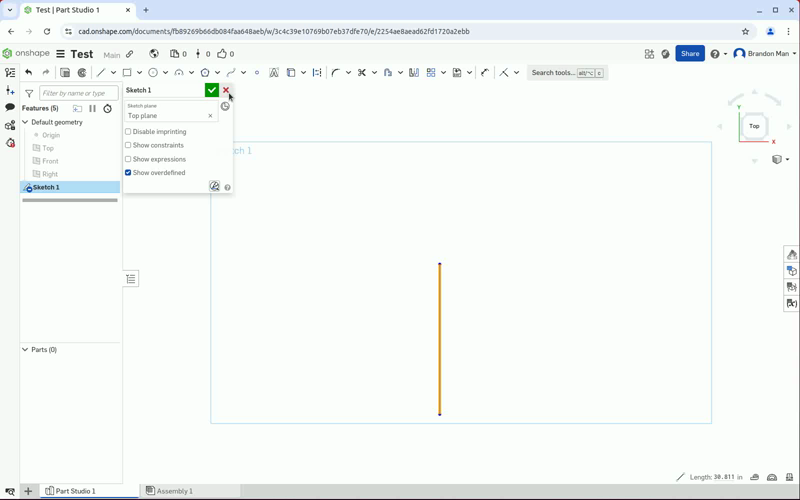
key(shift+h)
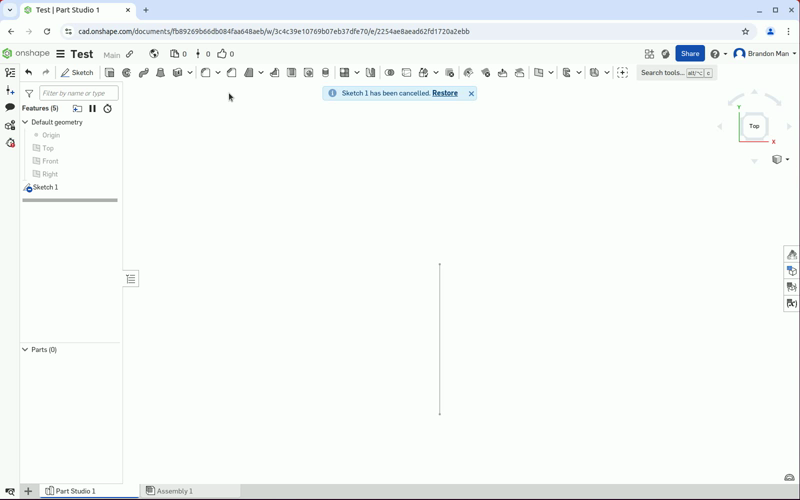
mouse_move(73, 352)
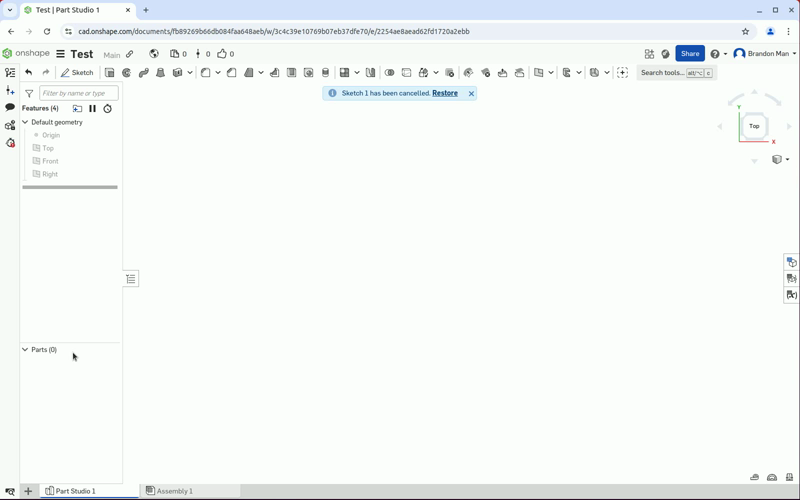
key(y)
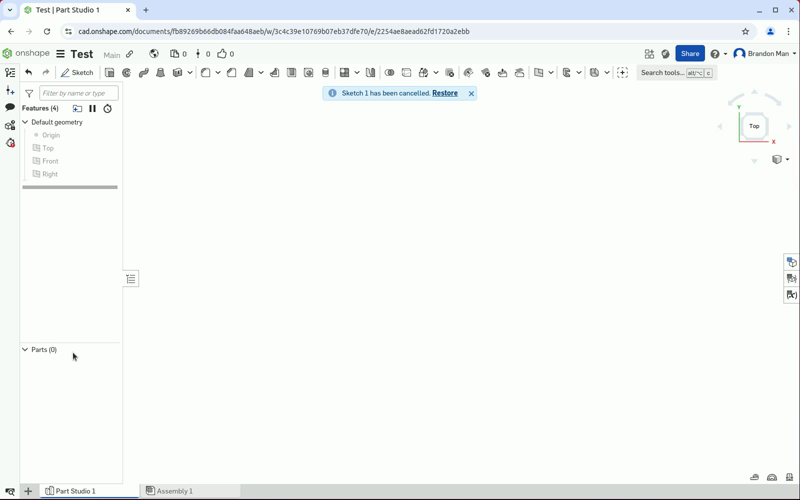
key(shift+p)
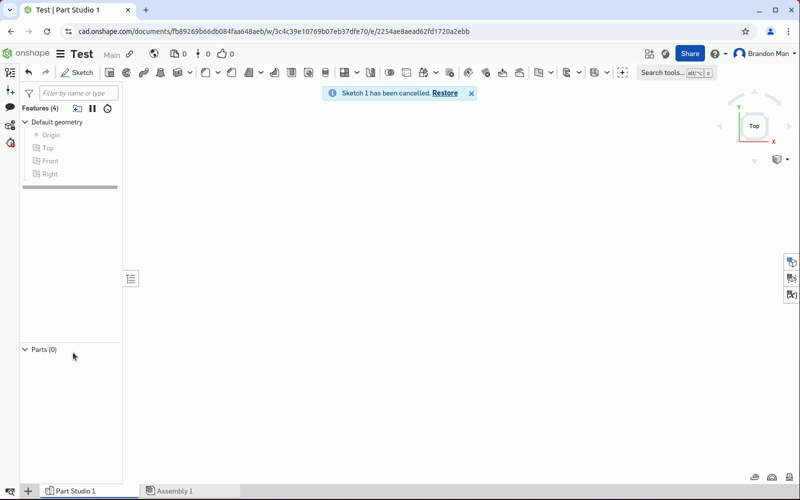
key(space)
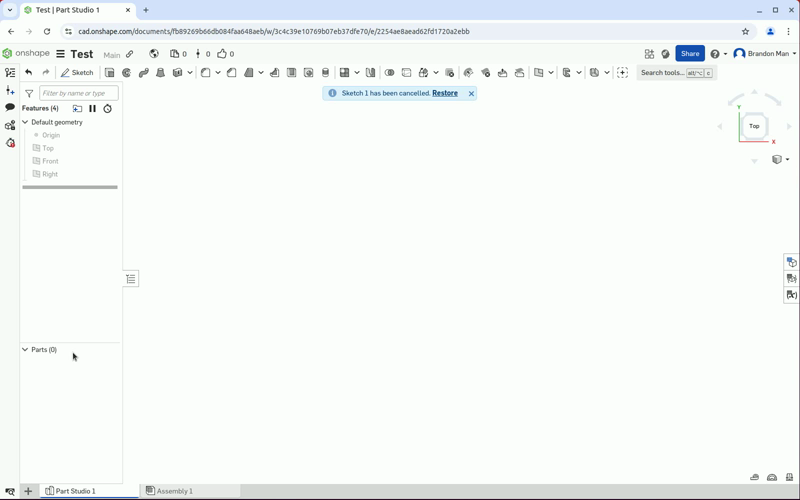
key_down(shift)
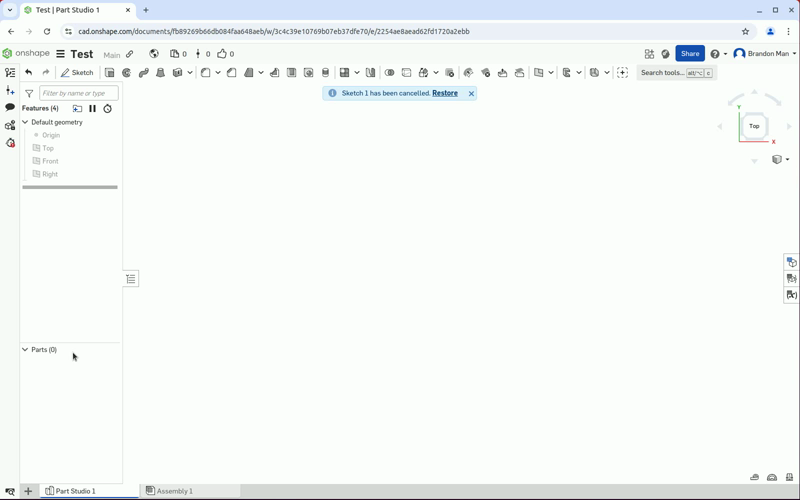
key(up)
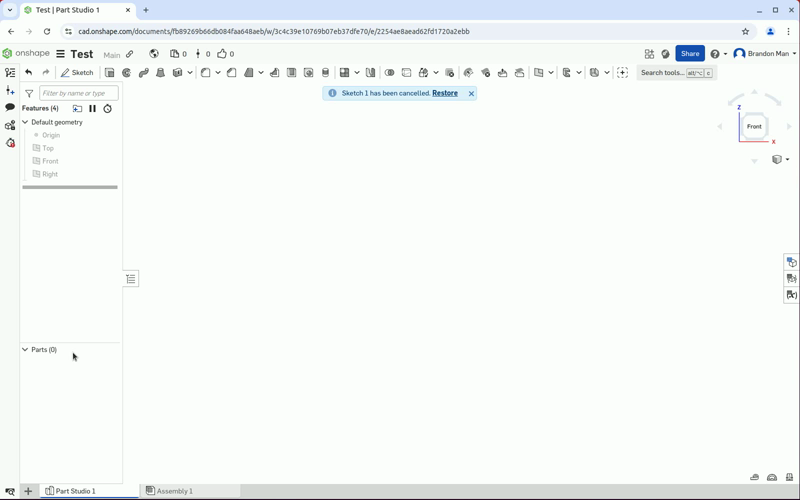
key_up(shift)
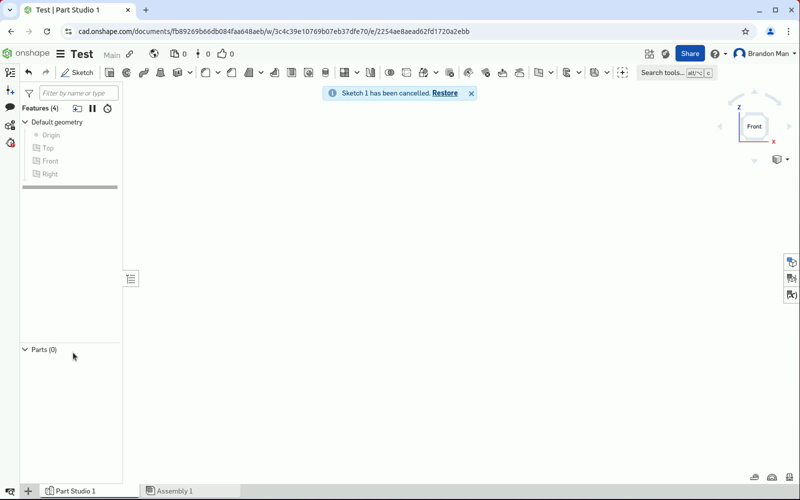
mouse_move(73, 352)
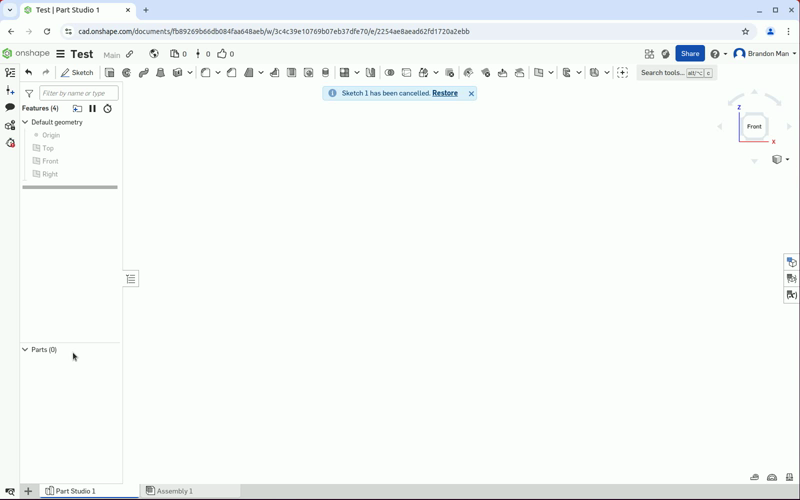
key(shift+y)
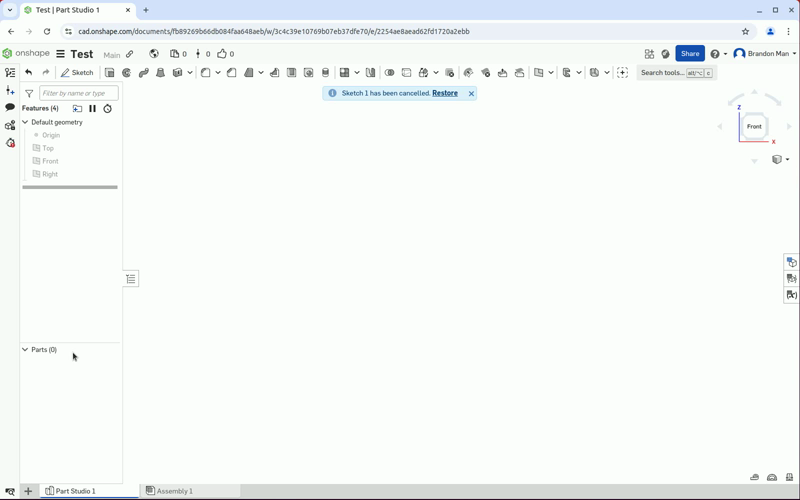
key(shift+s)
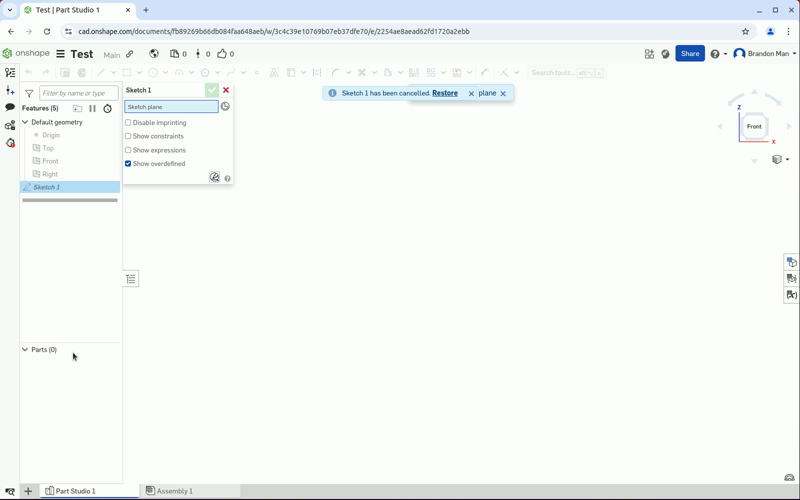
mouse_move(73, 163)
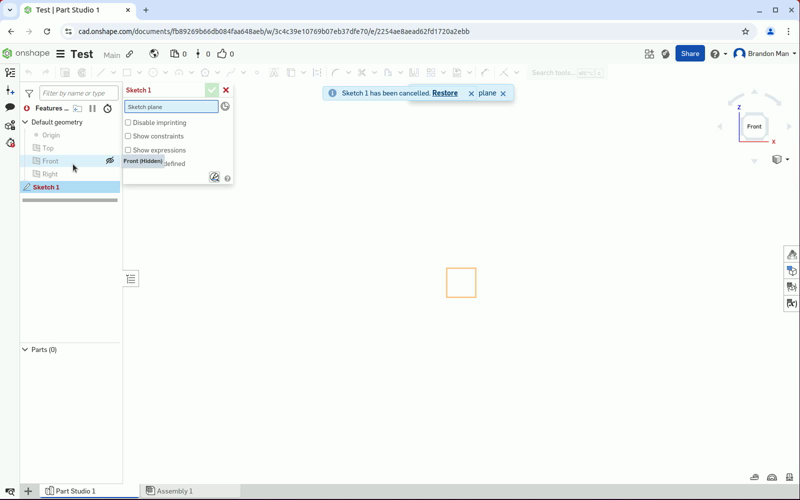
click(73, 163)
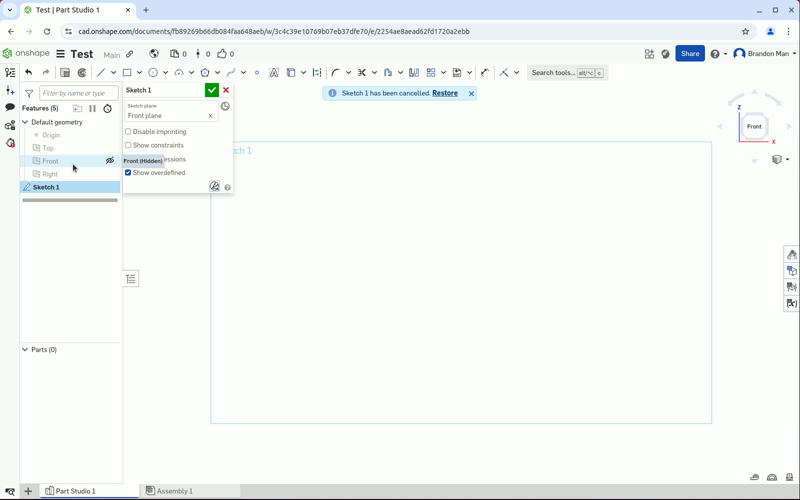
mouse_move(73, 352)
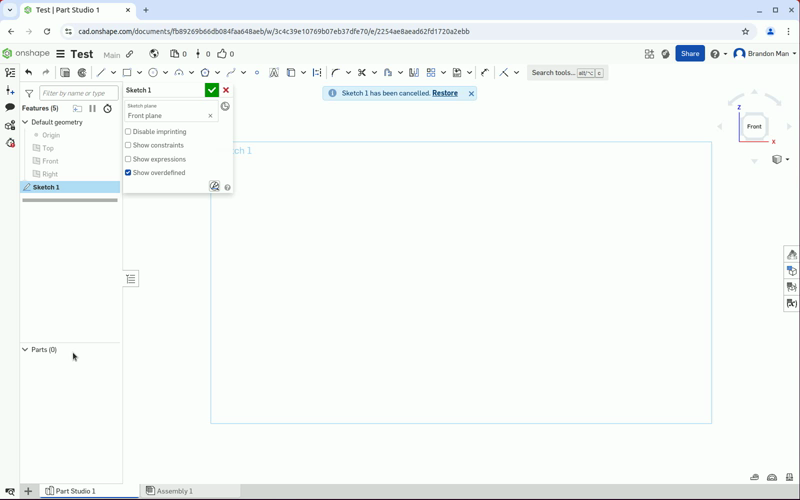
key(y)
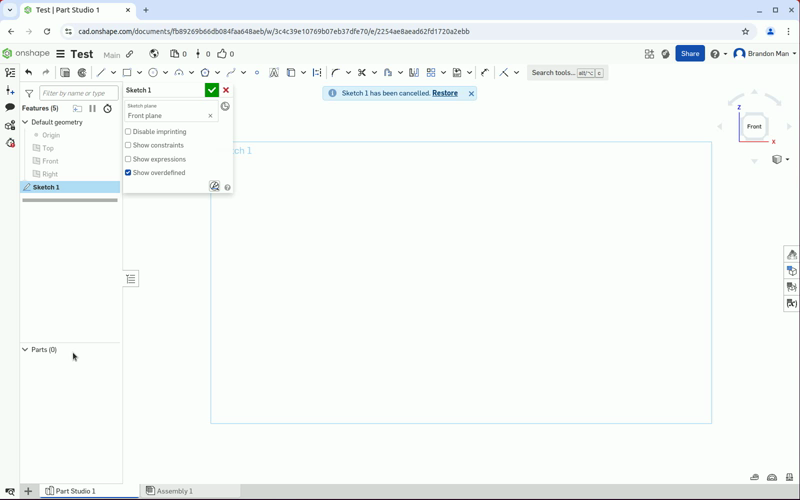
key(a)
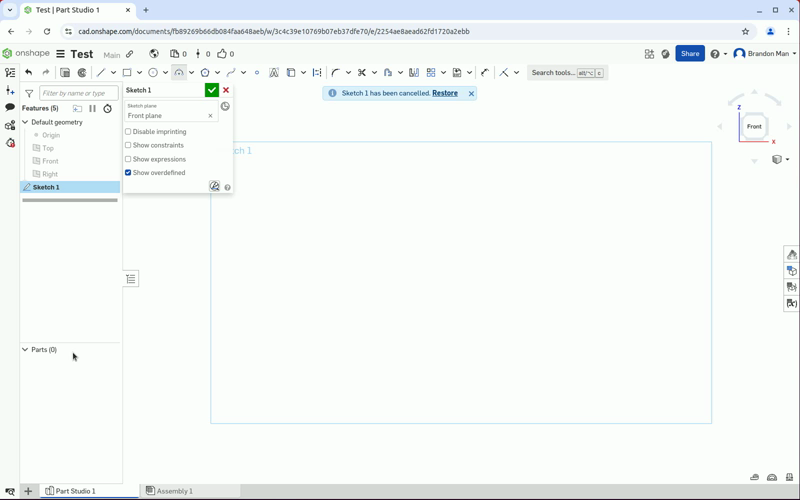
key_down(shift)
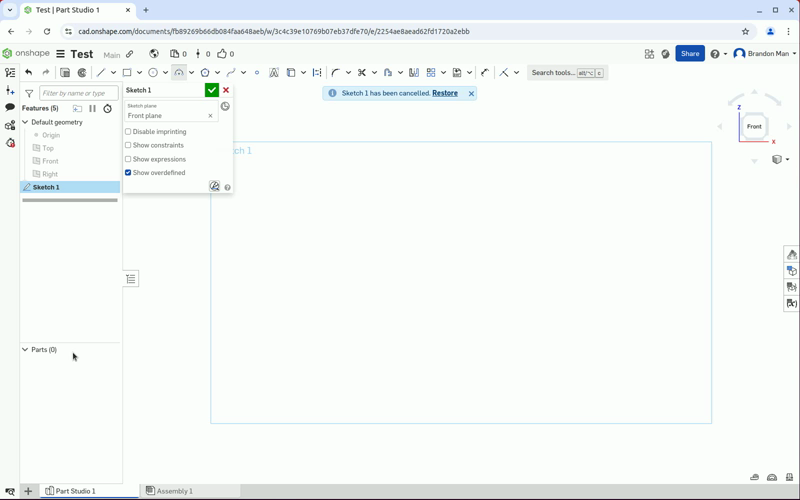
mouse_move(397, 247)
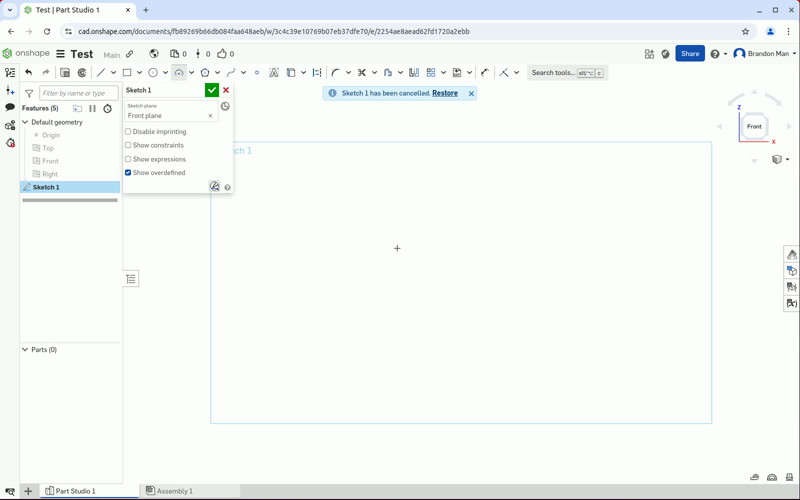
click(397, 247)
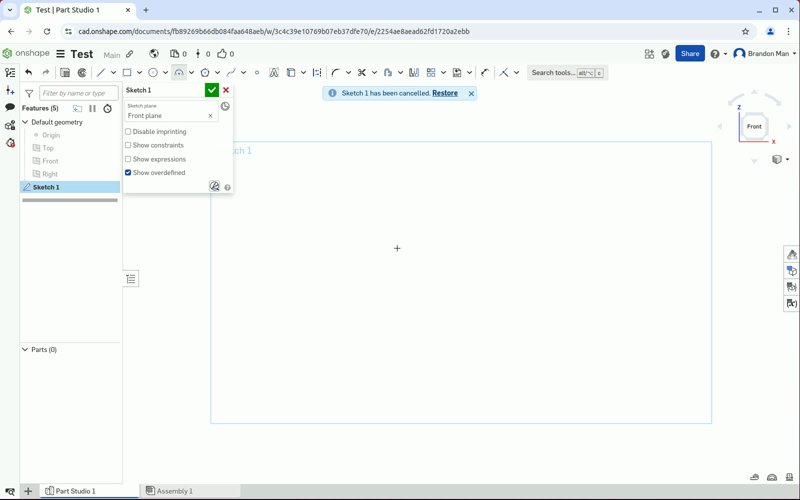
key_up(shift)
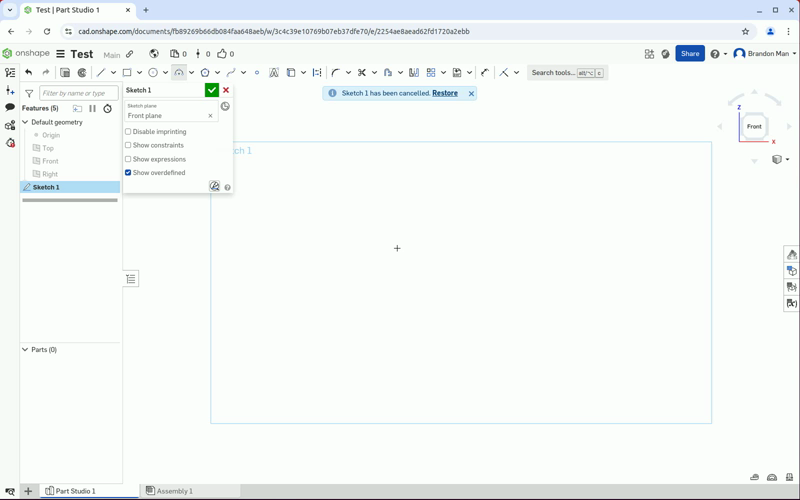
key_down(shift)
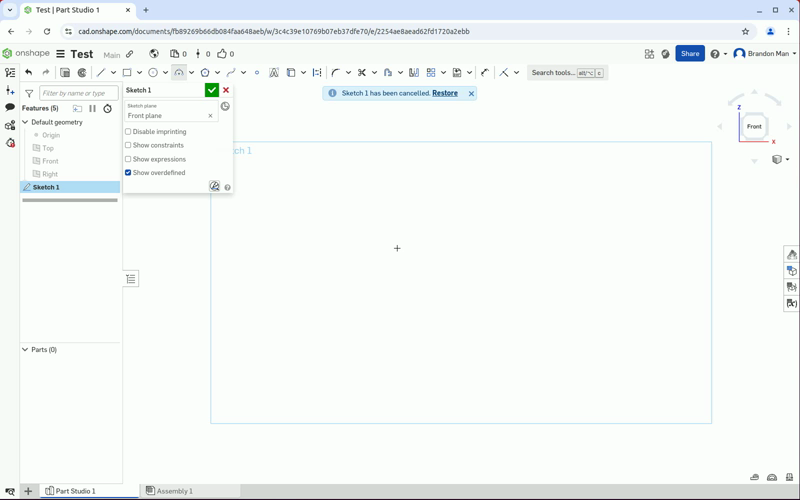
mouse_move(529, 260)
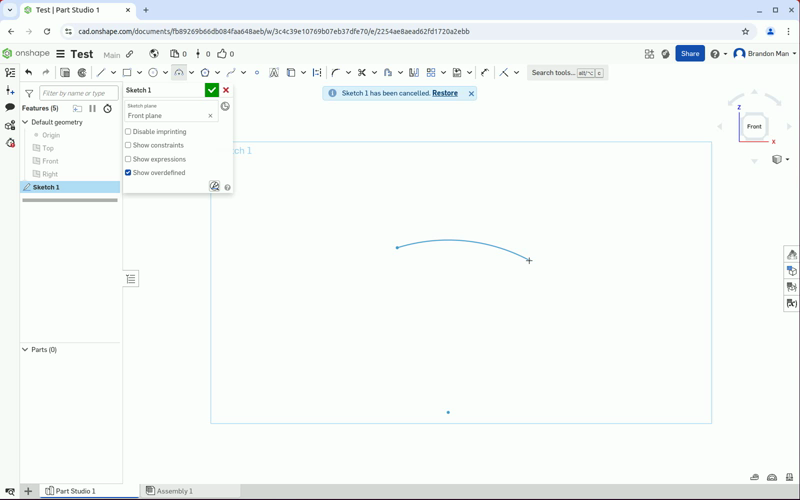
click(529, 260)
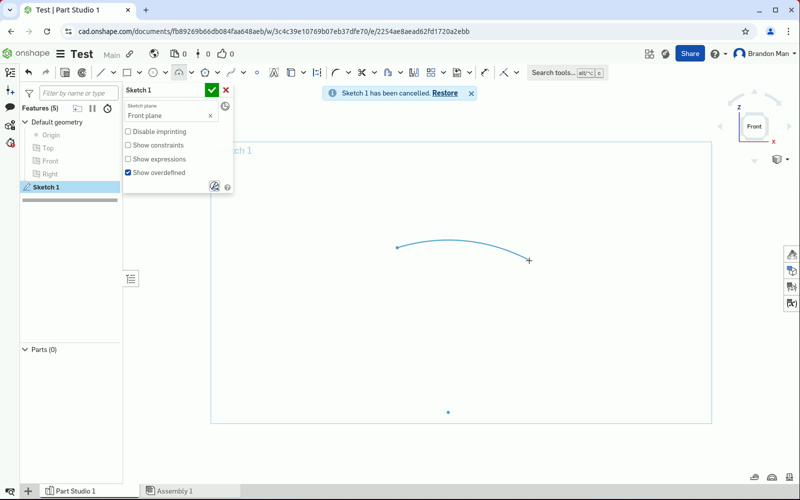
mouse_move(453, 354)
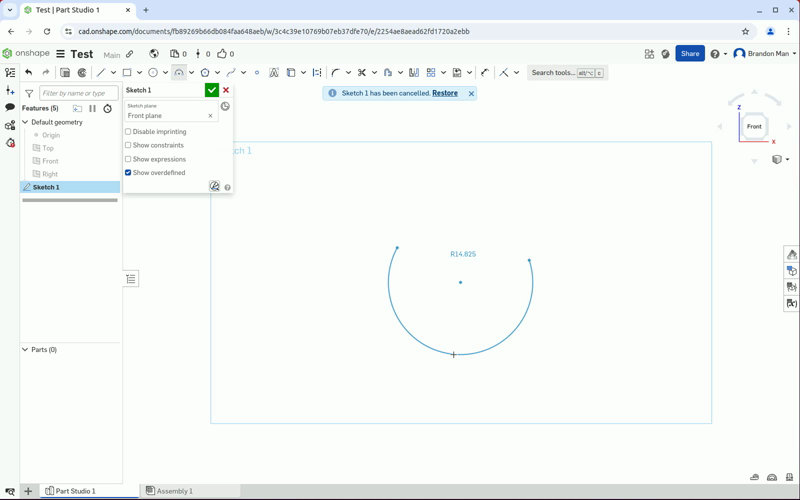
click(453, 354)
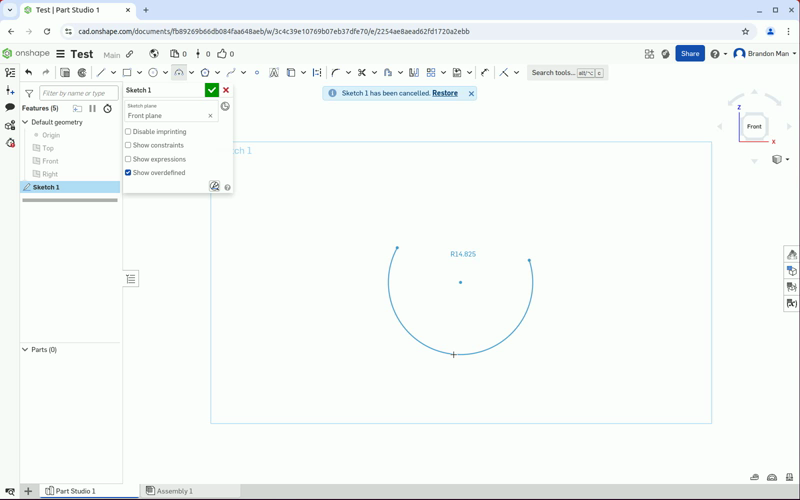
key_up(shift)
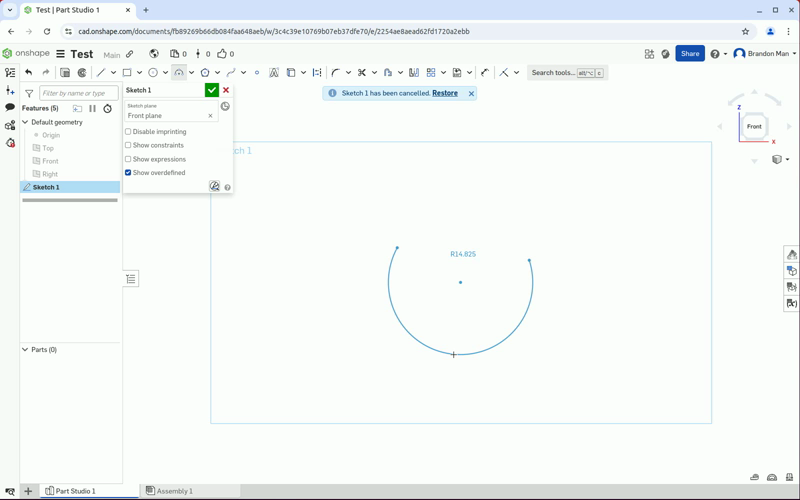
mouse_move(529, 260)
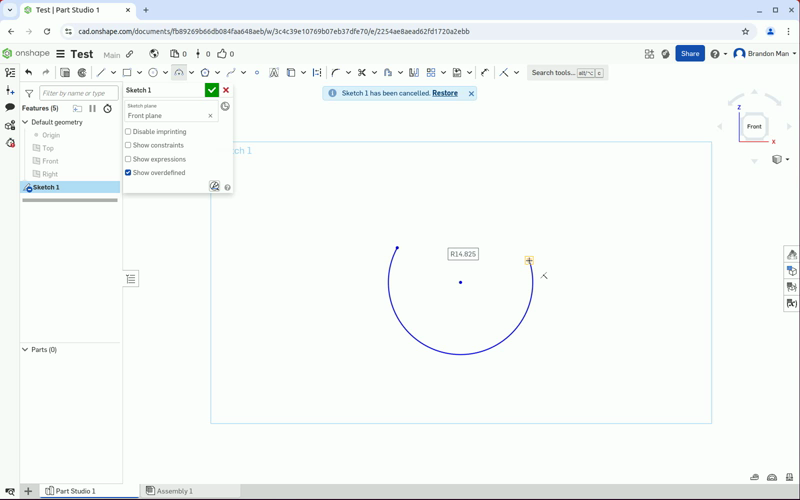
click(529, 260)
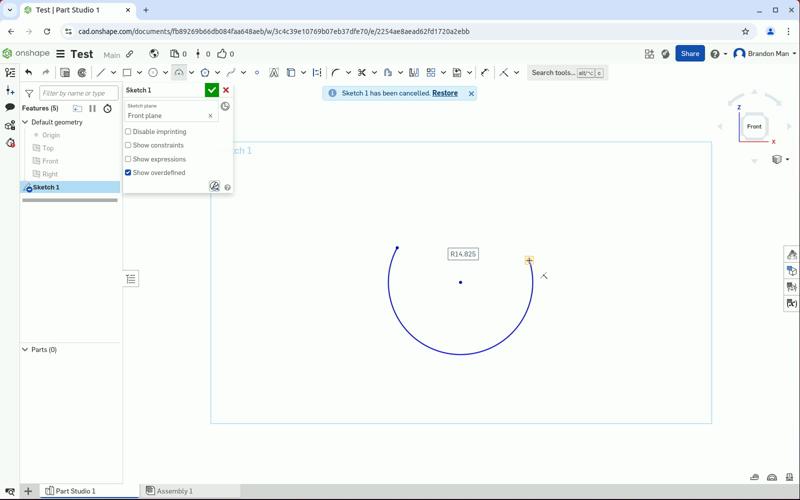
key_down(shift)
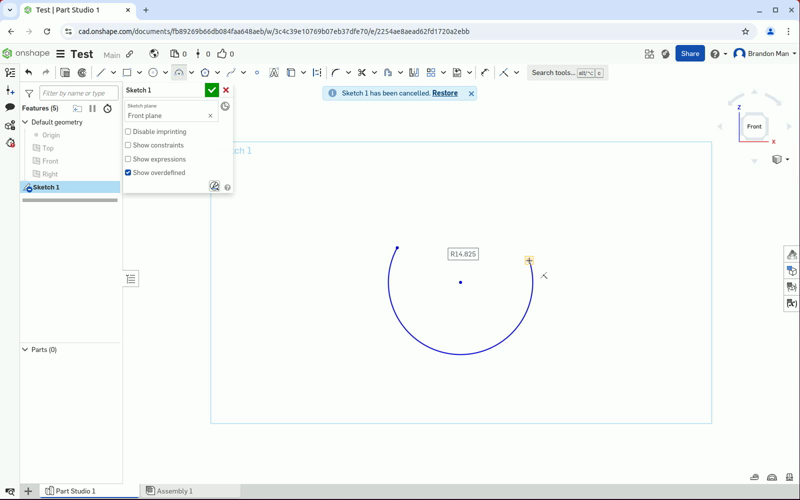
mouse_move(496, 220)
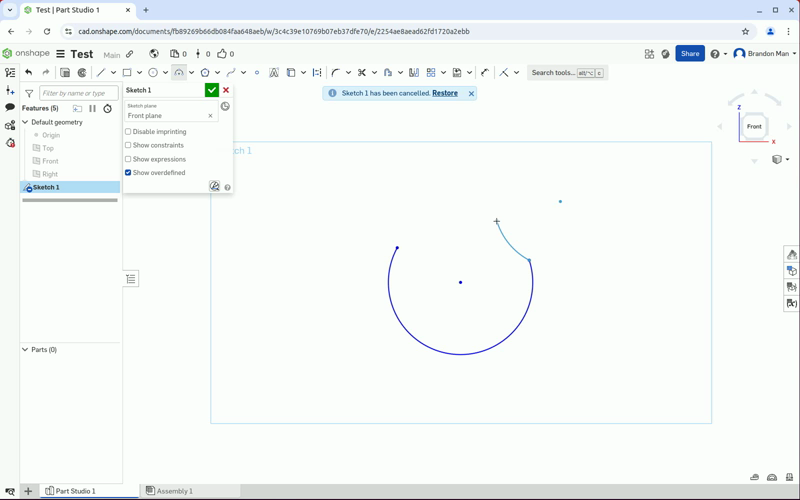
click(496, 220)
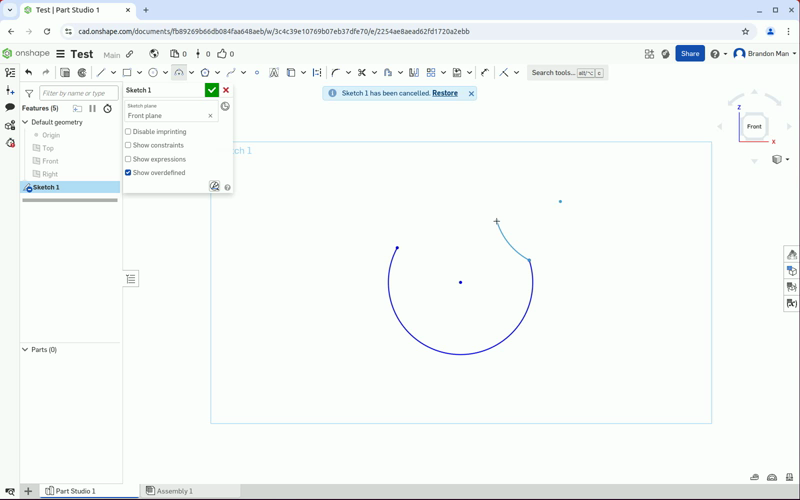
mouse_move(505, 247)
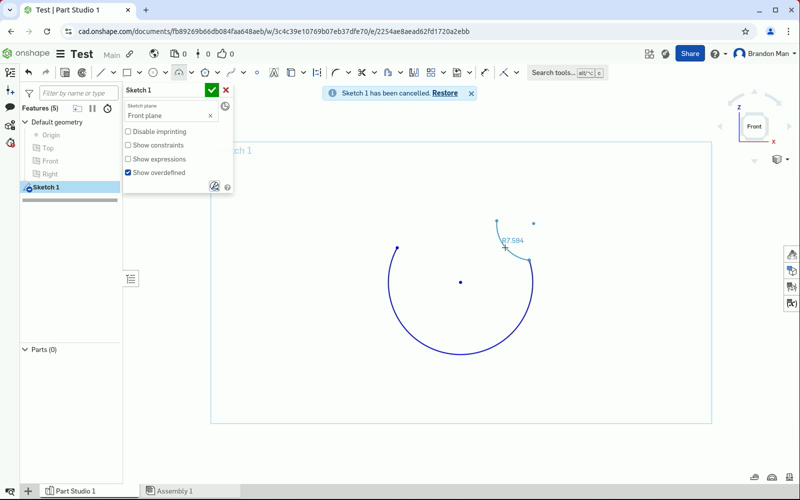
click(505, 247)
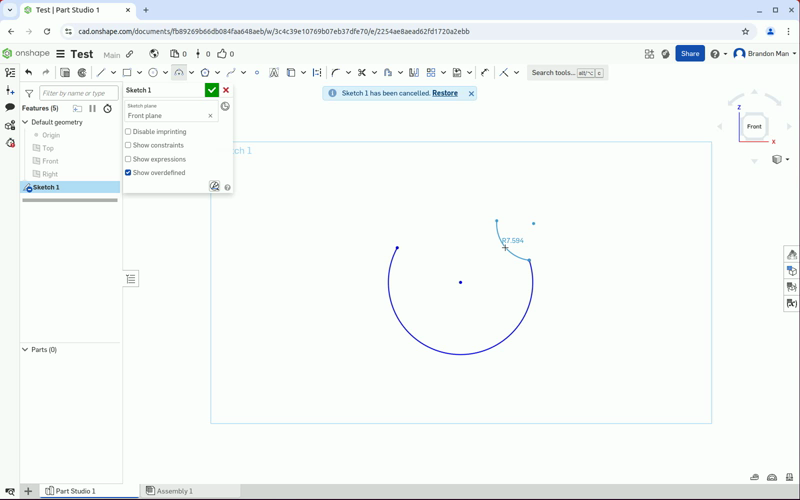
key_up(shift)
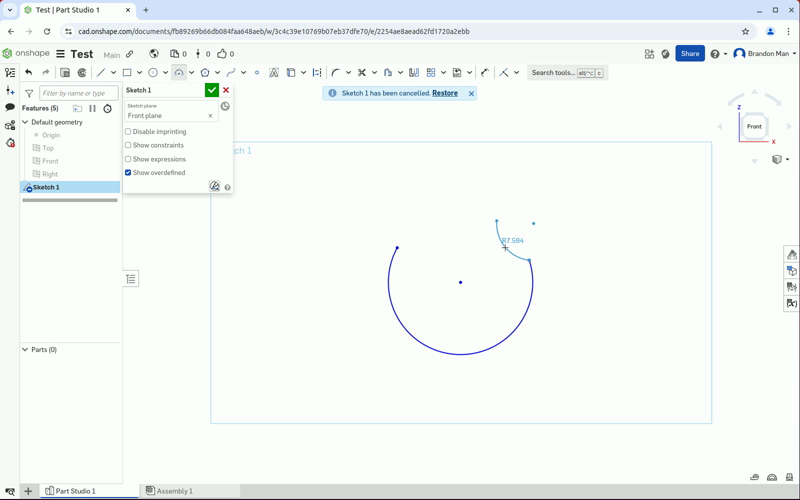
mouse_move(496, 220)
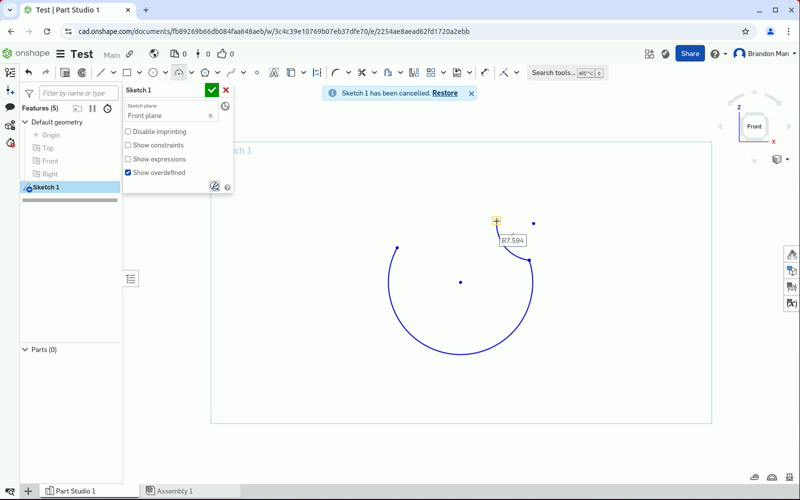
click(496, 220)
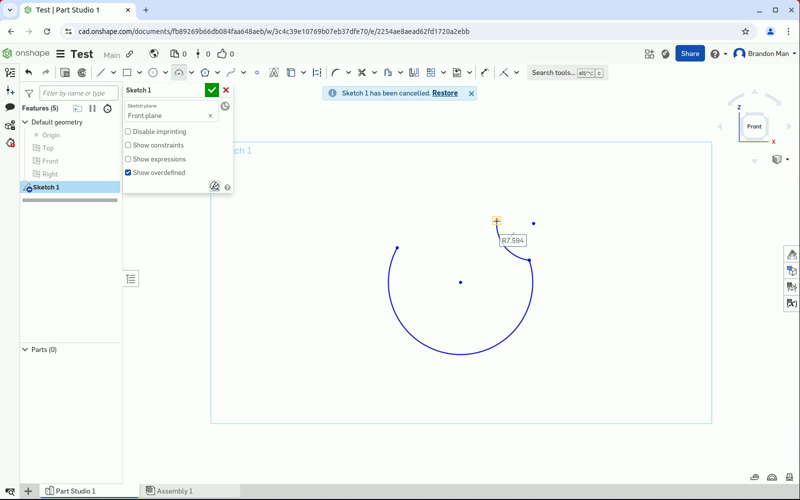
key_down(shift)
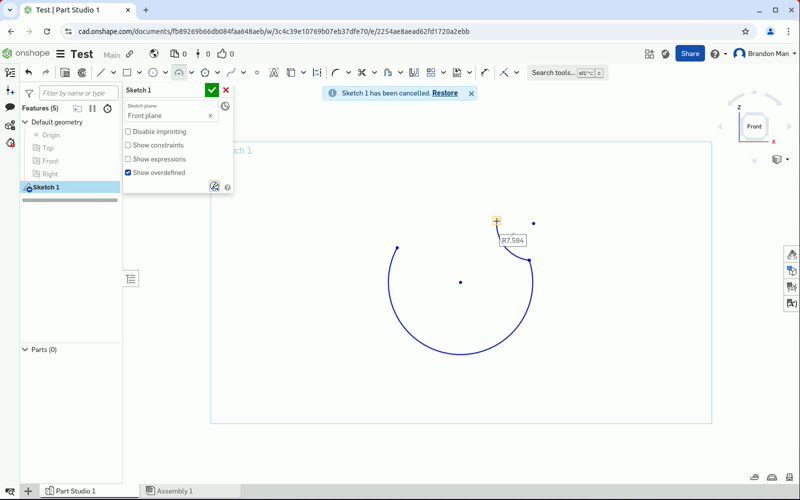
mouse_move(437, 215)
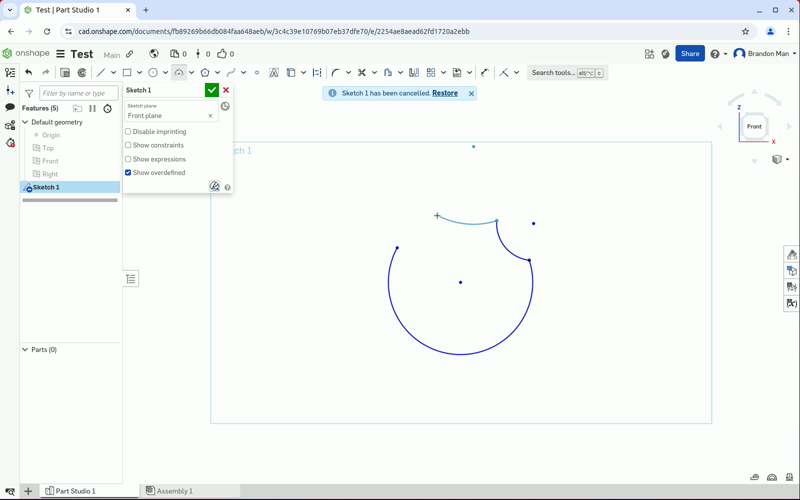
click(437, 215)
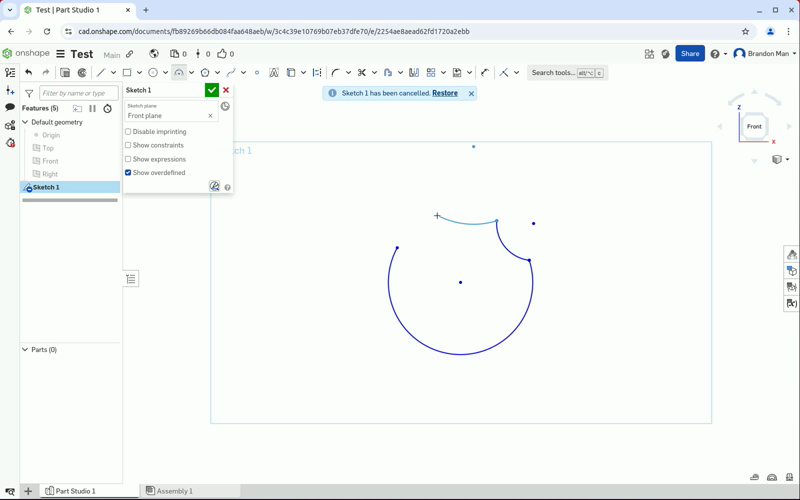
mouse_move(467, 211)
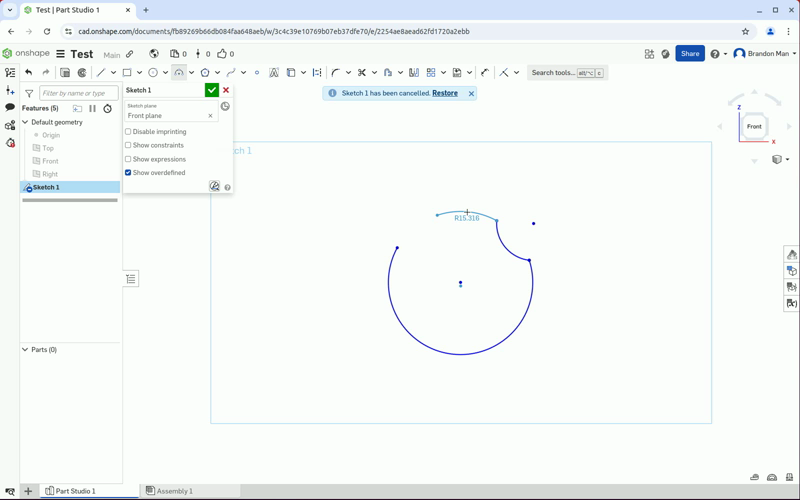
click(467, 211)
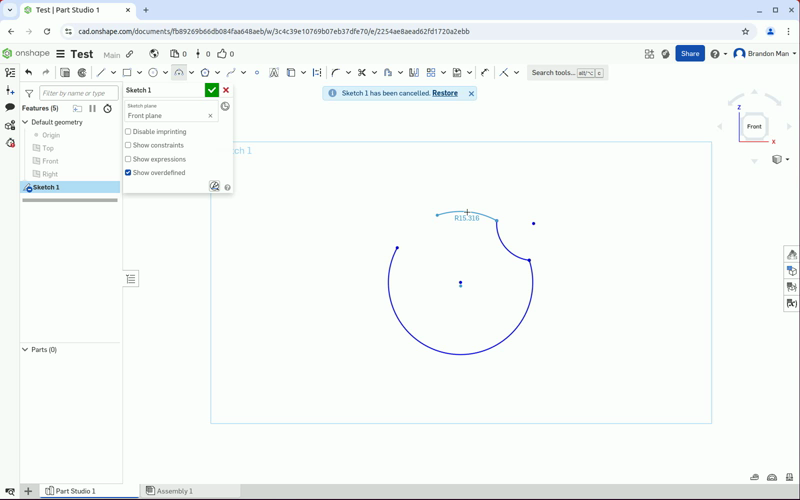
key_up(shift)
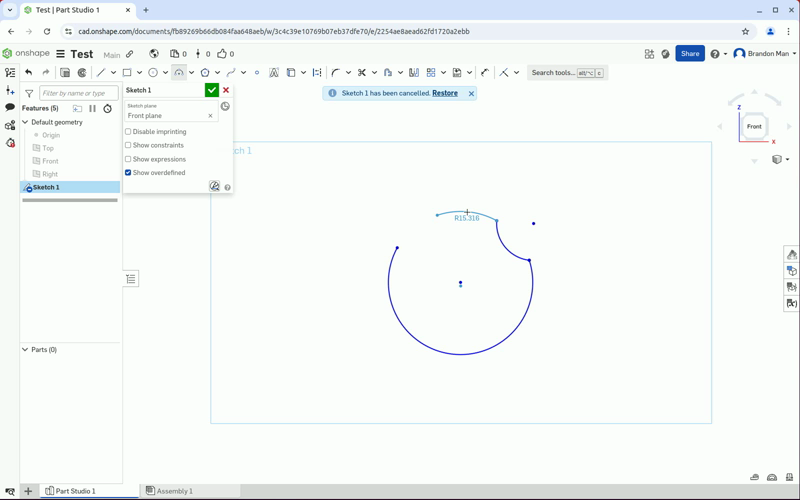
mouse_move(437, 215)
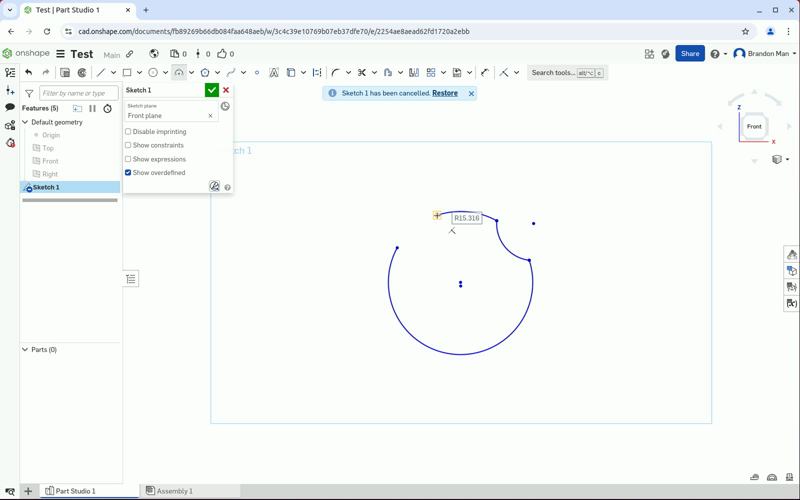
click(437, 215)
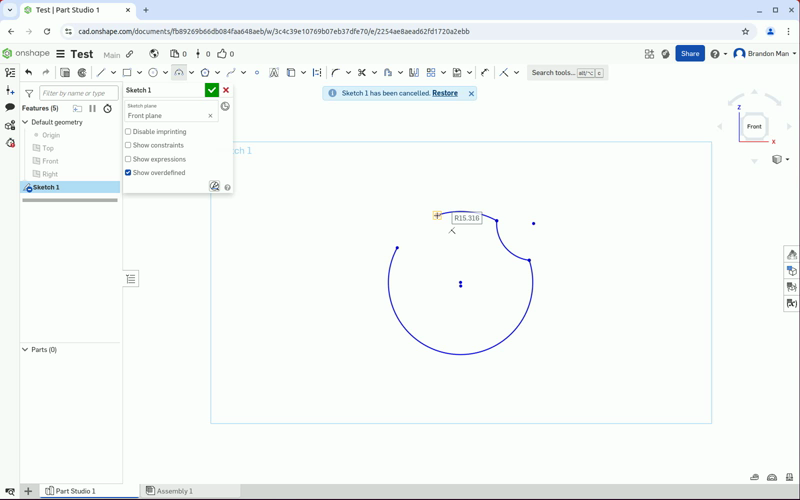
mouse_move(397, 247)
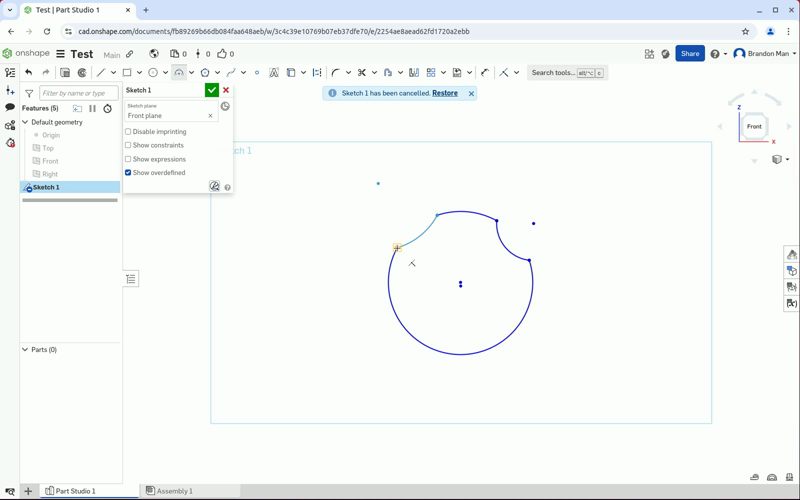
click(397, 247)
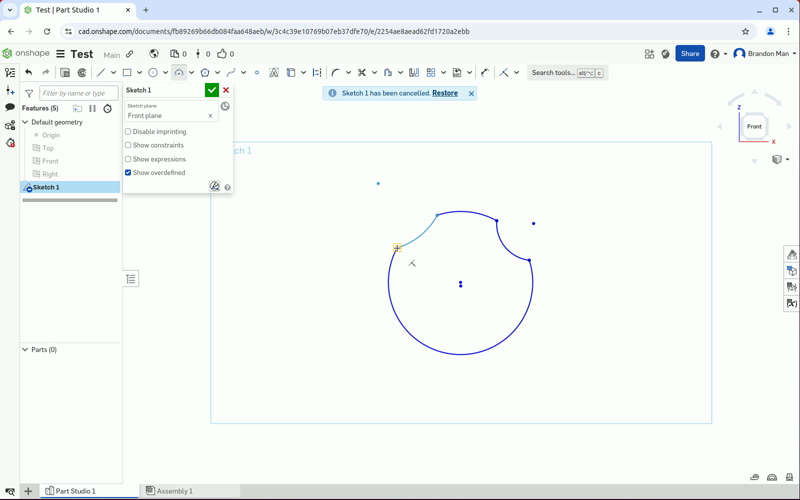
key_down(shift)
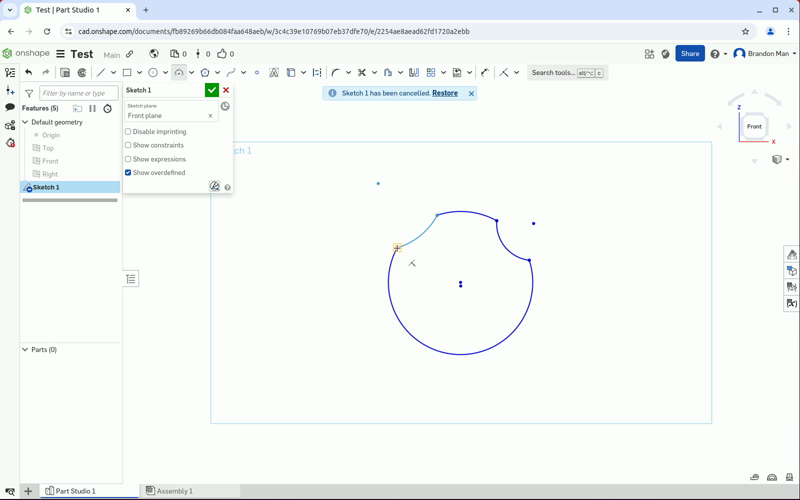
mouse_move(423, 239)
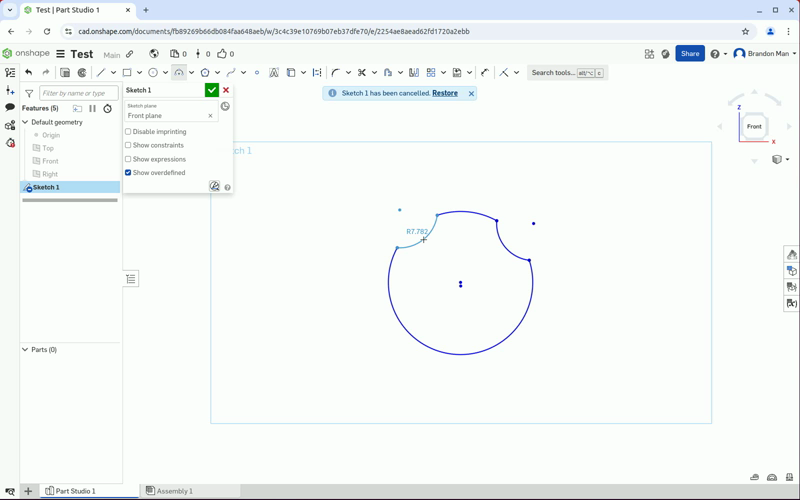
click(423, 239)
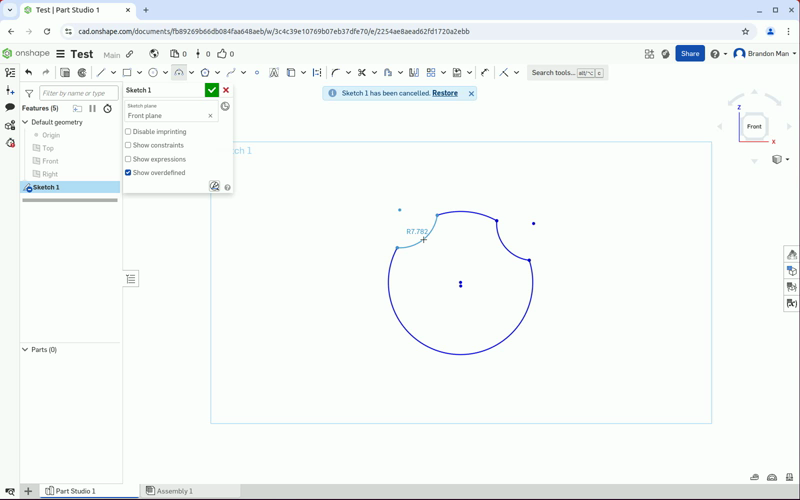
key_up(shift)
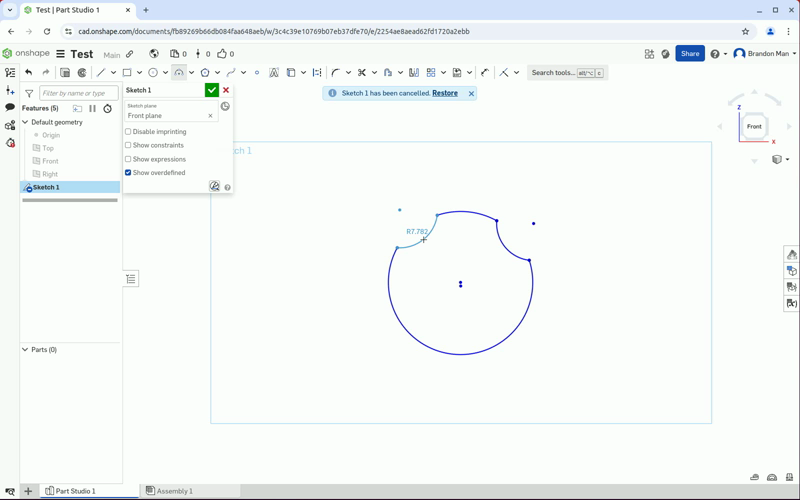
key(esc)
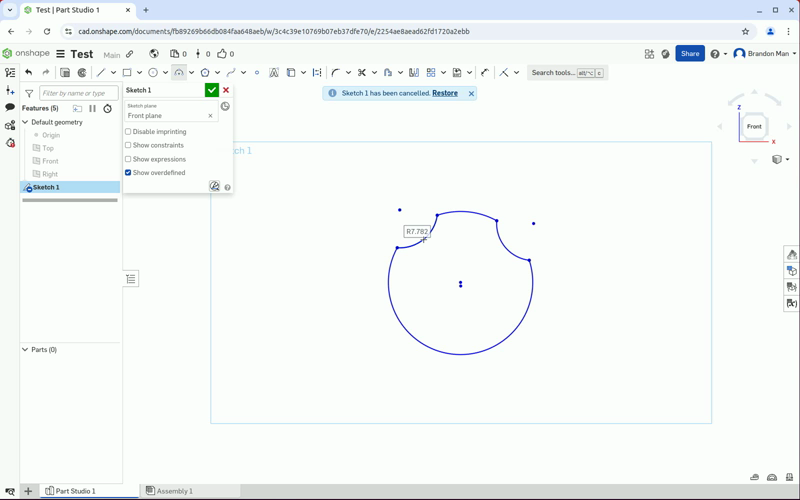
mouse_move(465, 266)
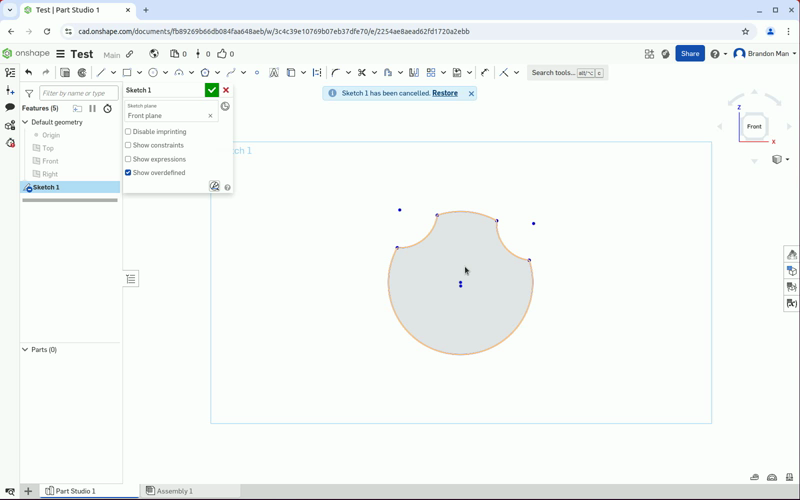
click(465, 266)
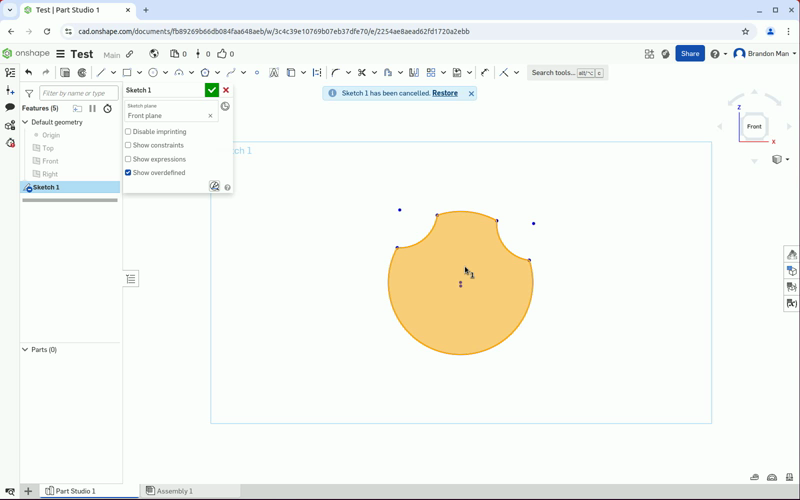
mouse_move(73, 352)
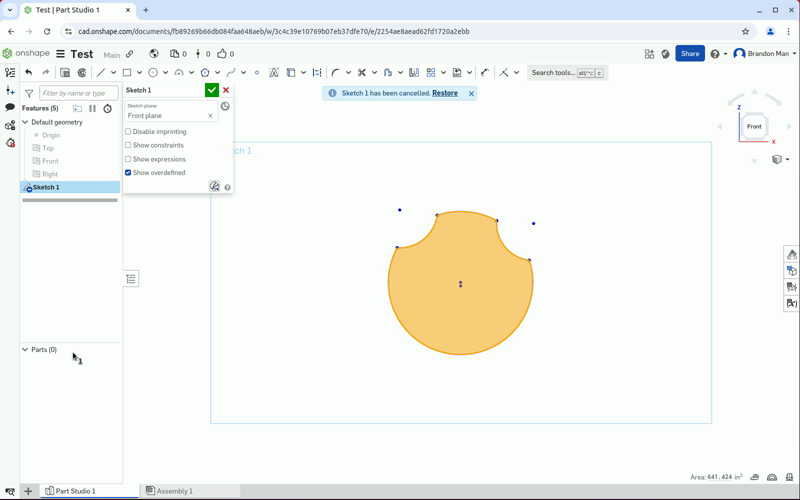
key(shift+y)
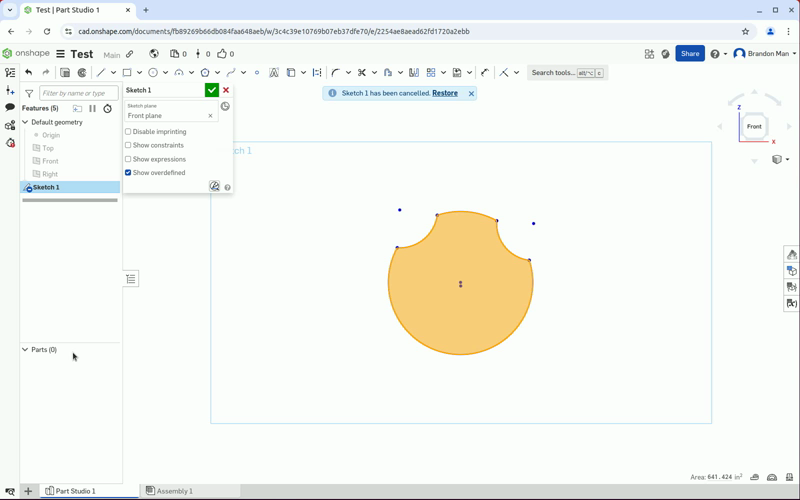
key(shift+e)
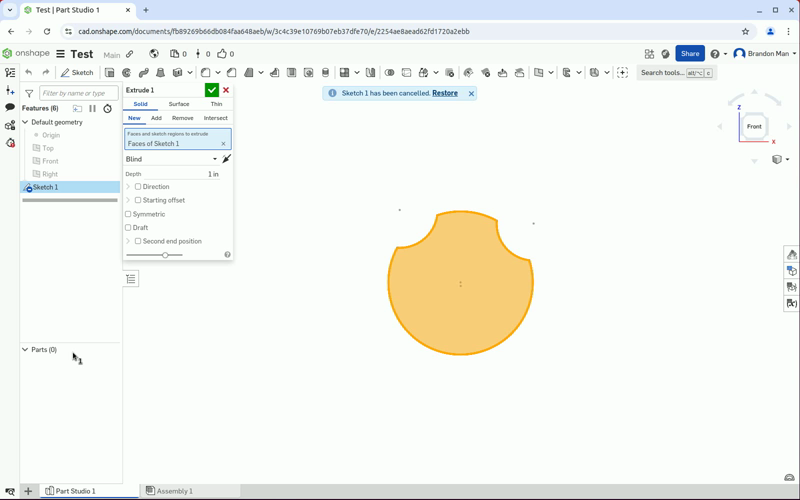
mouse_move(143, 106)
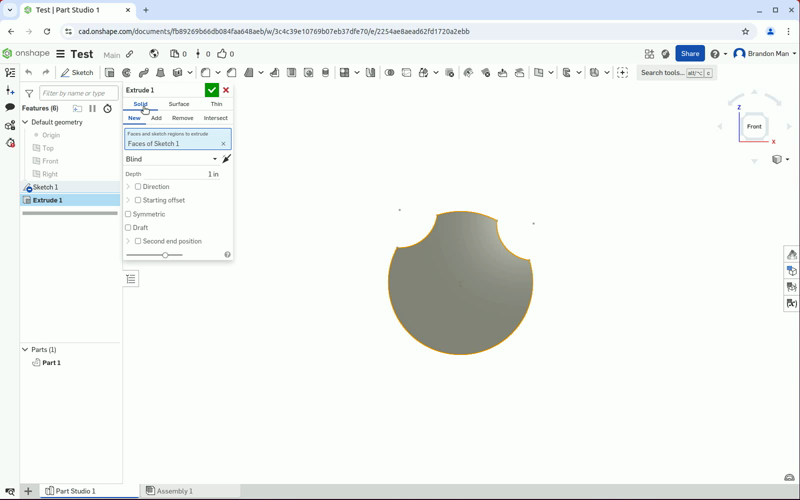
click(143, 106)
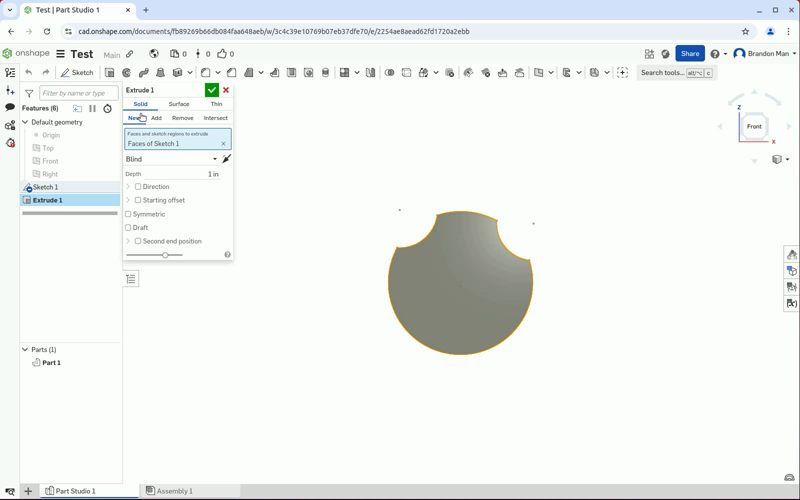
mouse_move(137, 120)
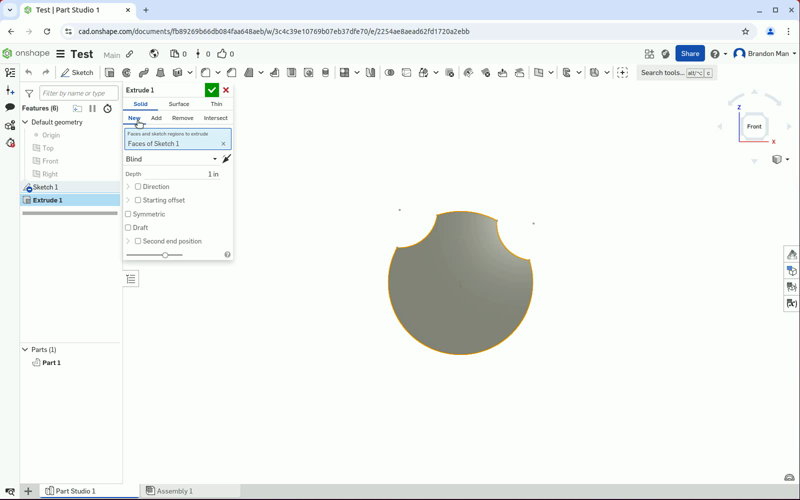
click(137, 120)
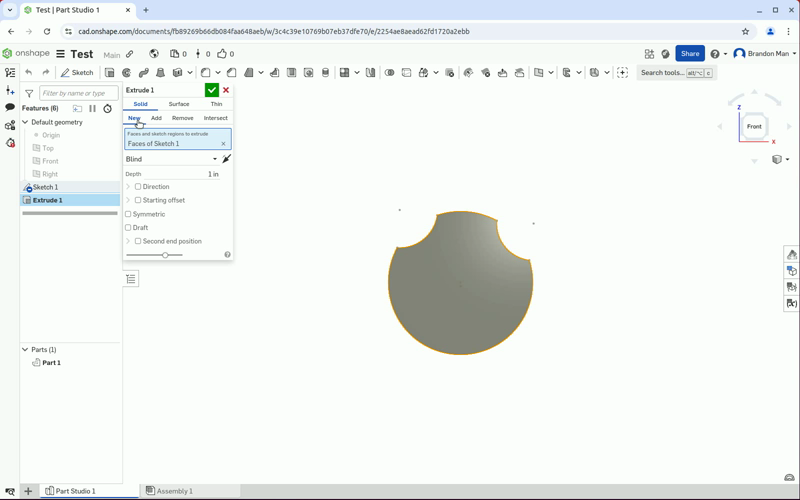
key(tab, 4)
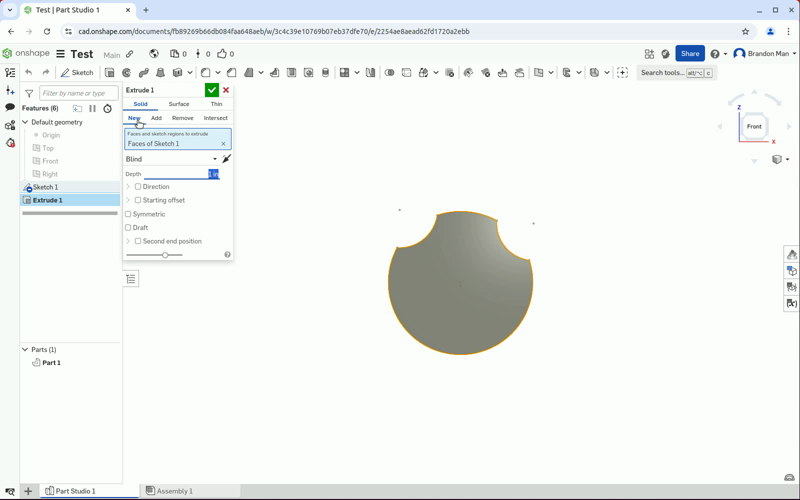
text(7.943)
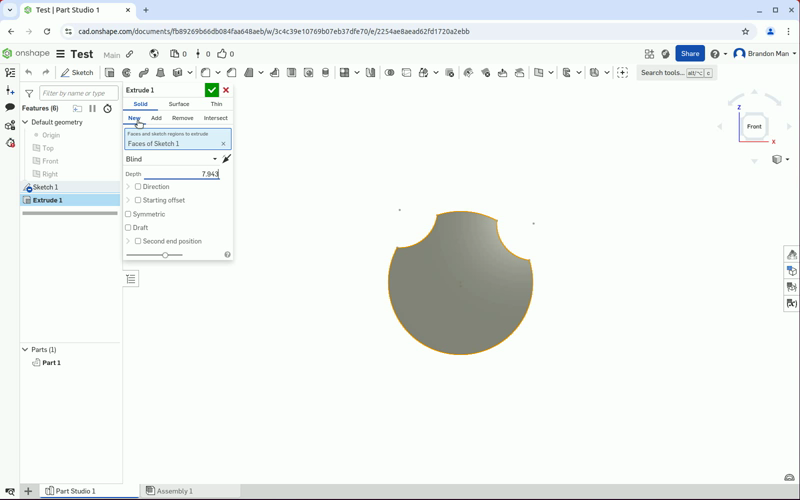
key(enter)
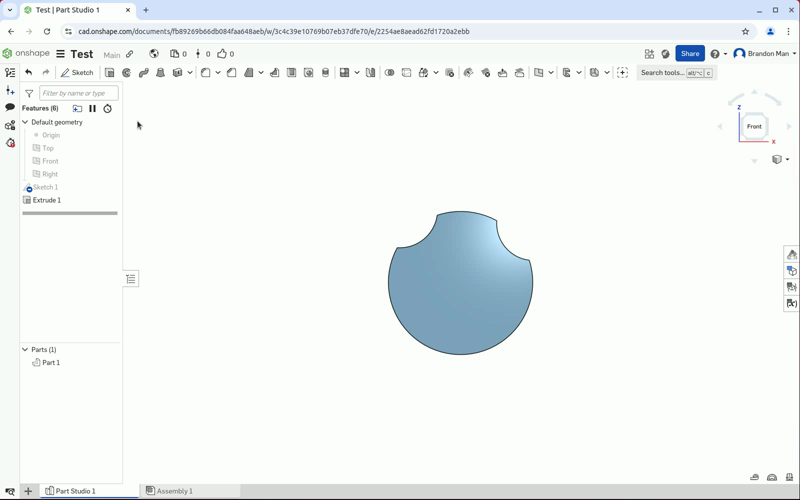
key(shift+h)
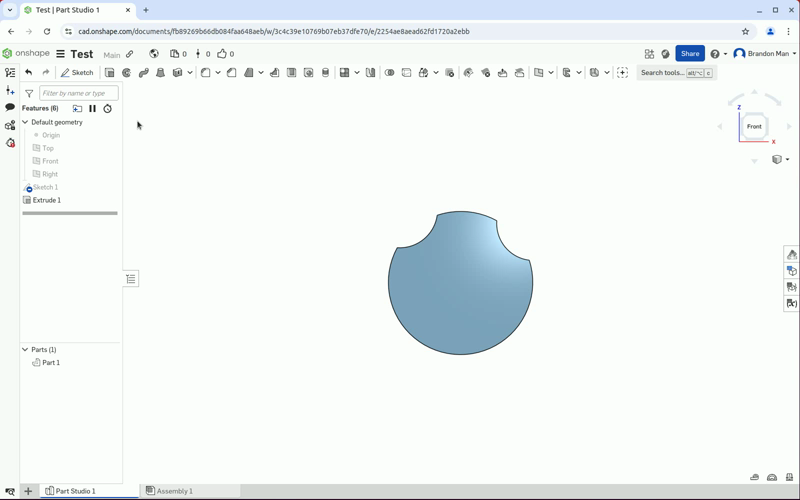
key(shift+h)
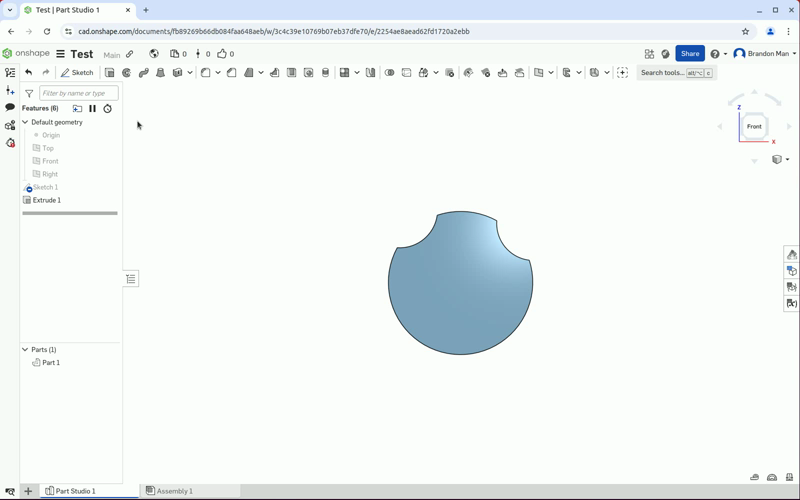
mouse_move(73, 189)
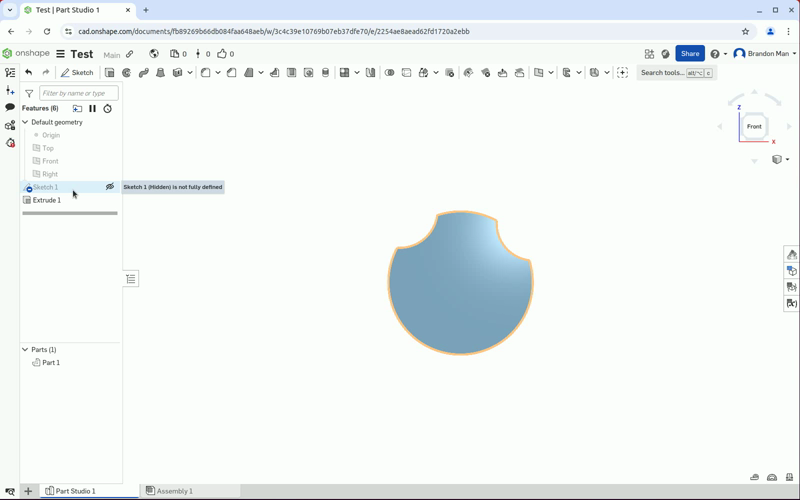
click(73, 189)
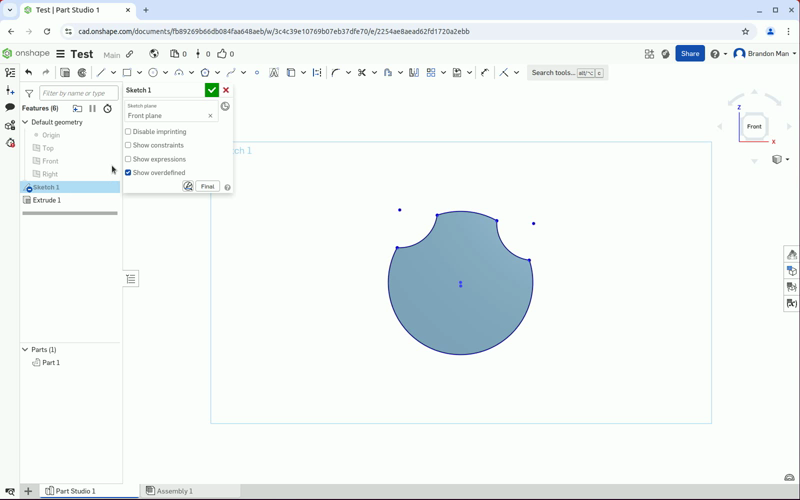
mouse_move(229, 92)
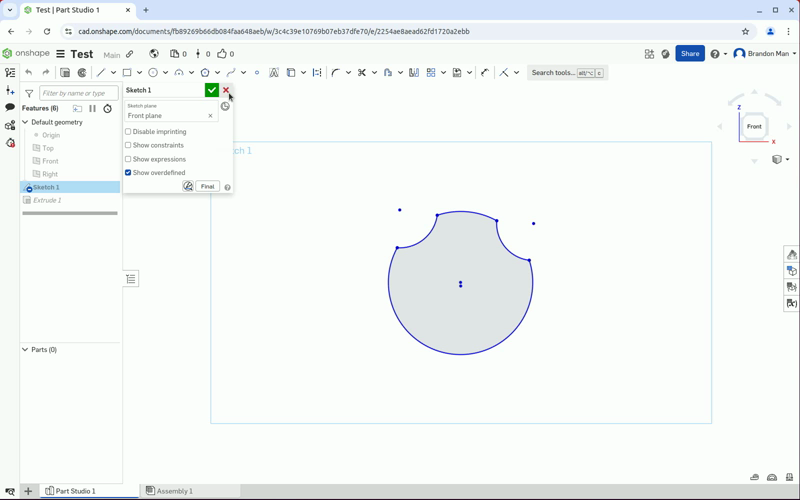
click(229, 92)
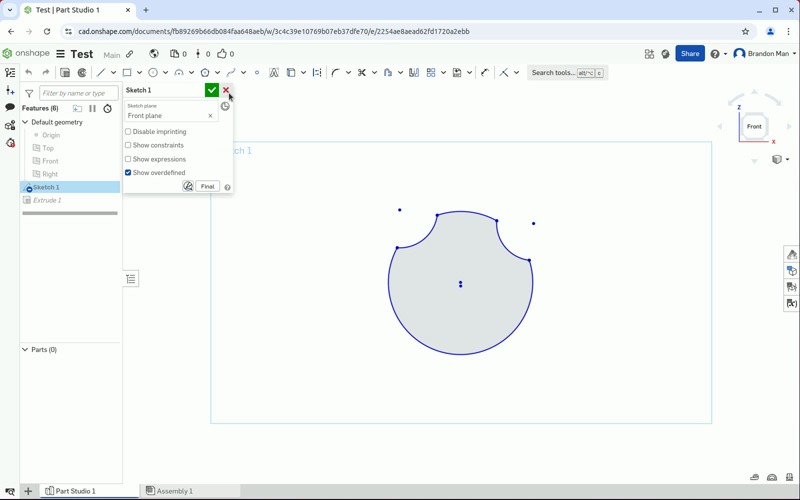
key(shift+s)
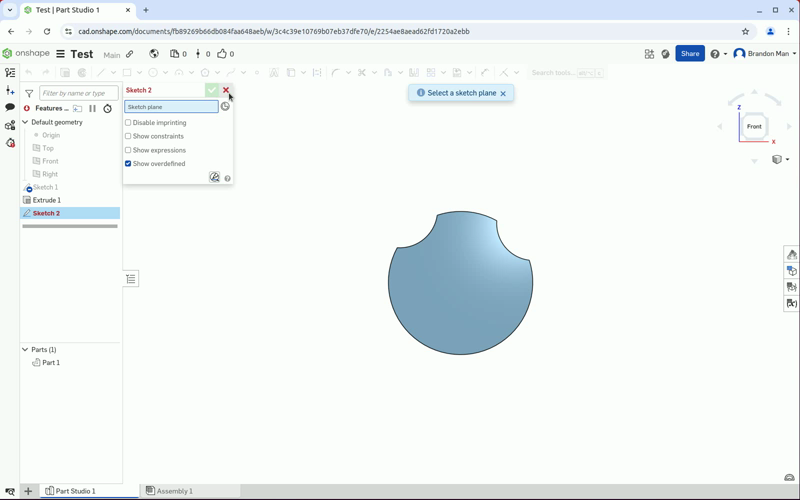
mouse_move(73, 163)
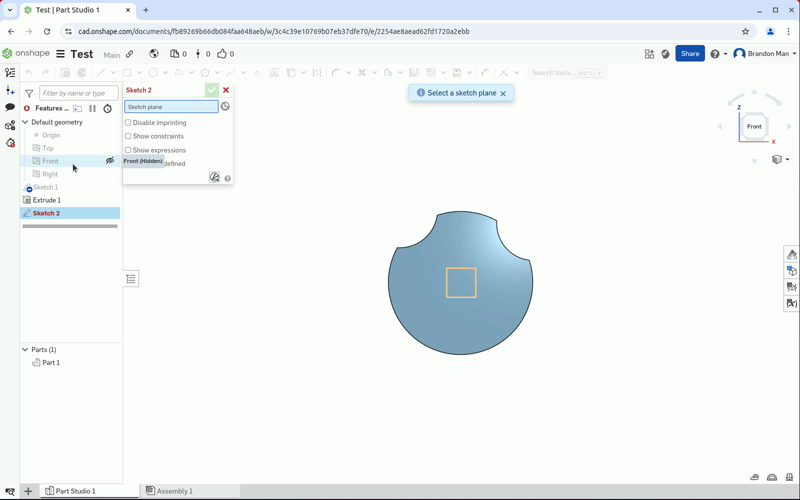
click(73, 163)
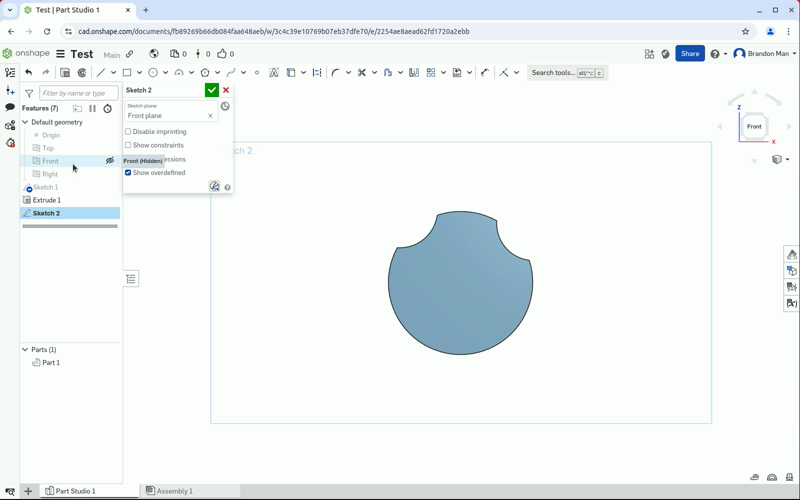
mouse_move(73, 352)
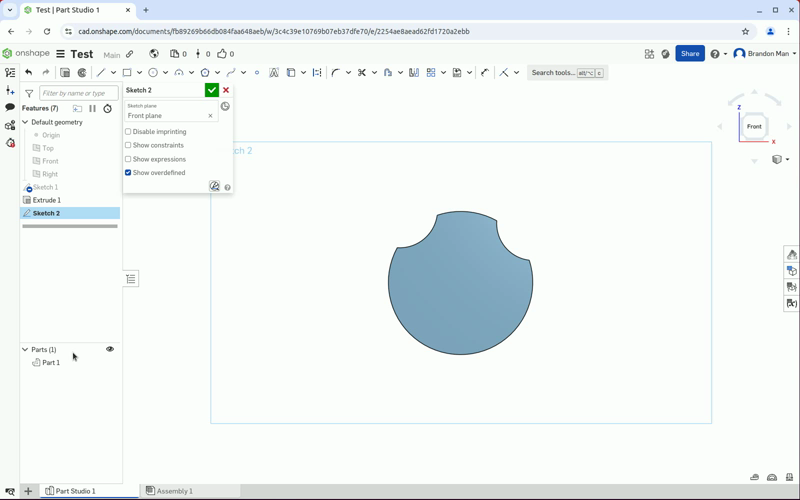
key(y)
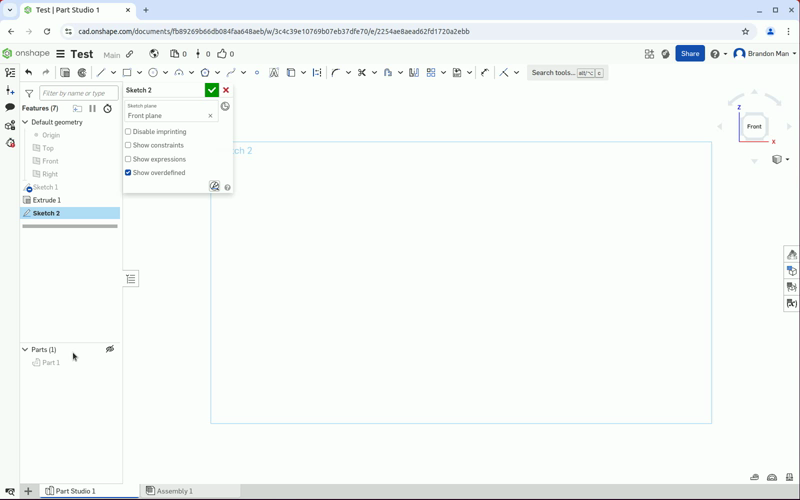
key(a)
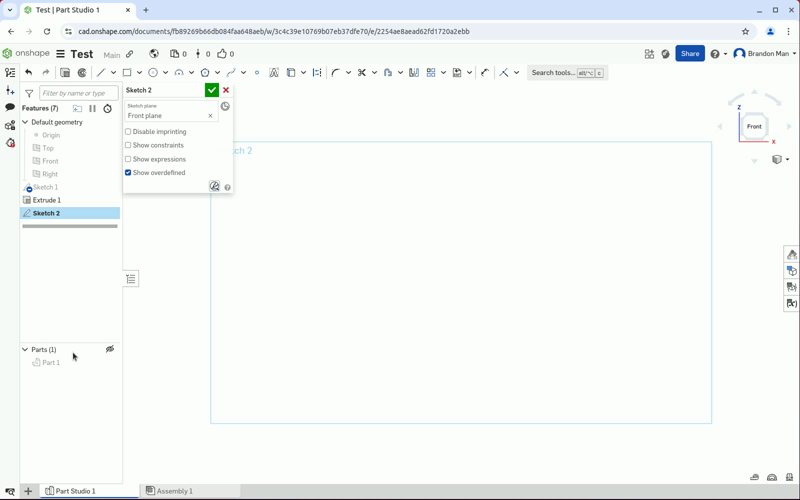
key_down(shift)
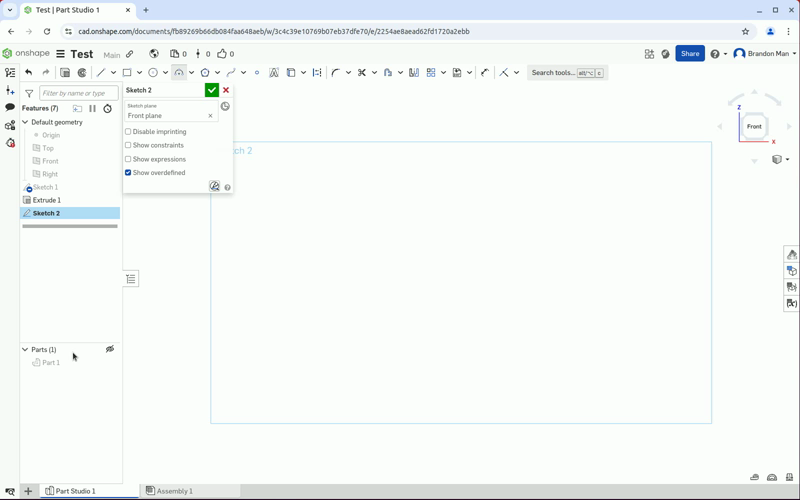
mouse_move(497, 220)
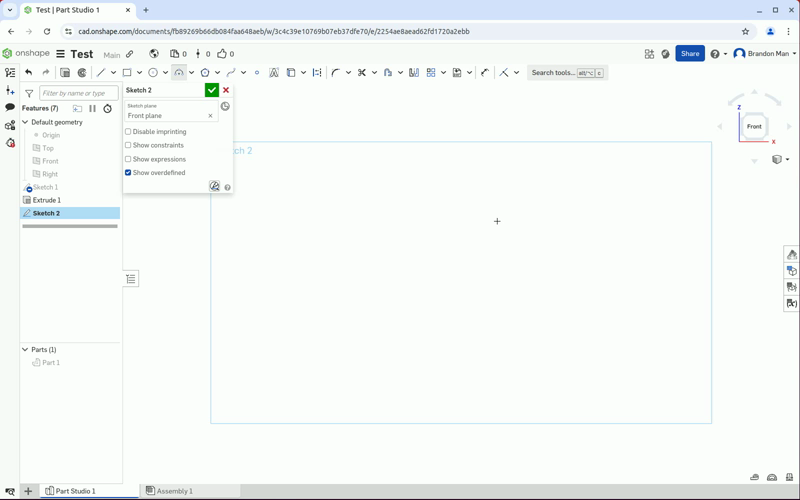
click(497, 220)
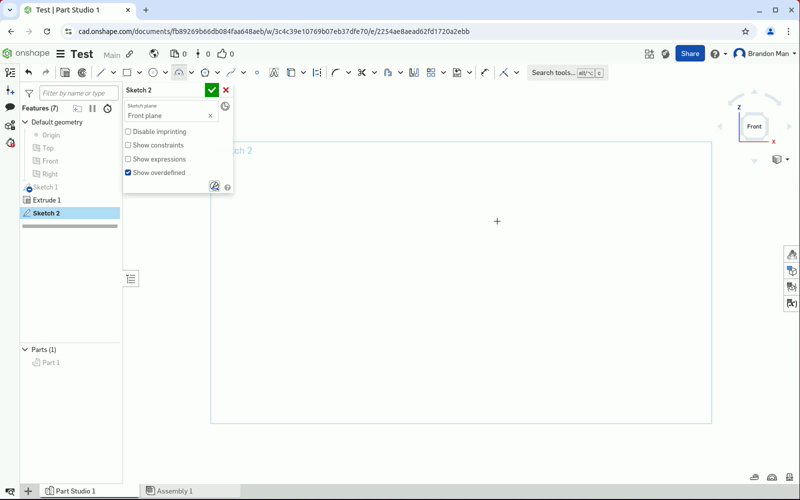
key_up(shift)
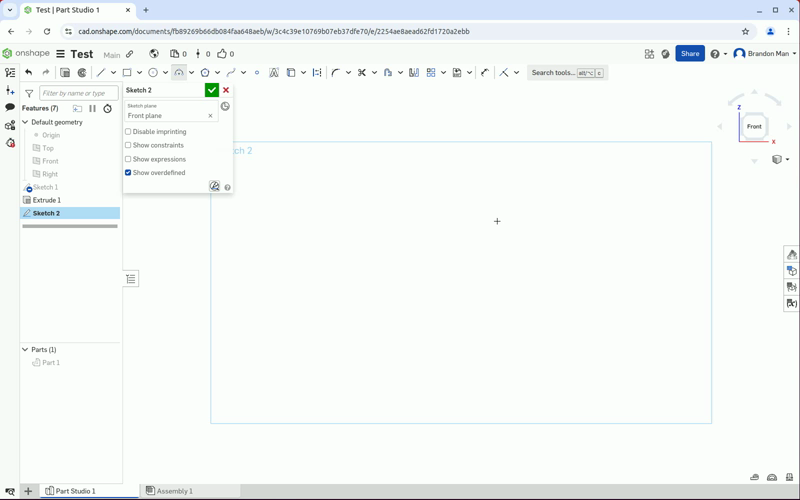
key_down(shift)
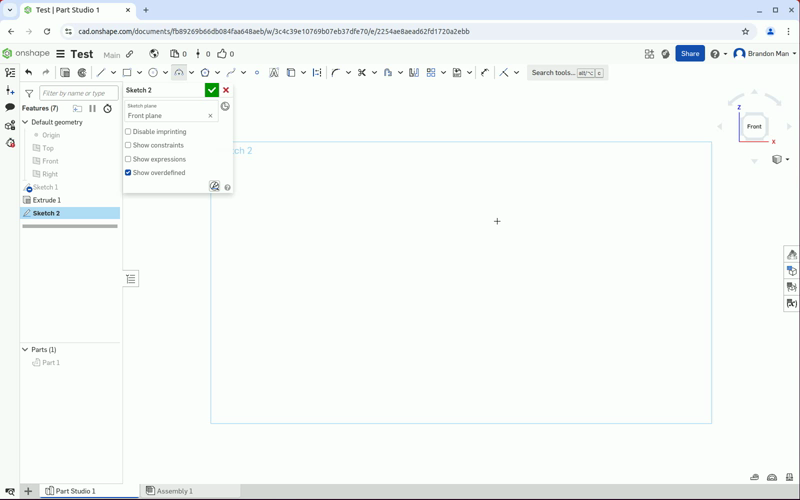
mouse_move(529, 261)
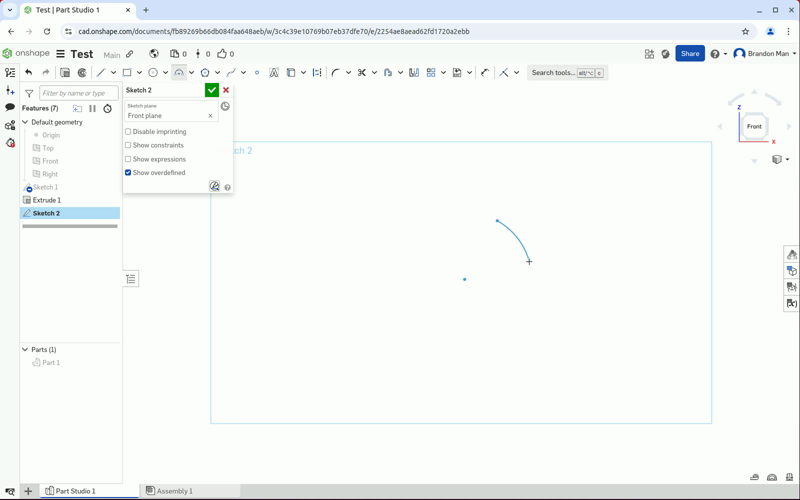
click(529, 261)
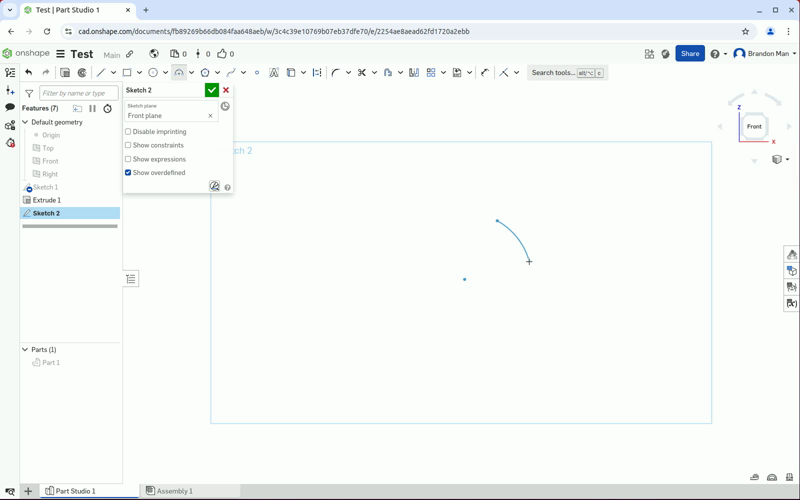
mouse_move(516, 237)
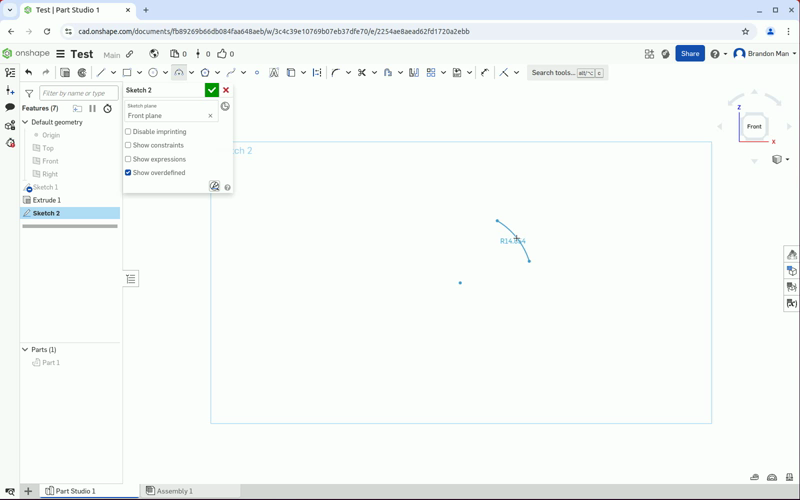
click(516, 237)
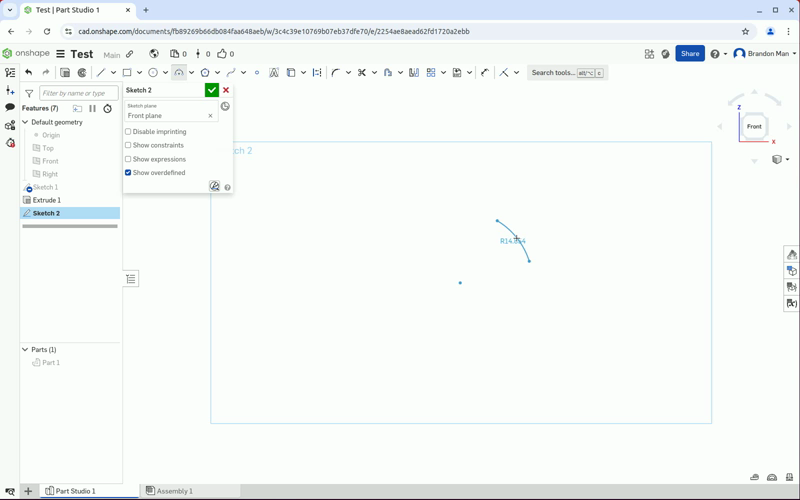
key_up(shift)
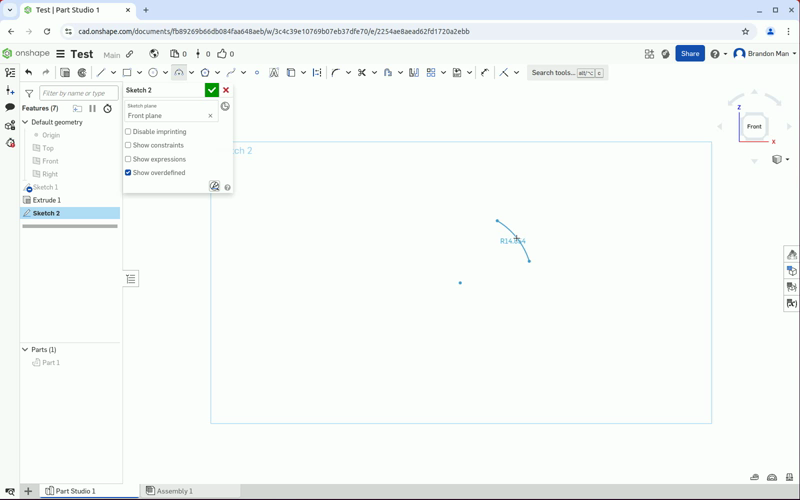
mouse_move(529, 261)
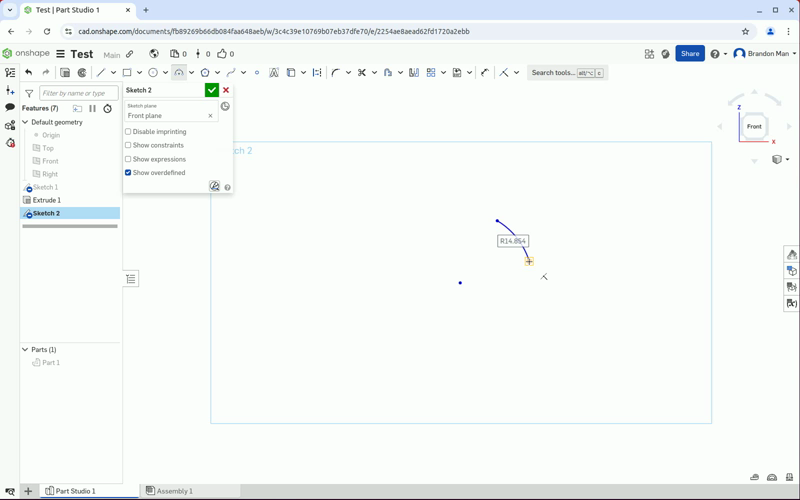
click(529, 261)
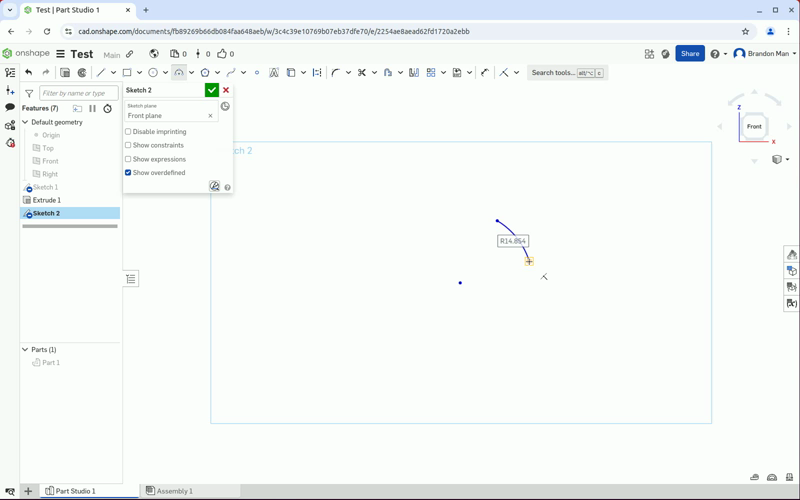
mouse_move(497, 220)
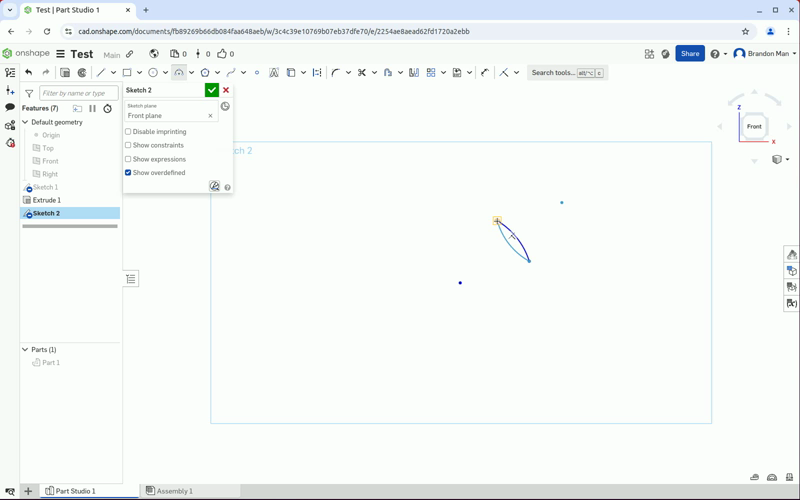
click(497, 220)
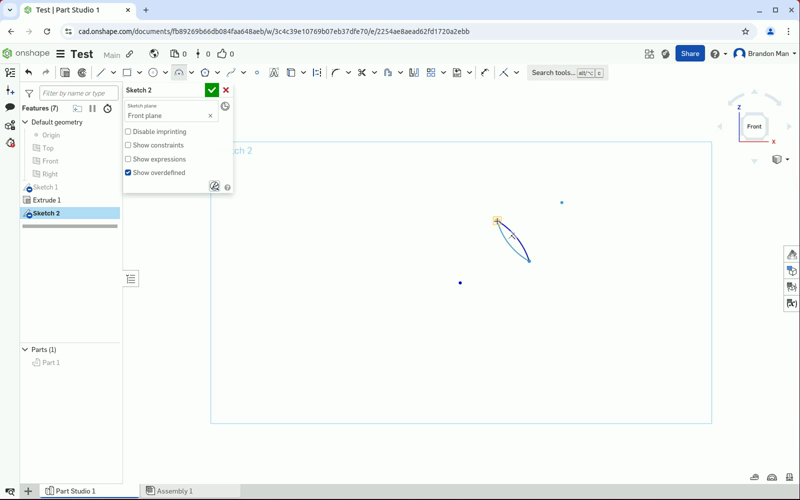
key_down(shift)
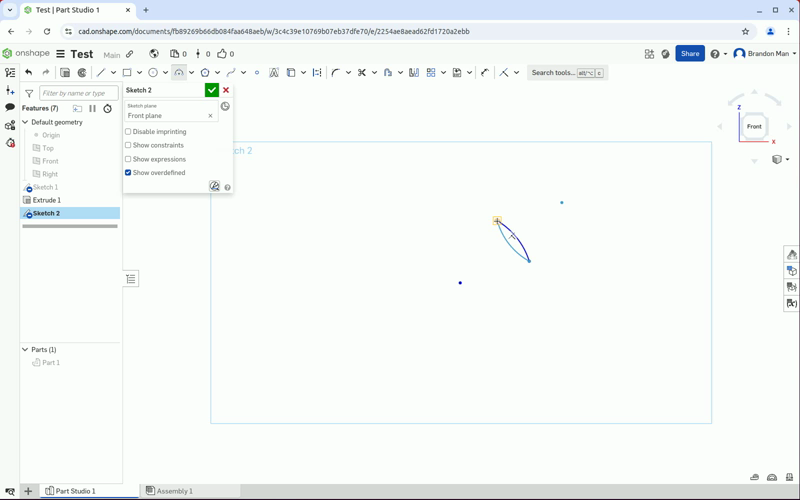
mouse_move(564, 199)
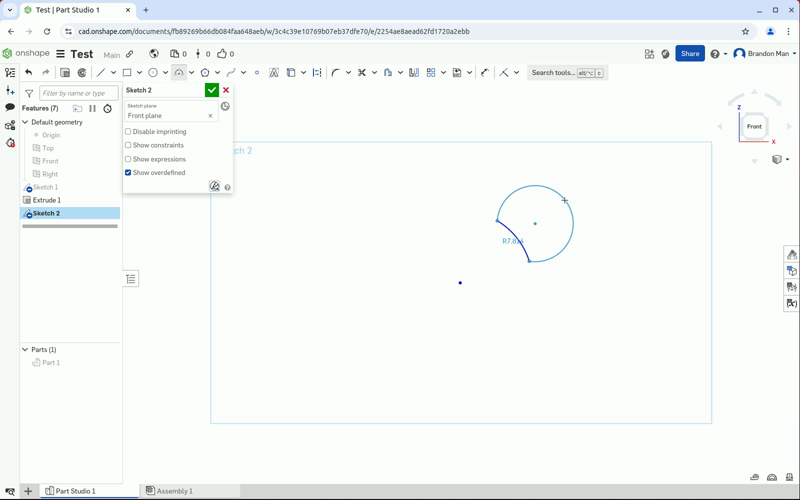
click(564, 199)
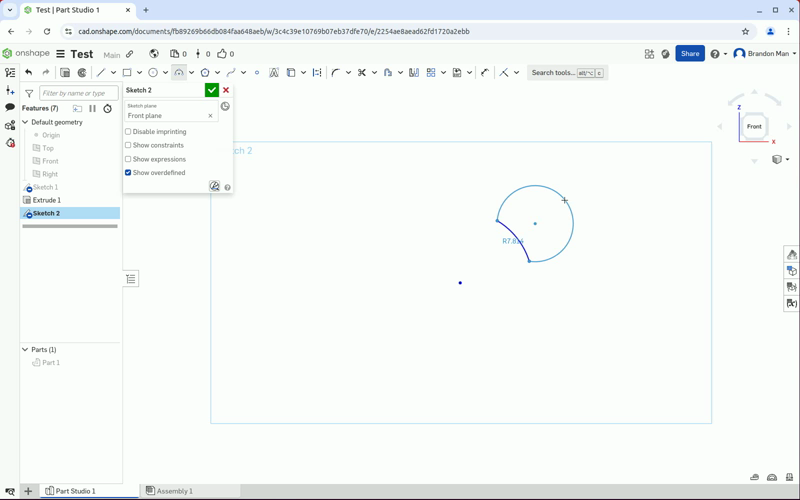
key_up(shift)
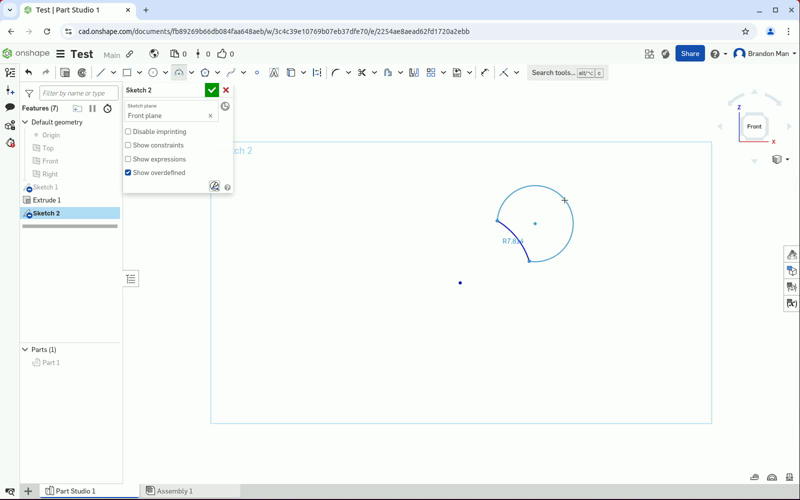
key(esc)
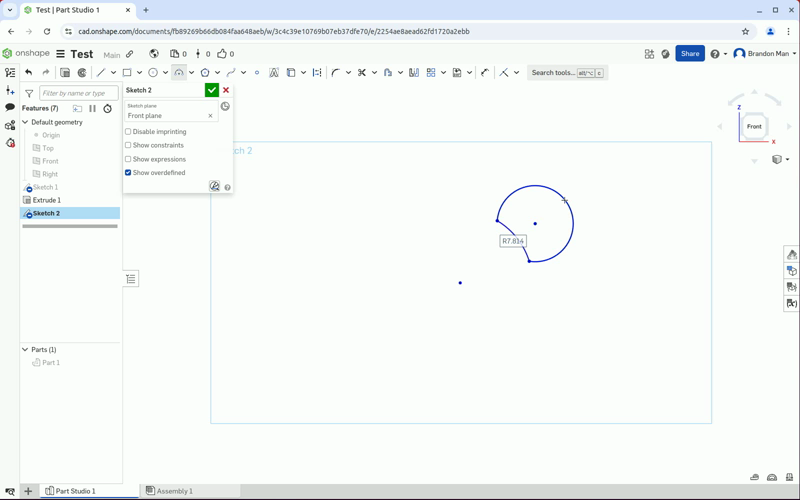
mouse_move(515, 214)
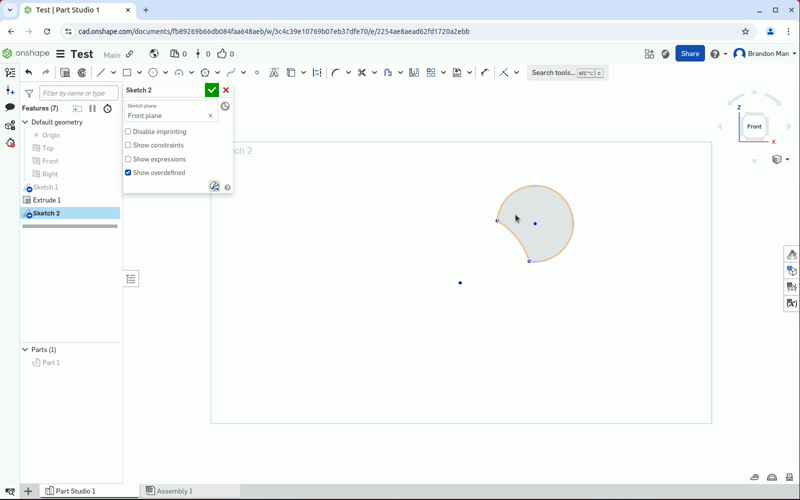
click(515, 214)
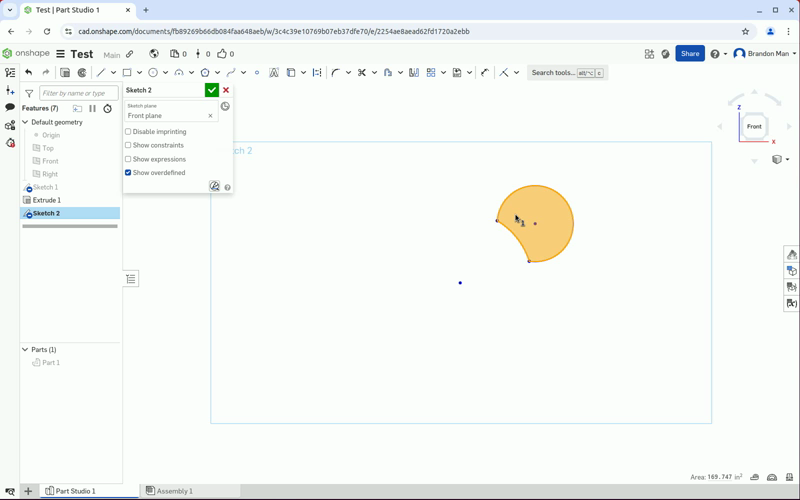
mouse_move(73, 352)
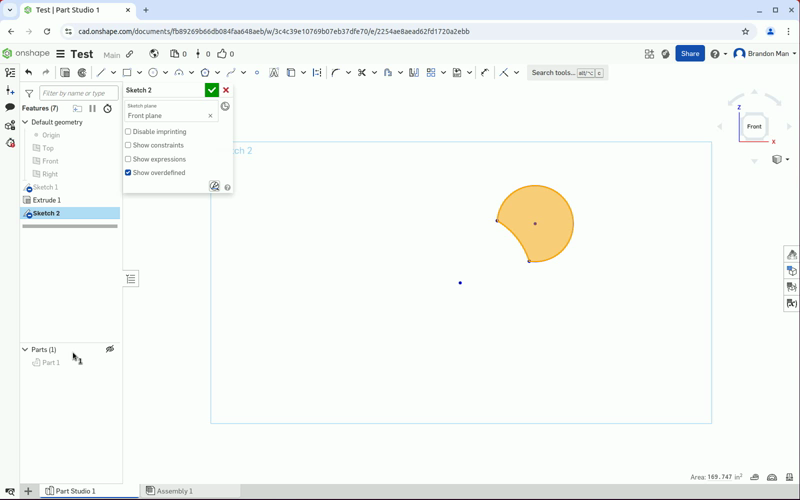
key(shift+y)
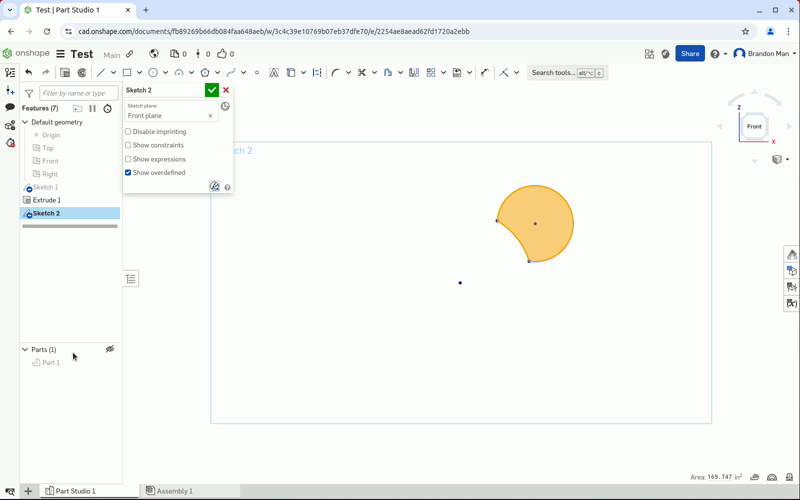
key(shift+e)
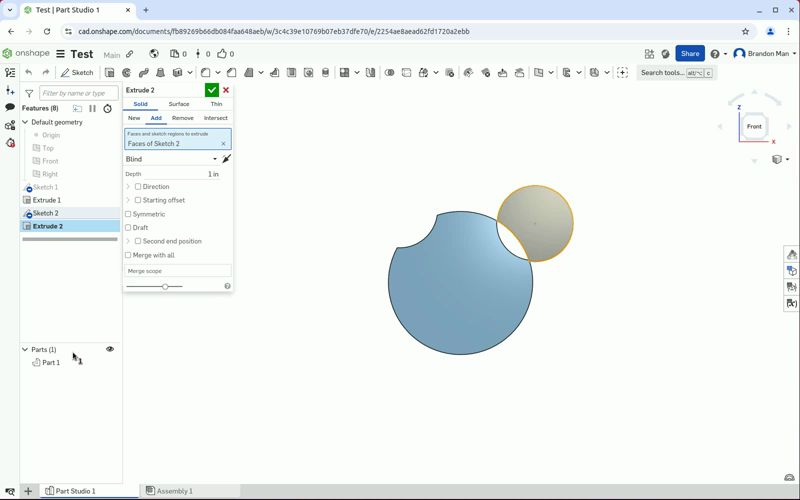
mouse_move(143, 106)
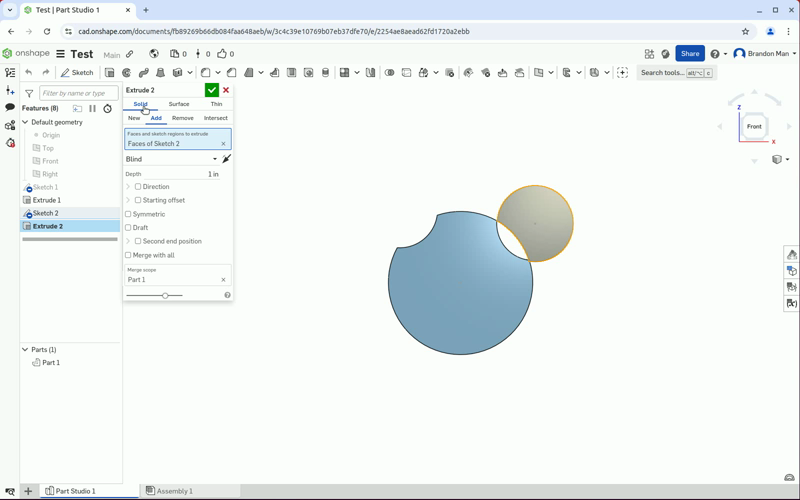
click(143, 106)
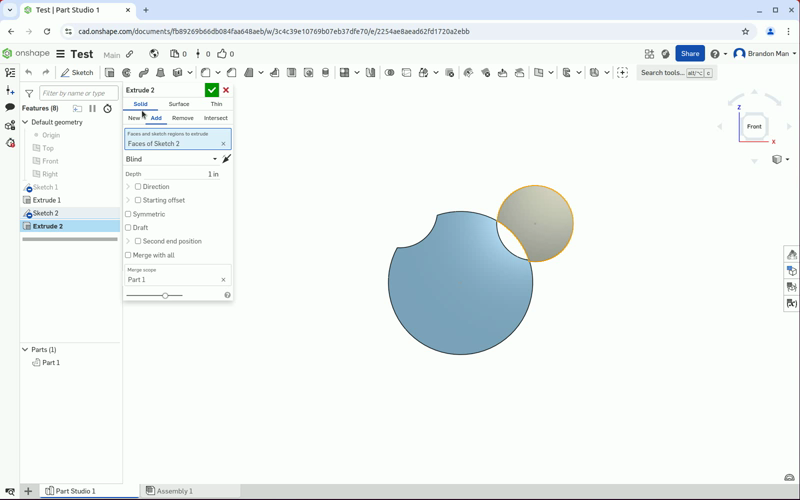
mouse_move(137, 120)
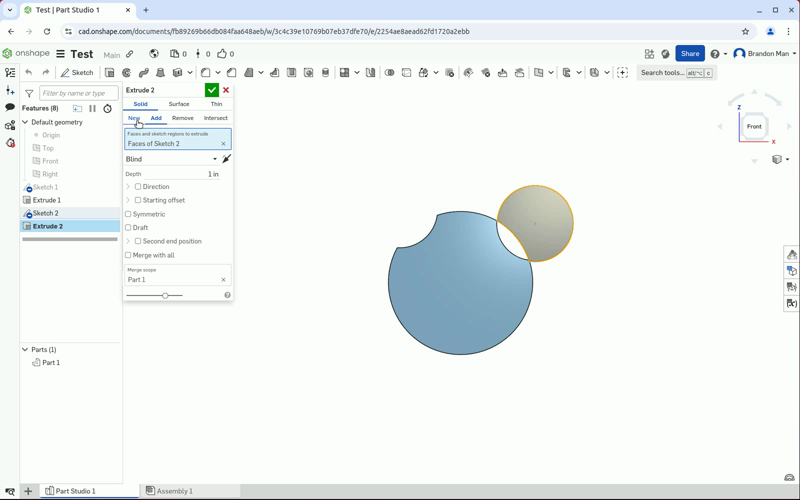
click(137, 120)
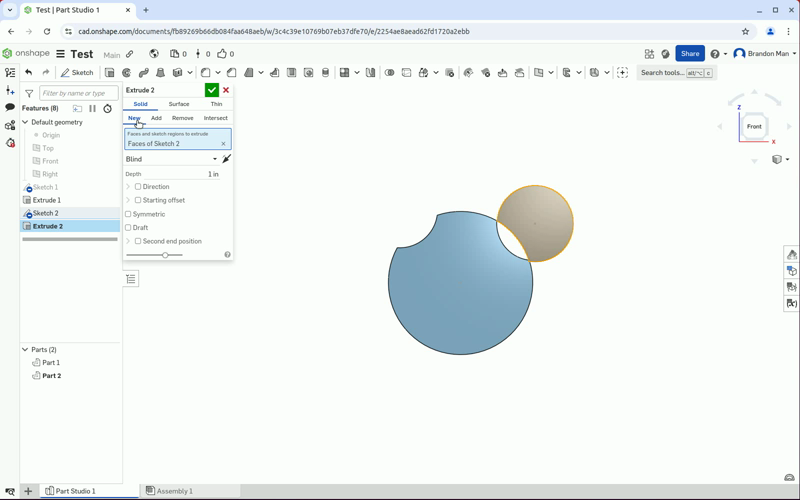
key(tab, 4)
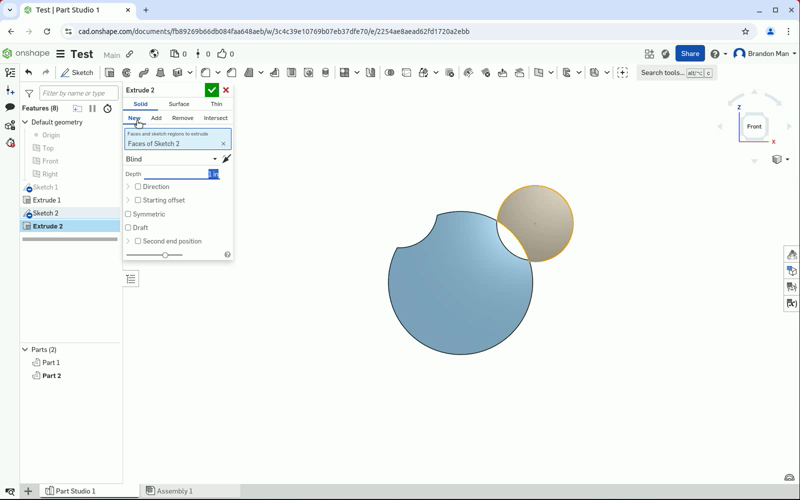
text(7.943)
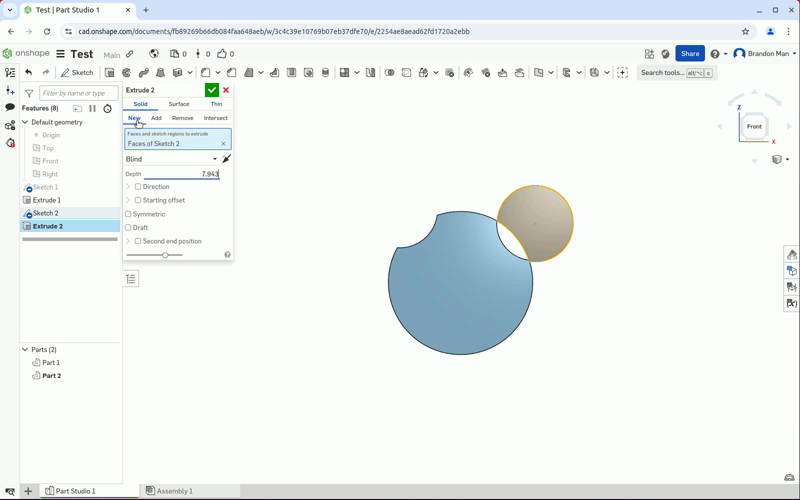
key(enter)
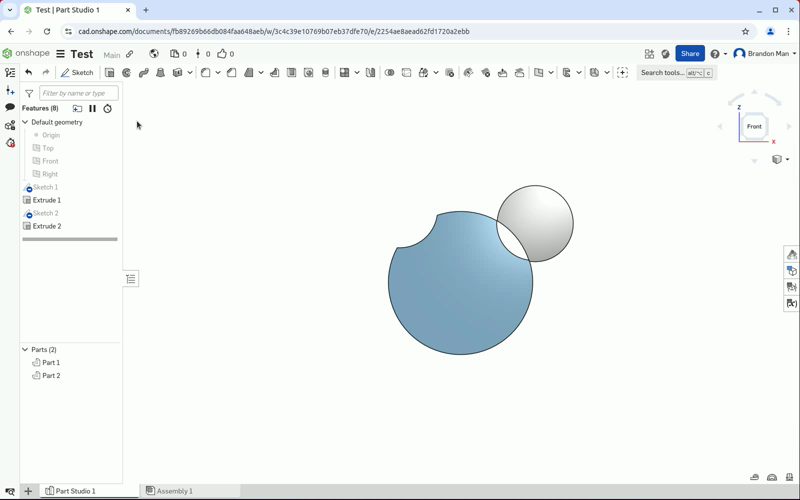
key(shift+h)
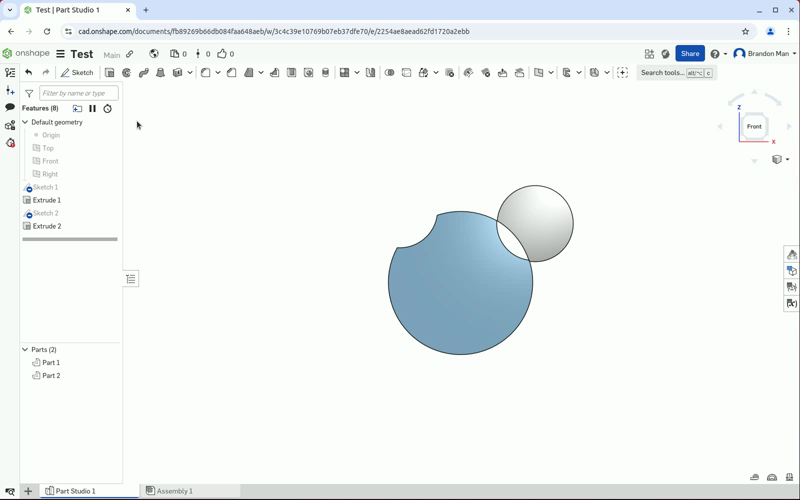
key(shift+h)
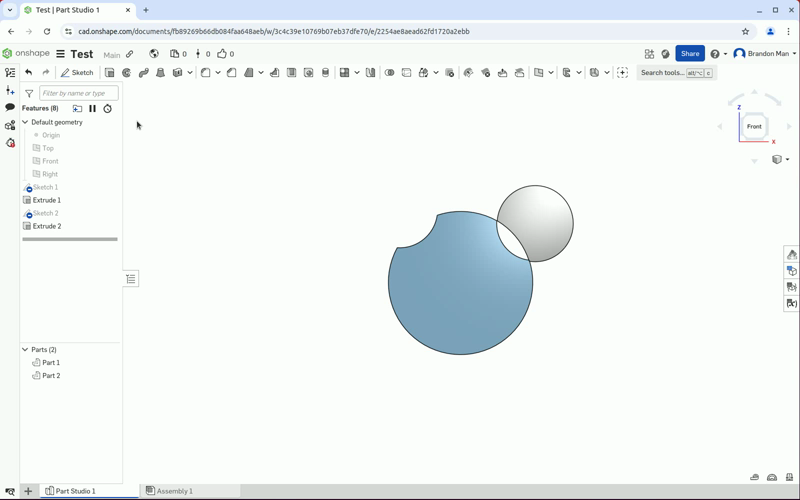
mouse_move(73, 189)
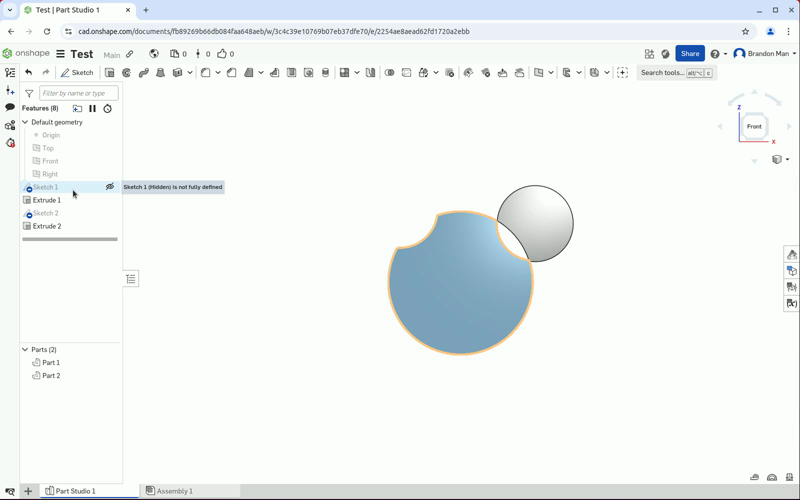
click(73, 189)
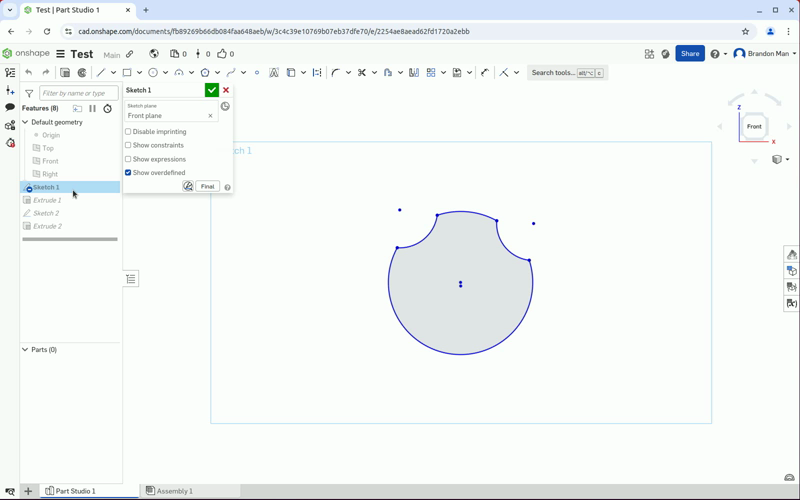
mouse_move(229, 92)
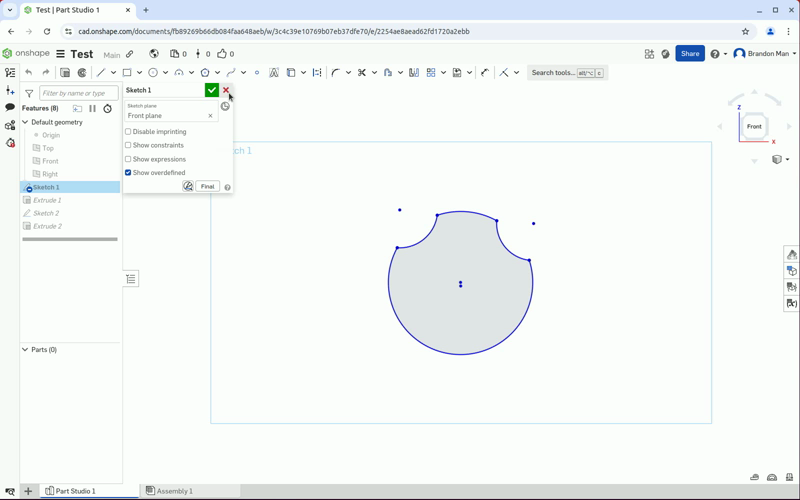
click(229, 92)
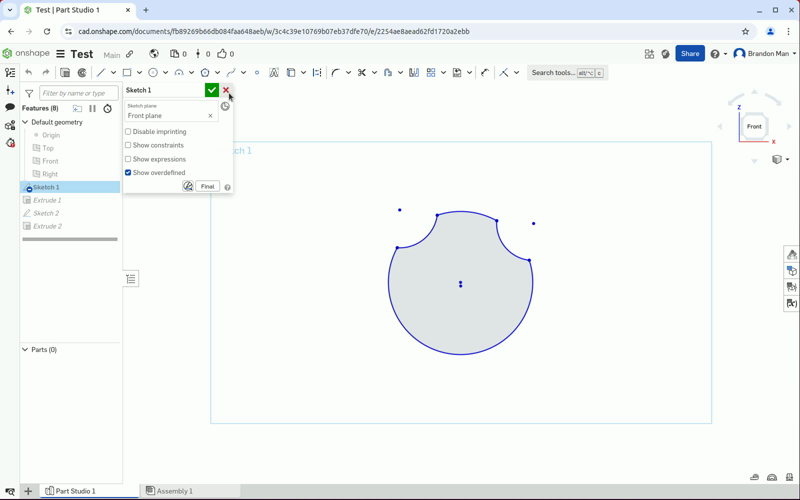
key(shift+s)
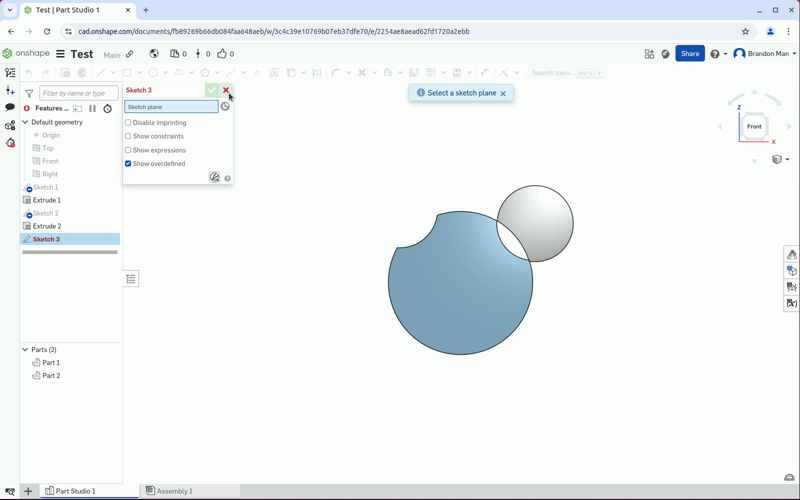
mouse_move(73, 163)
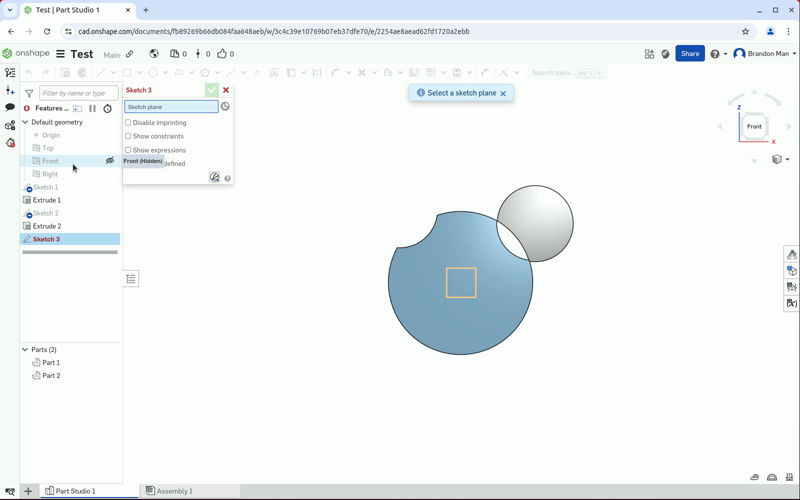
click(73, 163)
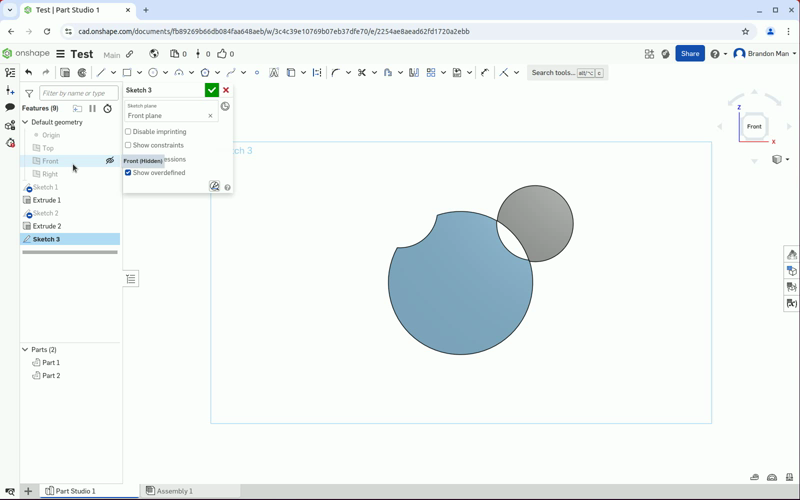
mouse_move(73, 352)
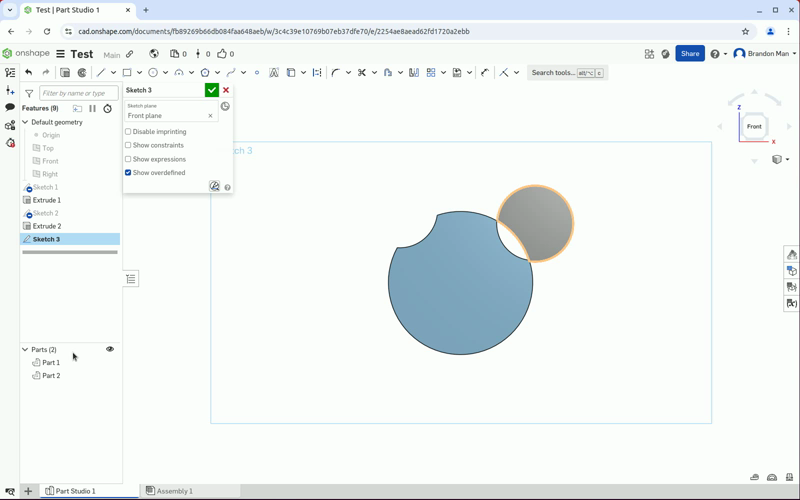
key(y)
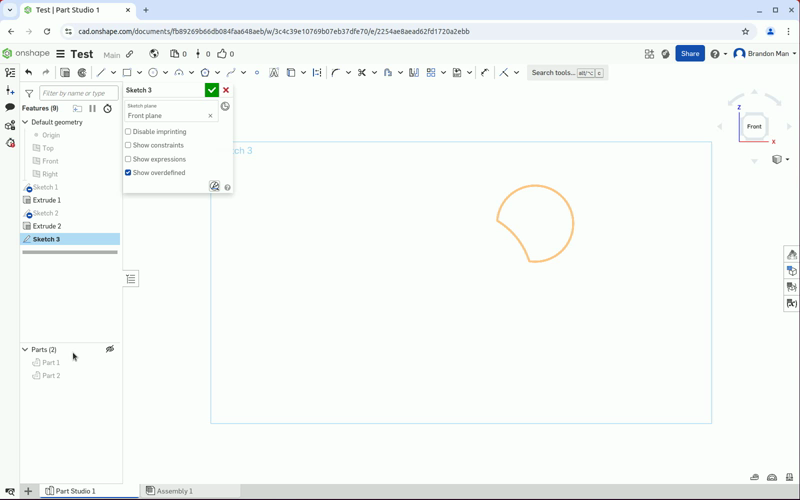
key(a)
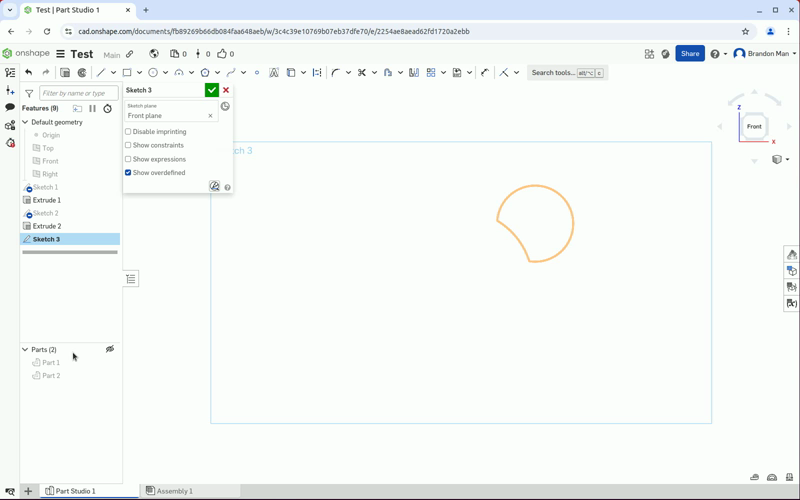
key_down(shift)
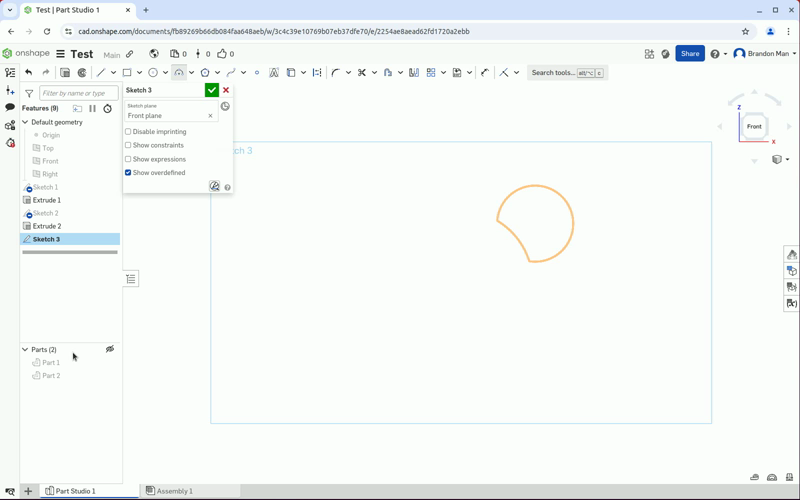
mouse_move(497, 220)
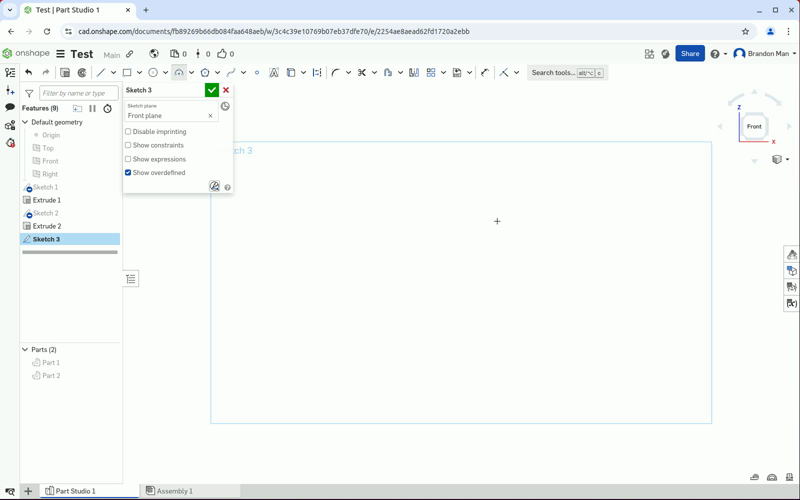
click(497, 220)
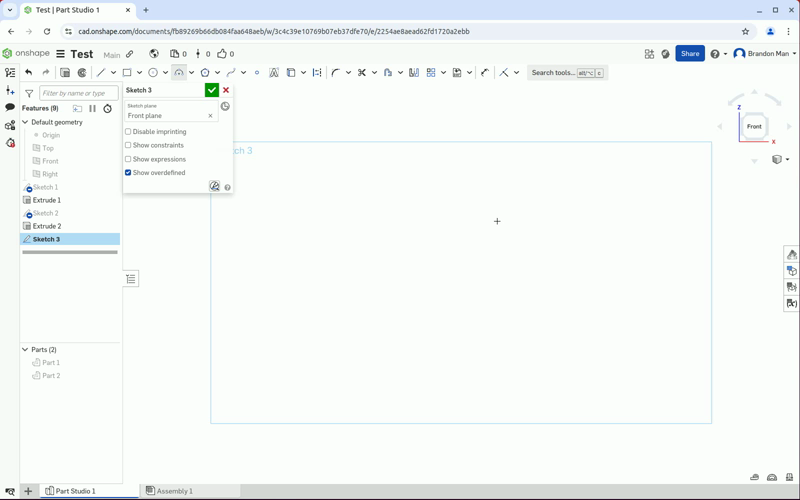
key_up(shift)
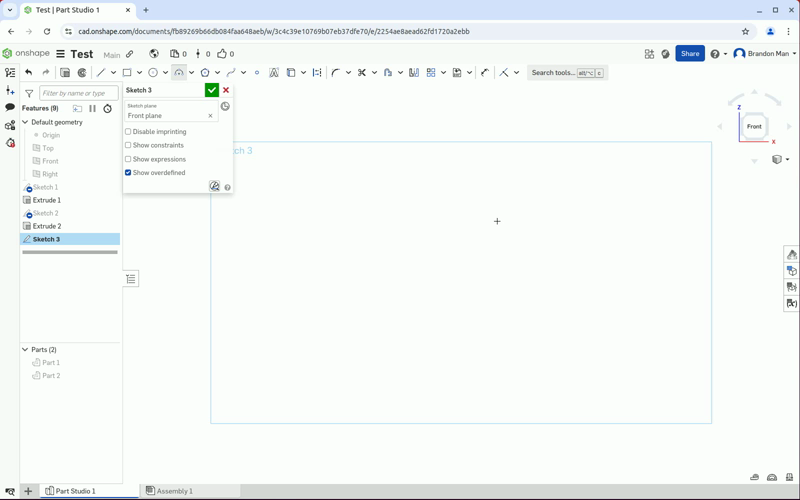
key_down(shift)
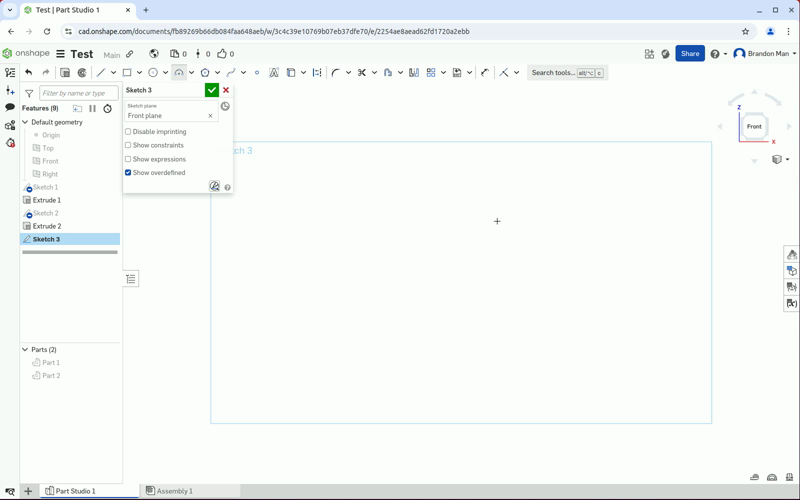
mouse_move(529, 261)
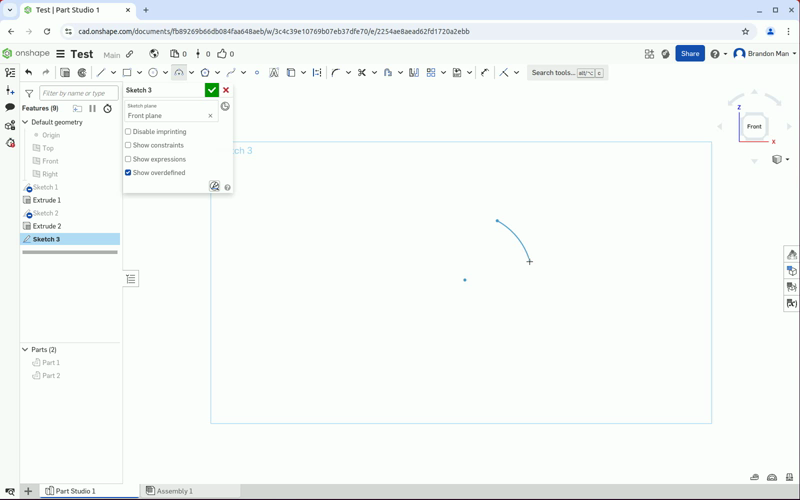
click(529, 261)
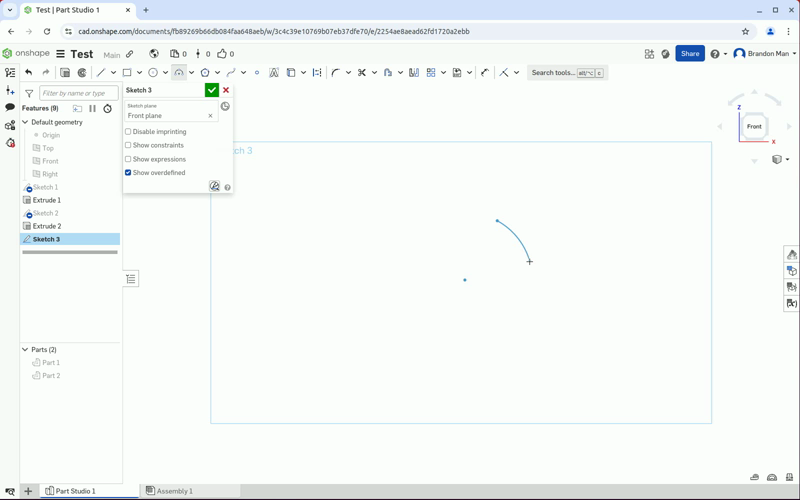
mouse_move(505, 247)
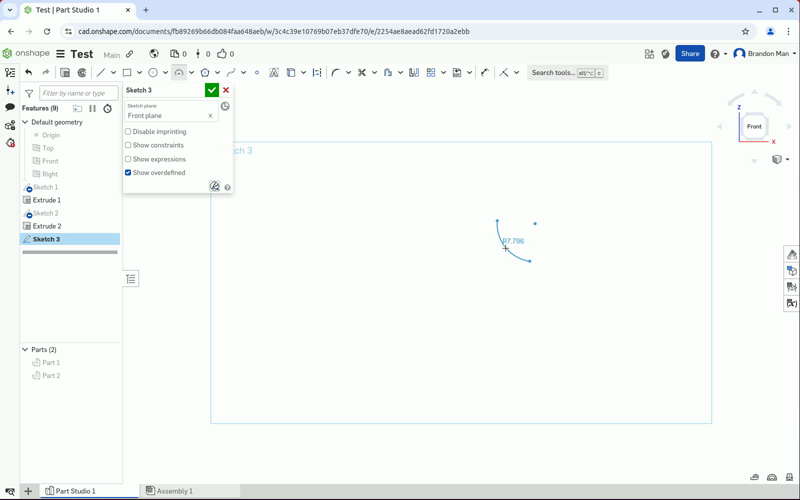
click(505, 247)
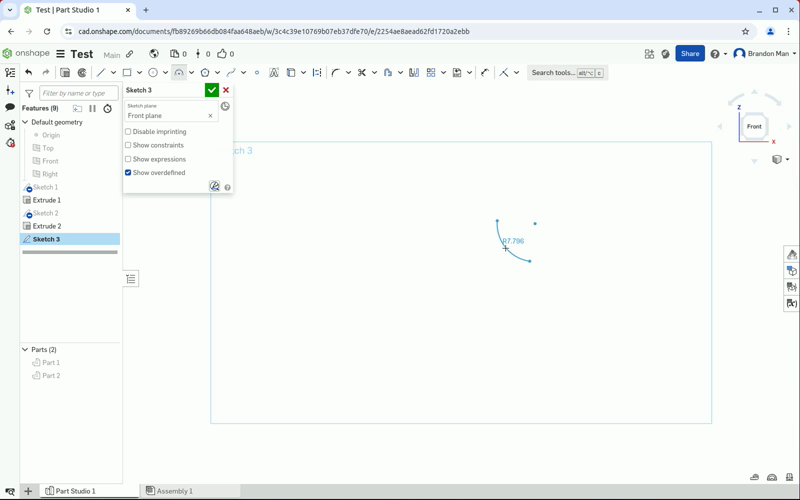
key_up(shift)
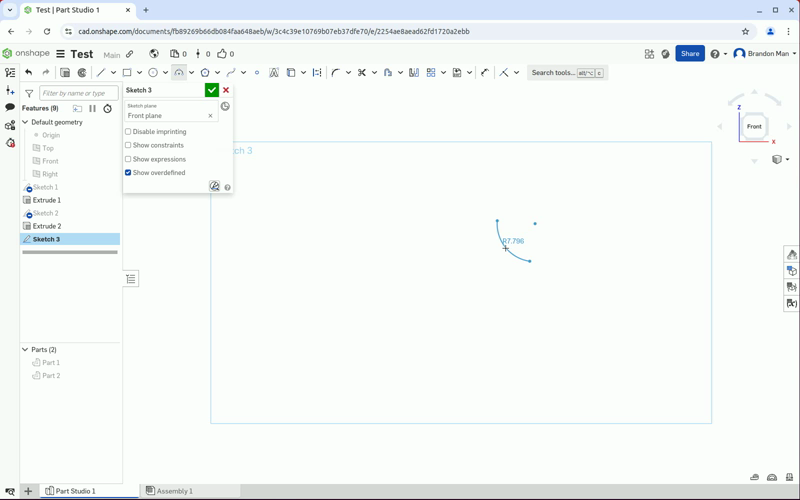
mouse_move(529, 261)
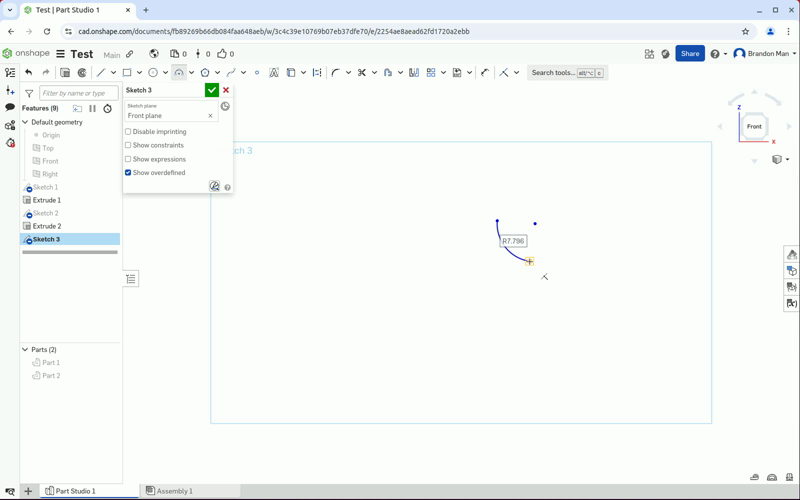
click(529, 261)
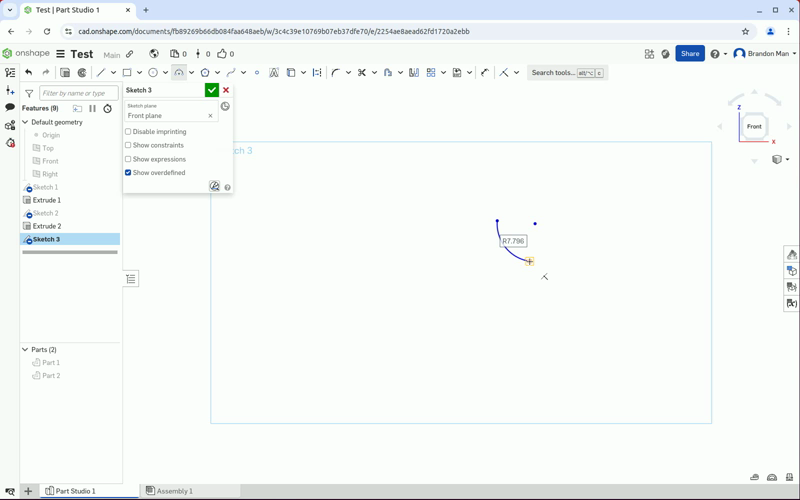
mouse_move(497, 220)
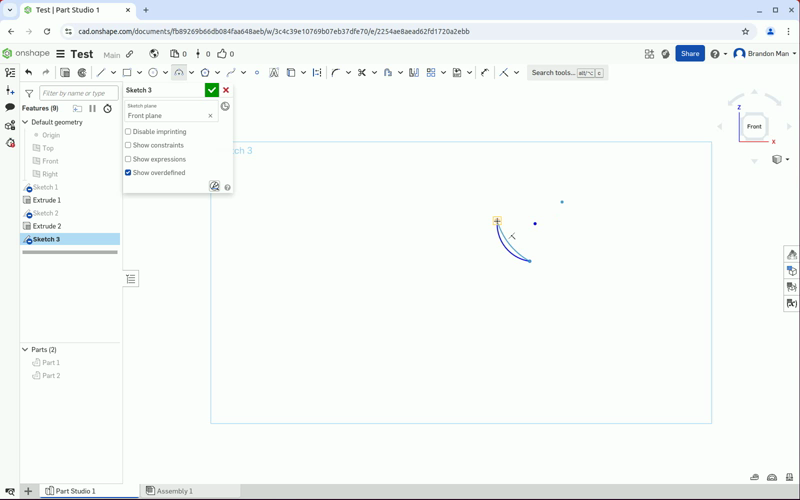
click(497, 220)
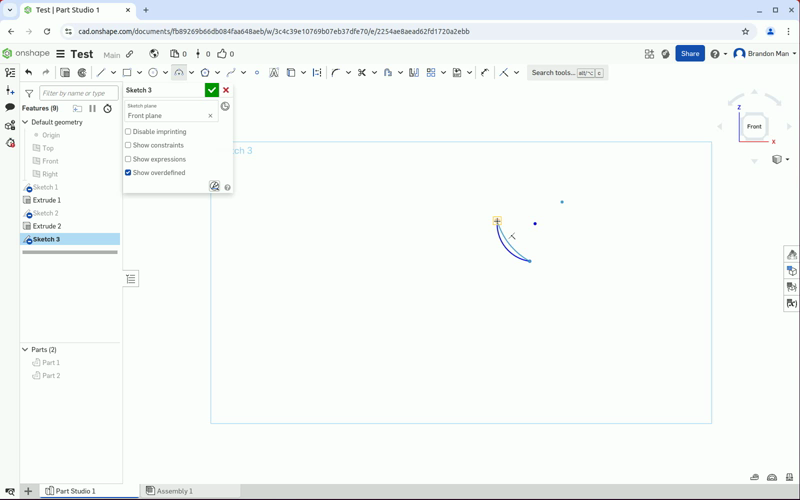
key_down(shift)
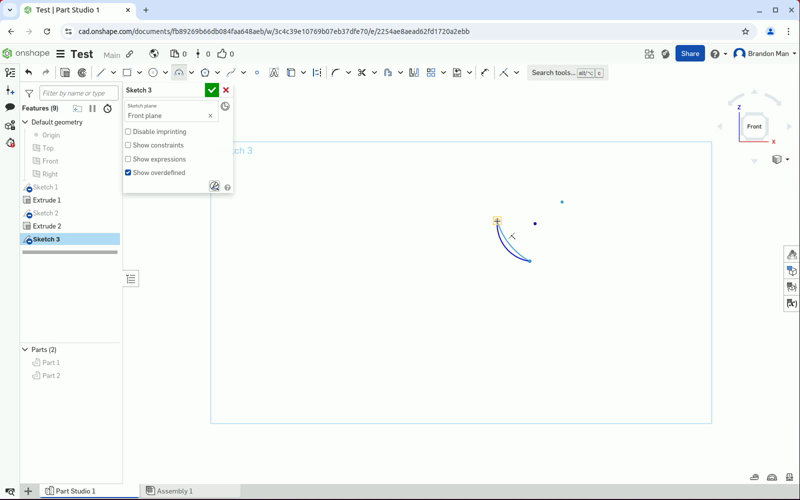
mouse_move(517, 238)
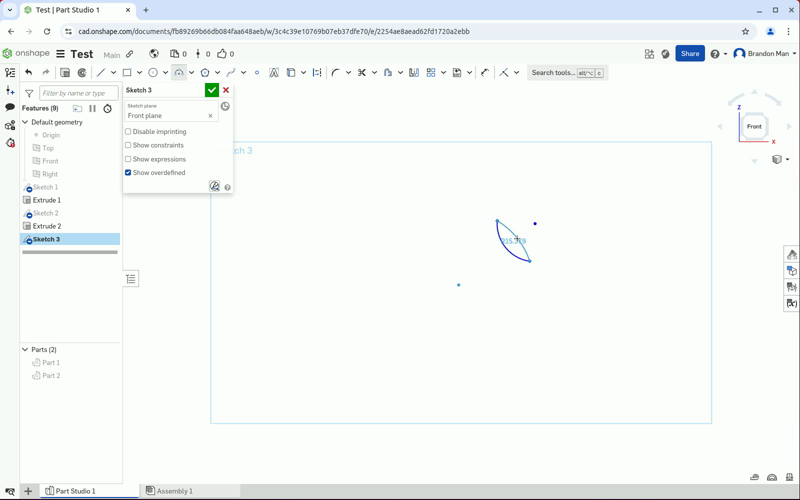
click(517, 238)
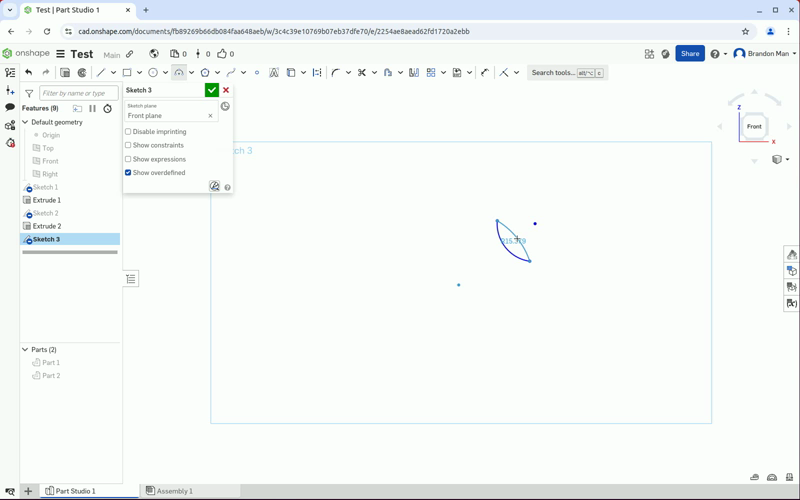
key_up(shift)
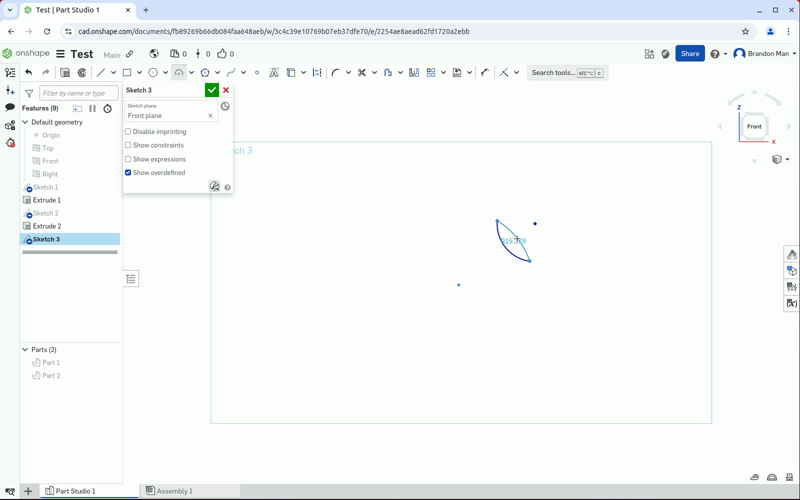
key(esc)
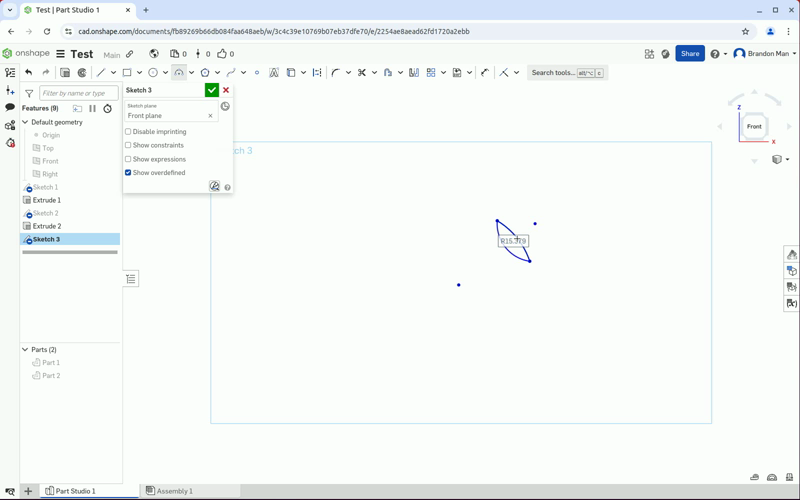
mouse_move(508, 249)
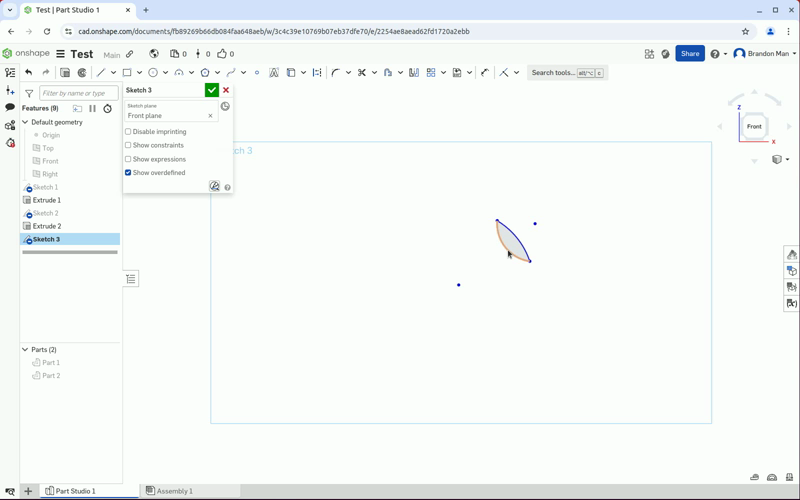
scroll(6)
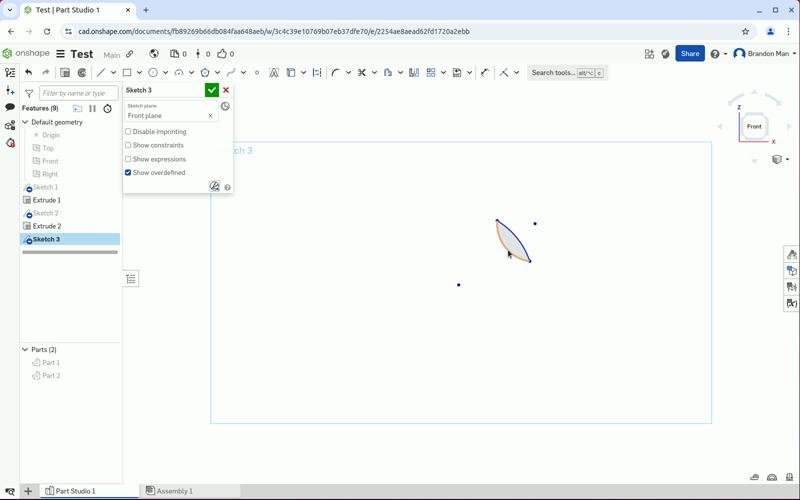
scroll(6)
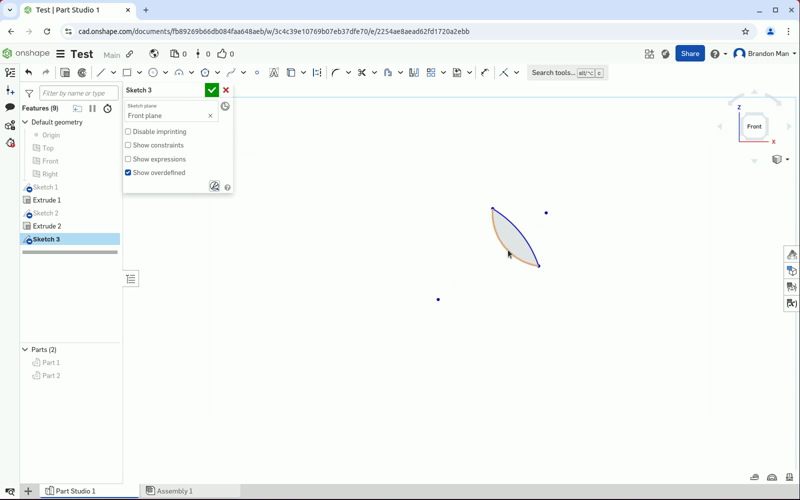
scroll(6)
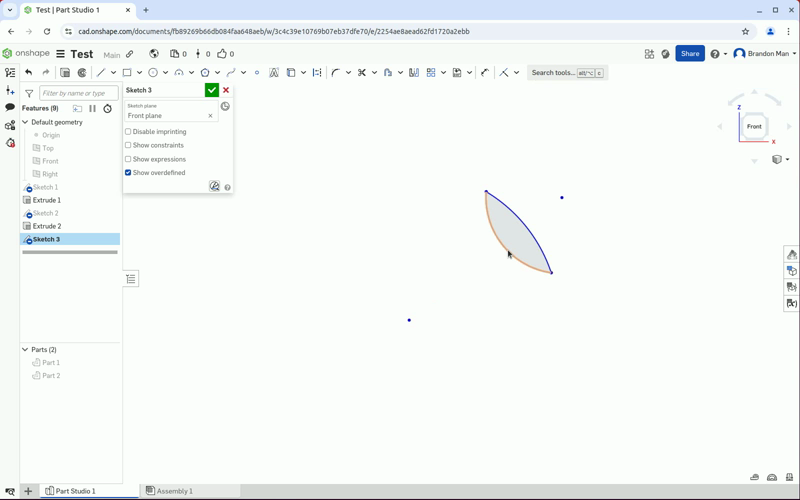
scroll(6)
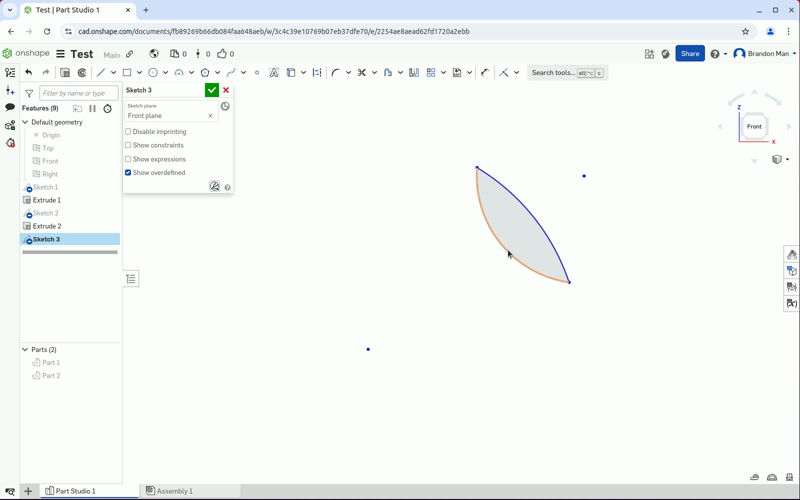
scroll(6)
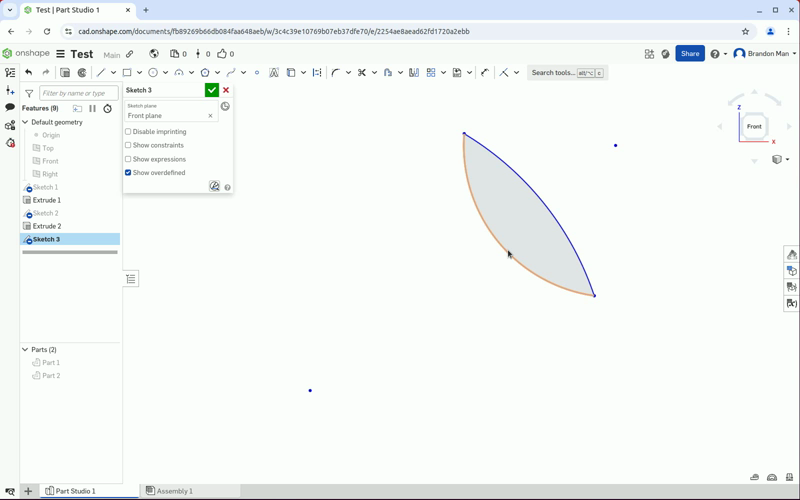
scroll(6)
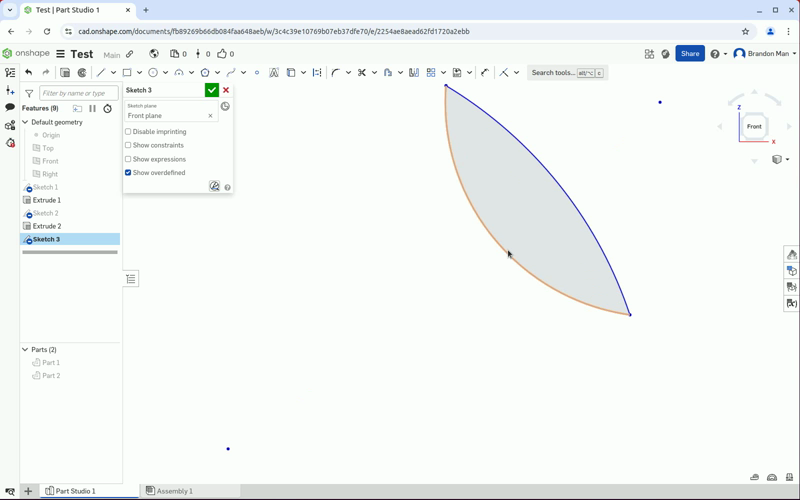
scroll(6)
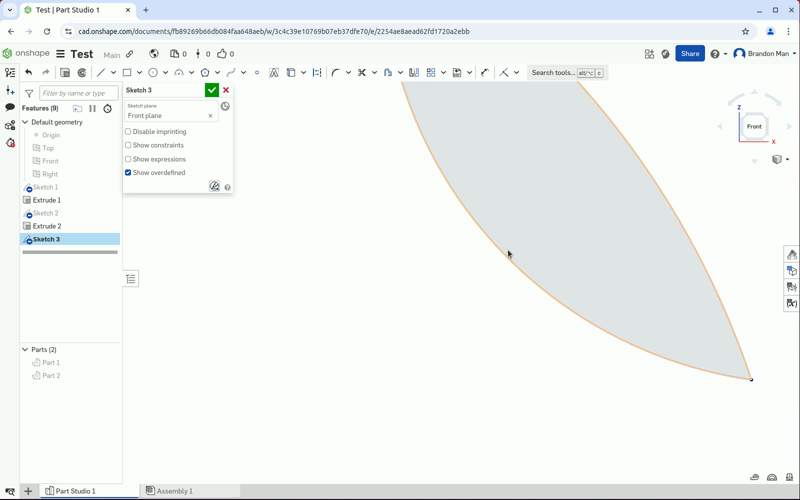
click(508, 249)
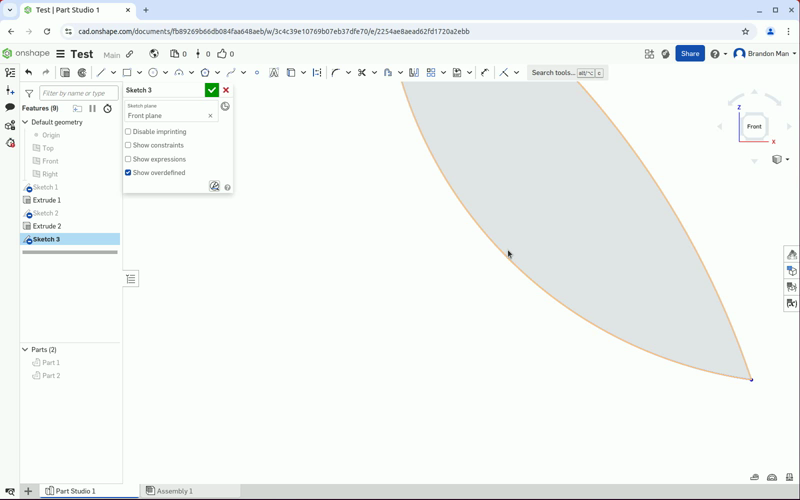
scroll(-6)
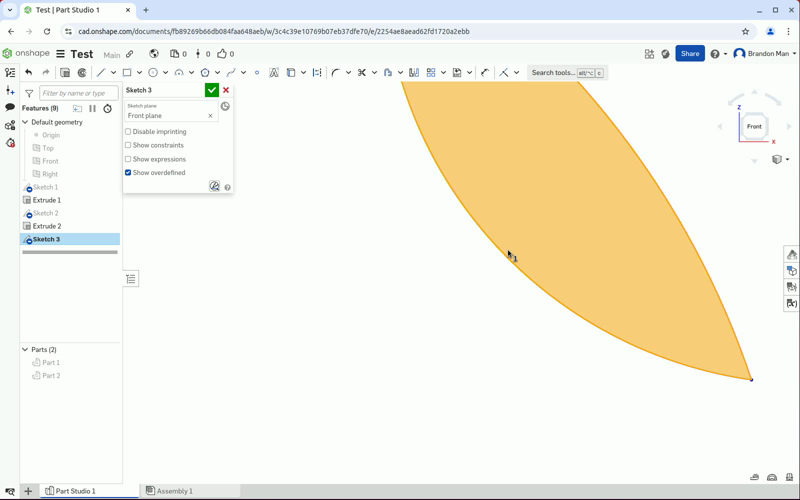
scroll(-6)
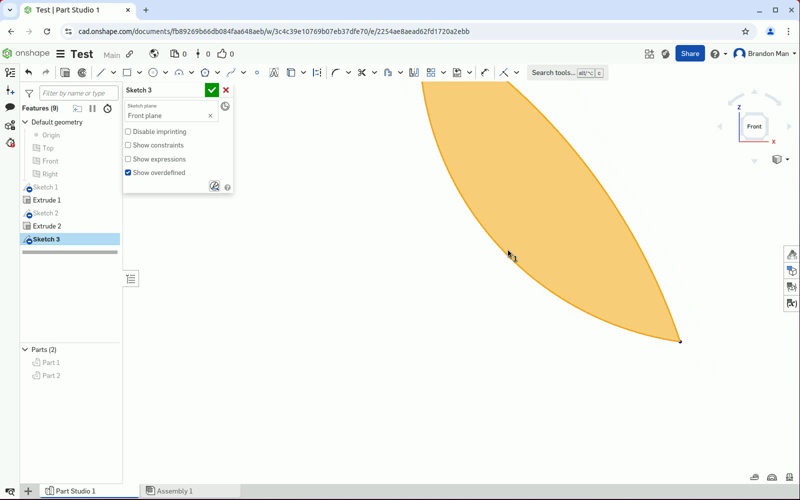
scroll(-6)
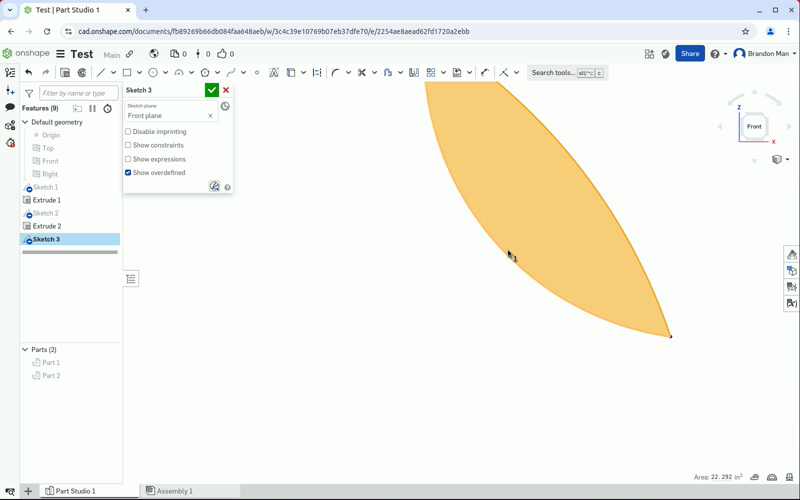
scroll(-6)
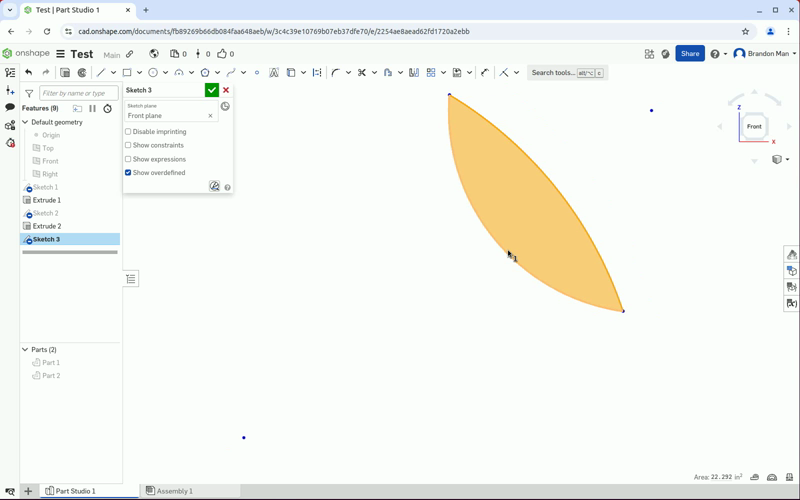
scroll(-6)
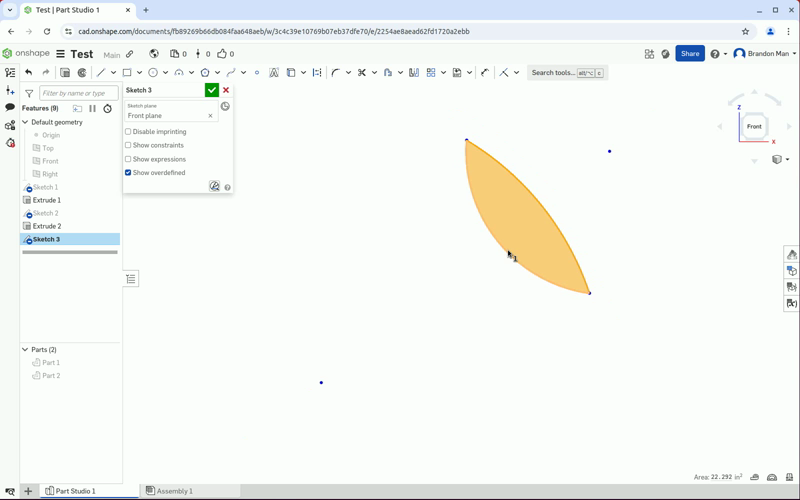
scroll(-6)
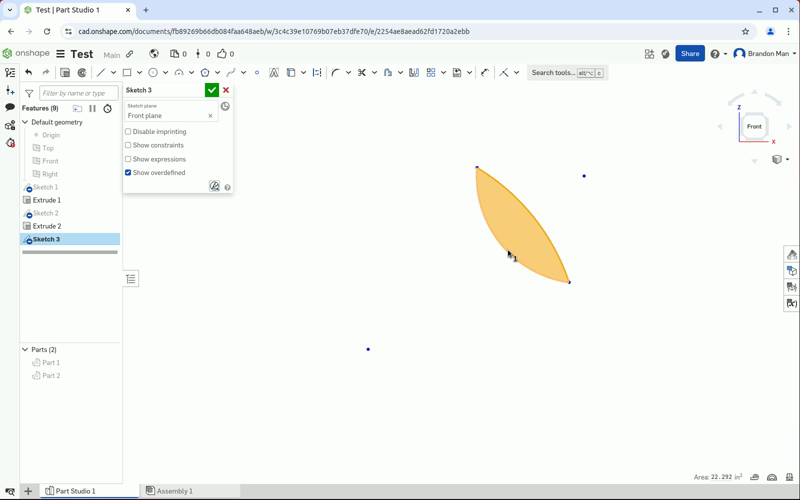
scroll(-6)
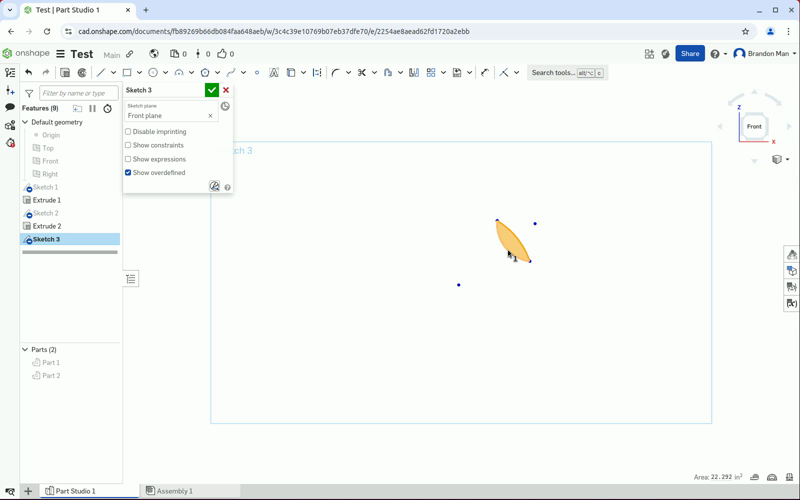
mouse_move(73, 352)
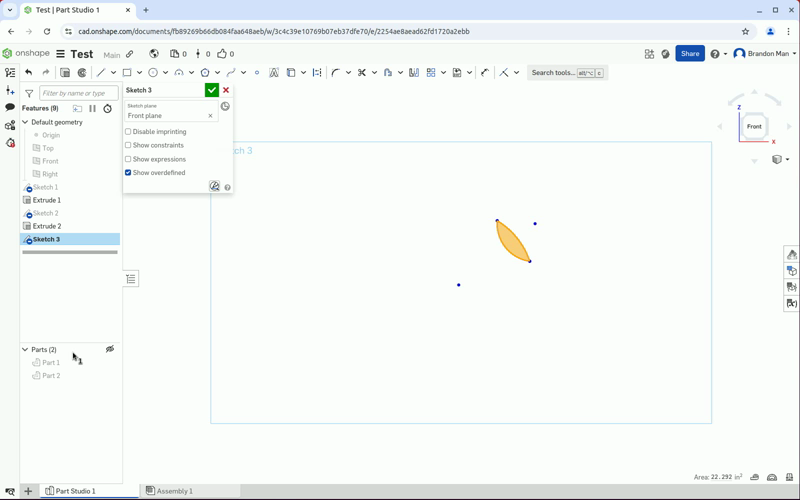
key(shift+y)
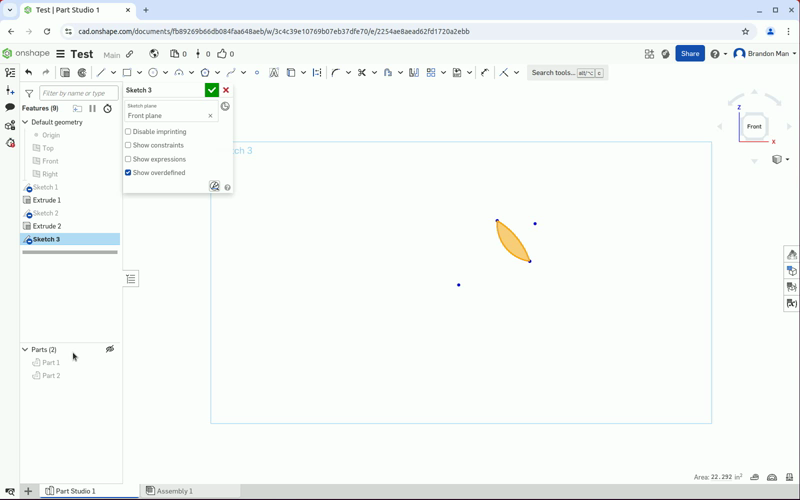
key(shift+e)
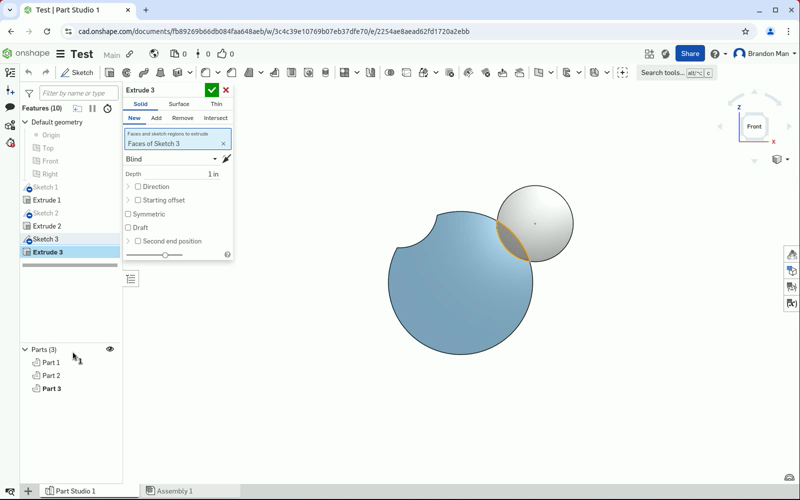
mouse_move(143, 106)
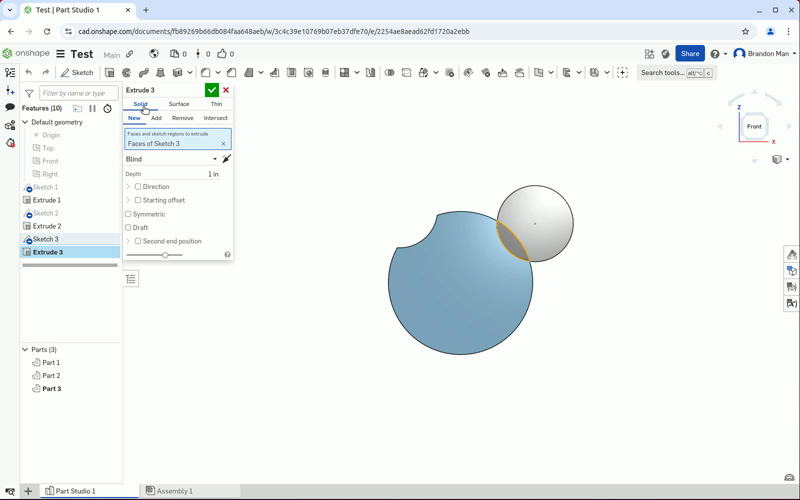
click(143, 106)
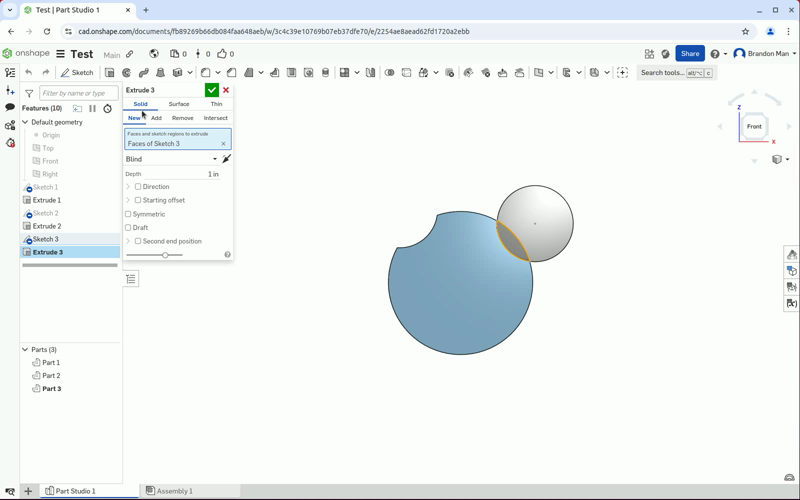
mouse_move(137, 120)
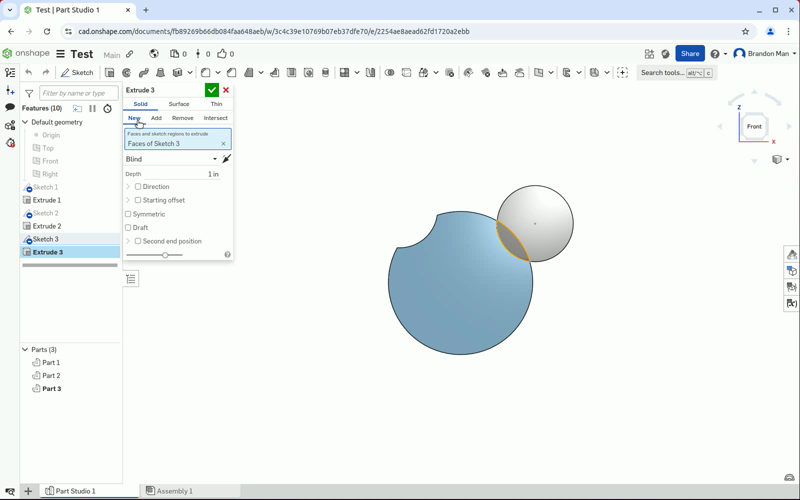
click(137, 120)
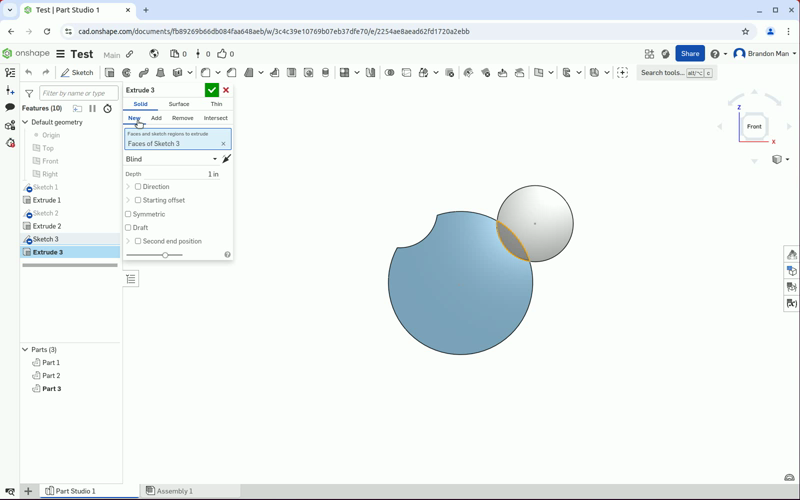
key(tab, 4)
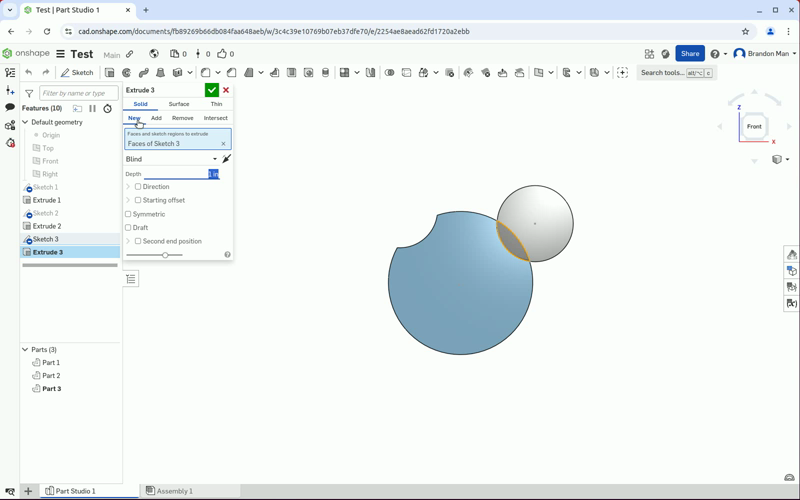
text(7.943)
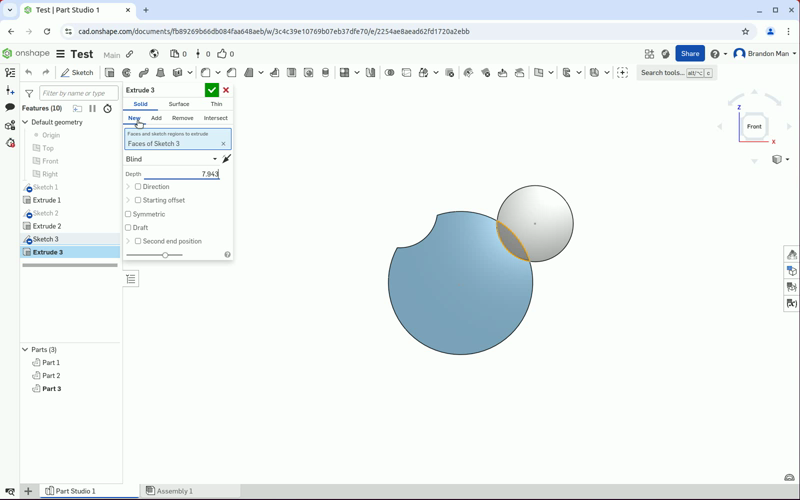
key(enter)
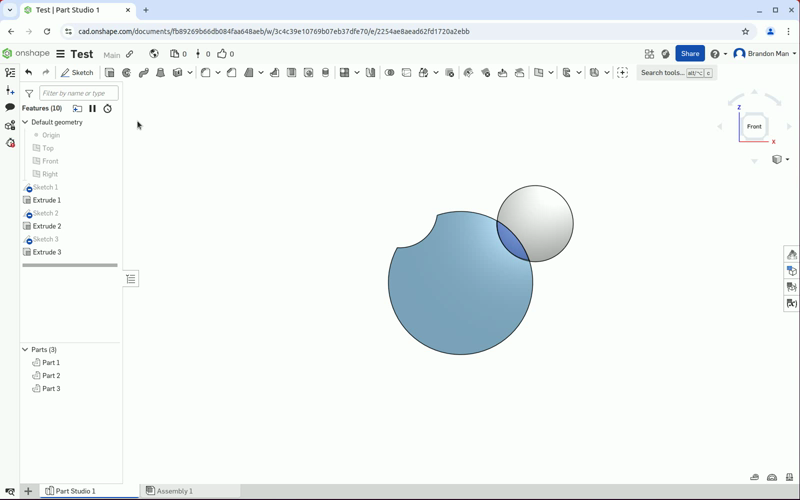
key(shift+h)
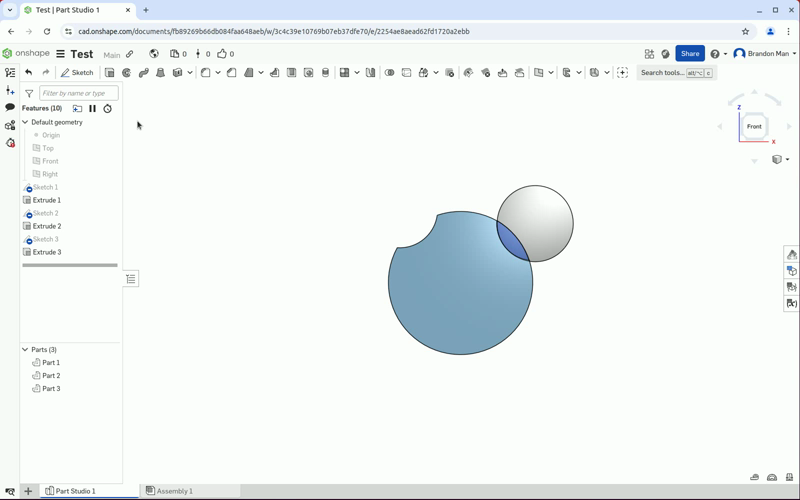
key(shift+h)
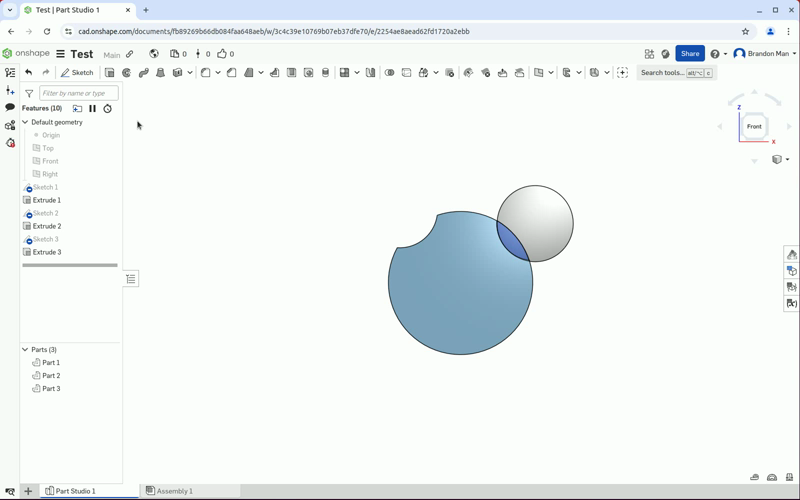
mouse_move(73, 189)
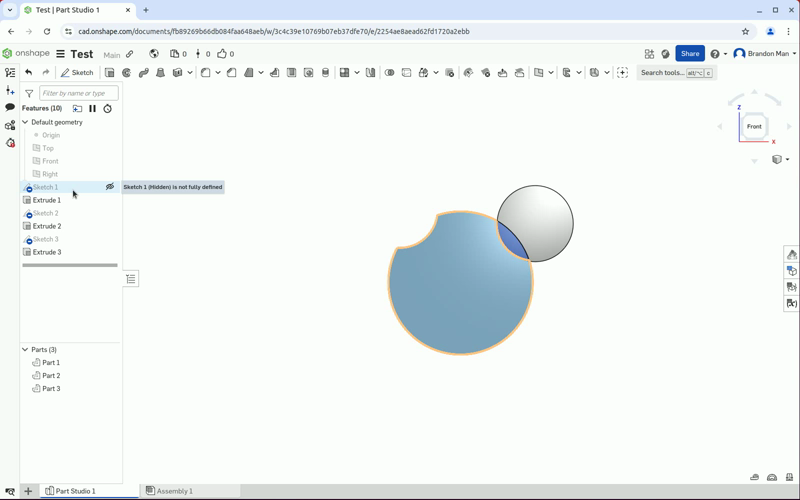
click(73, 189)
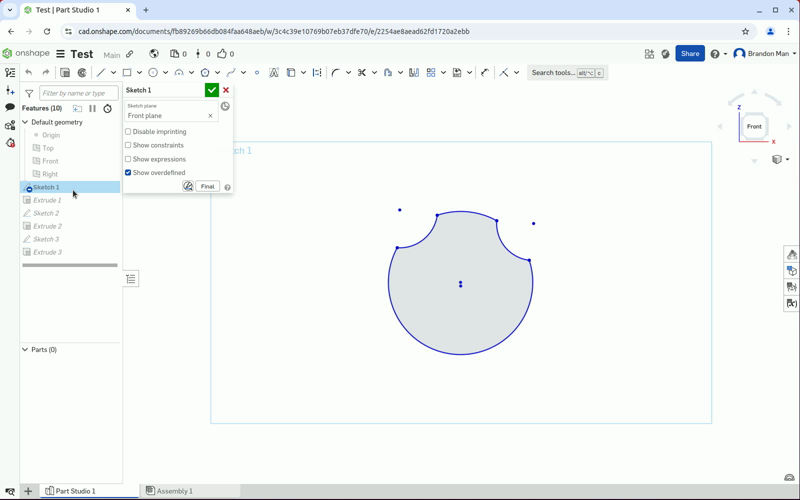
mouse_move(229, 92)
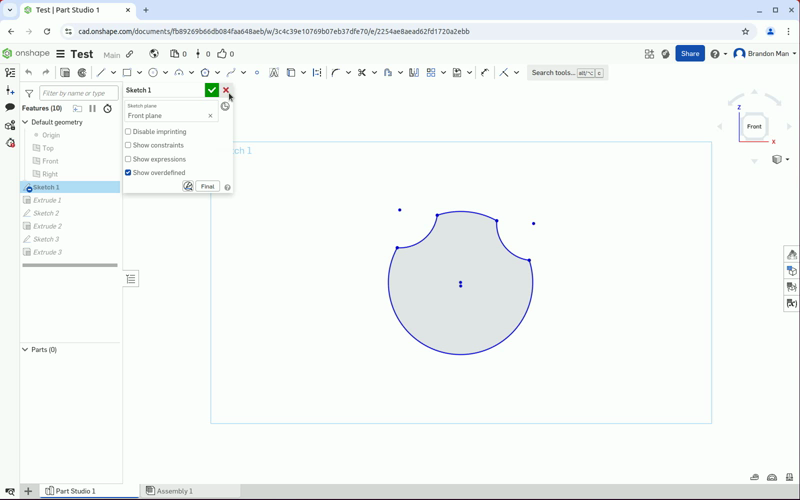
click(229, 92)
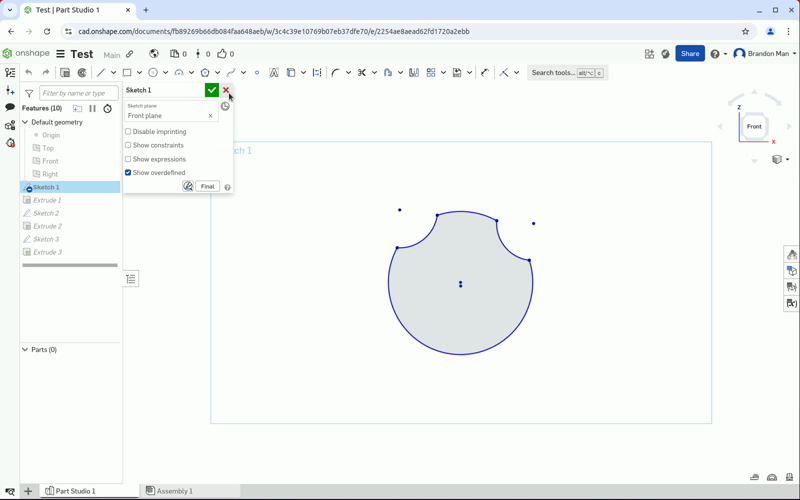
key(shift+s)
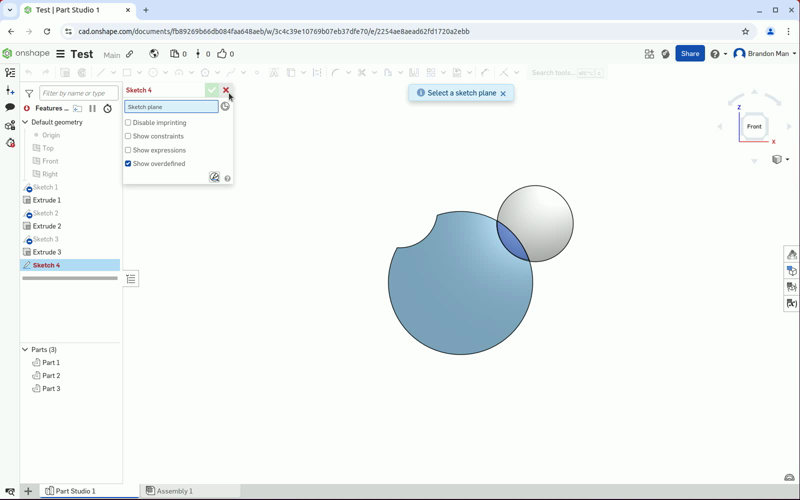
mouse_move(73, 163)
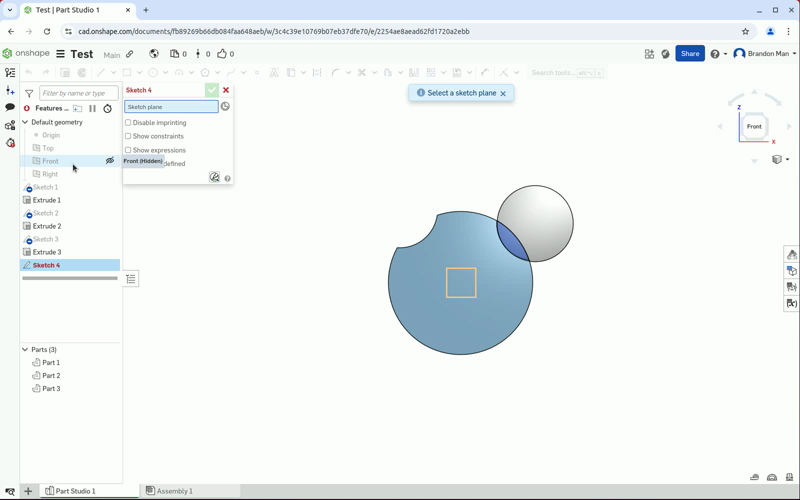
click(73, 163)
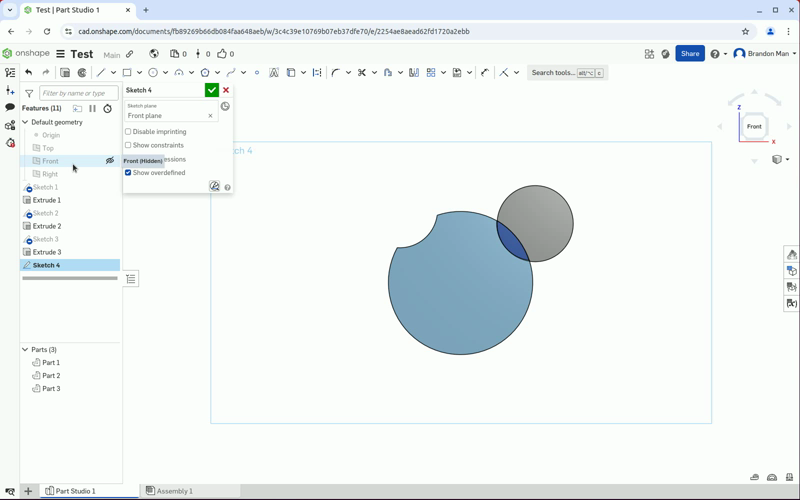
mouse_move(73, 352)
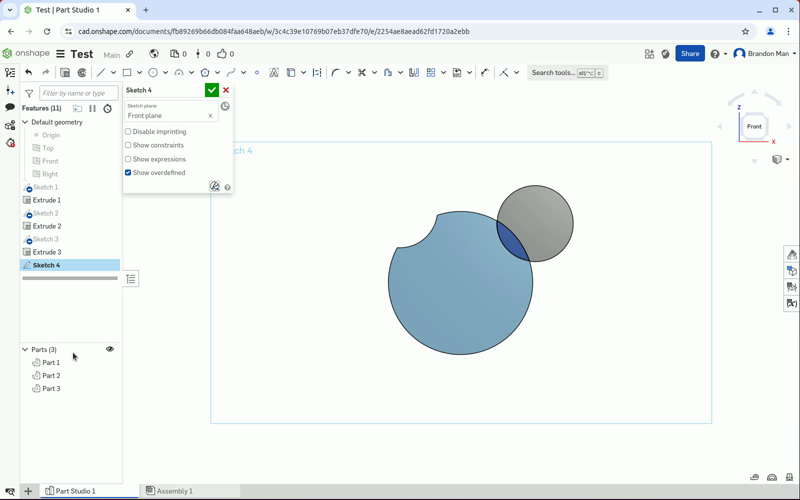
key(y)
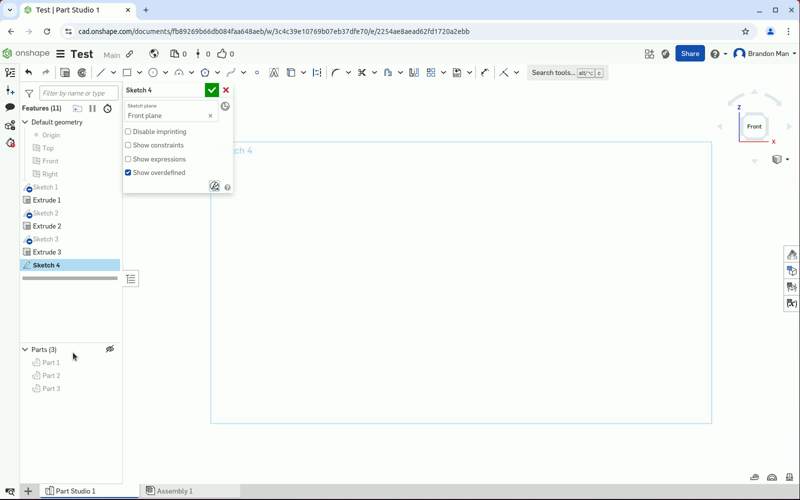
key(a)
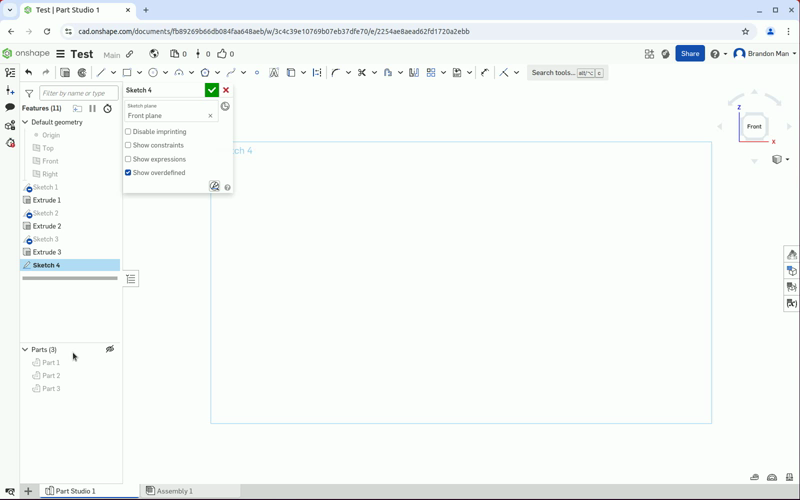
key_down(shift)
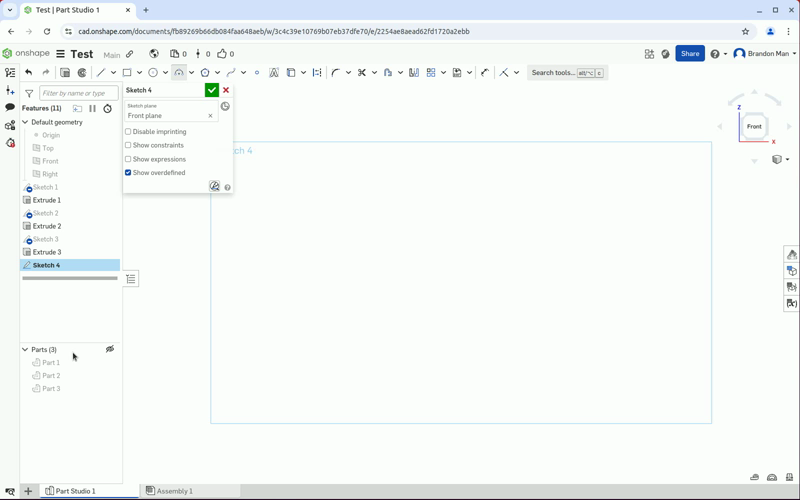
mouse_move(397, 247)
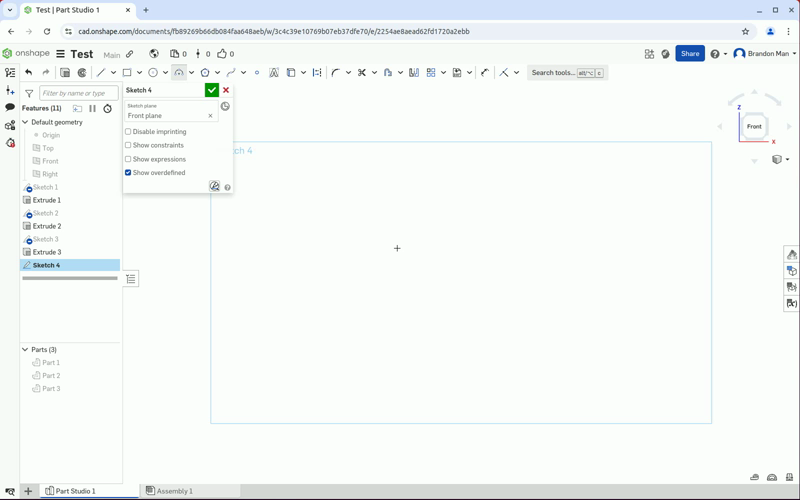
click(397, 247)
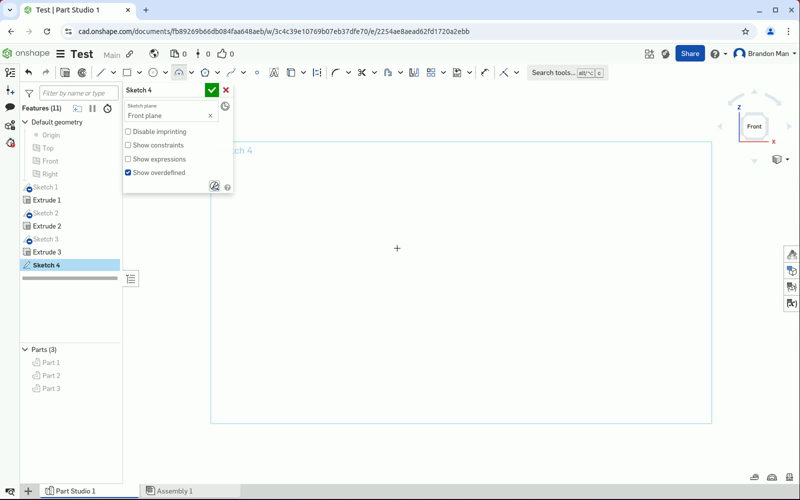
key_up(shift)
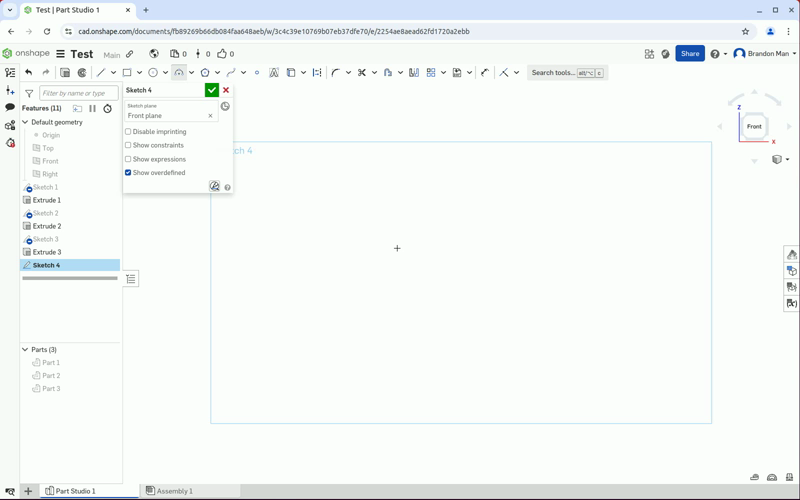
key_down(shift)
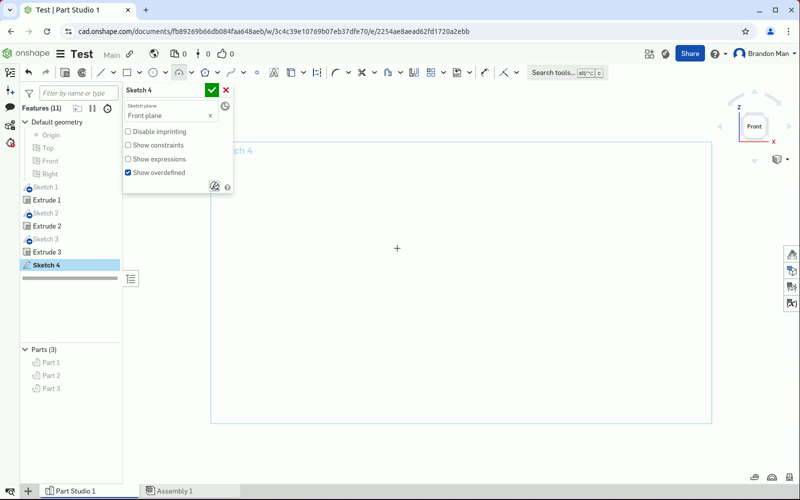
mouse_move(437, 213)
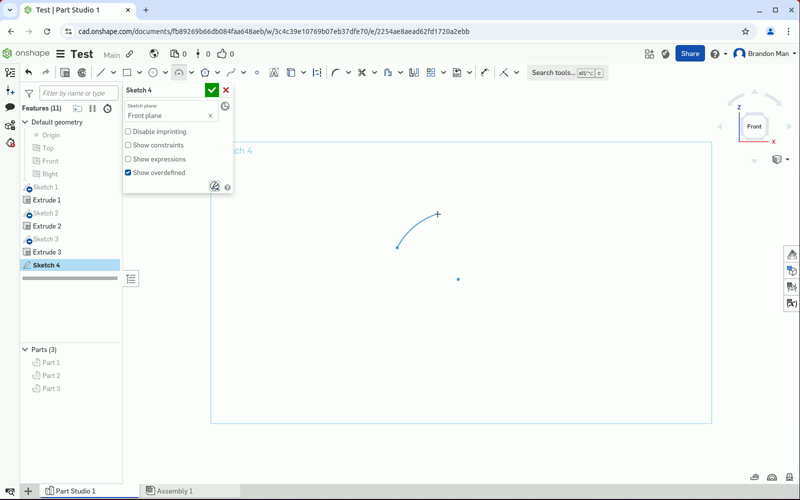
click(437, 213)
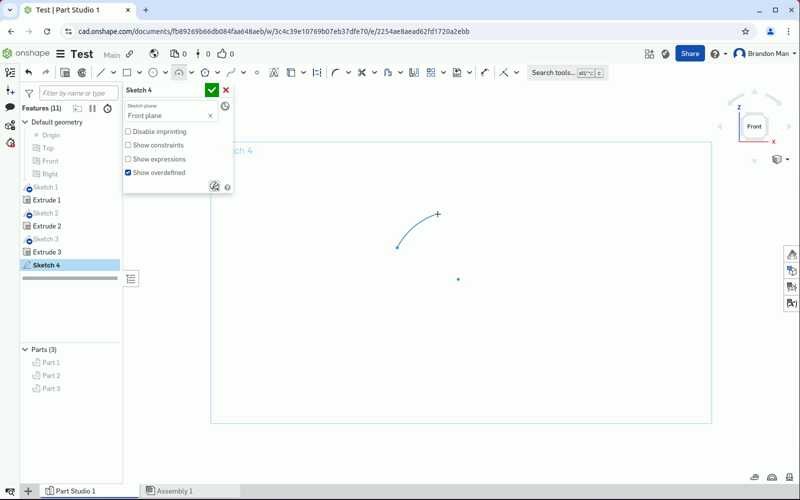
mouse_move(424, 238)
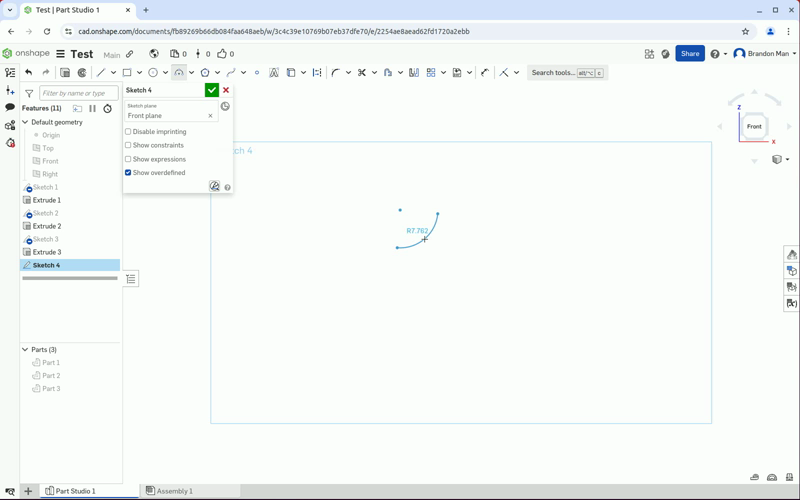
click(424, 238)
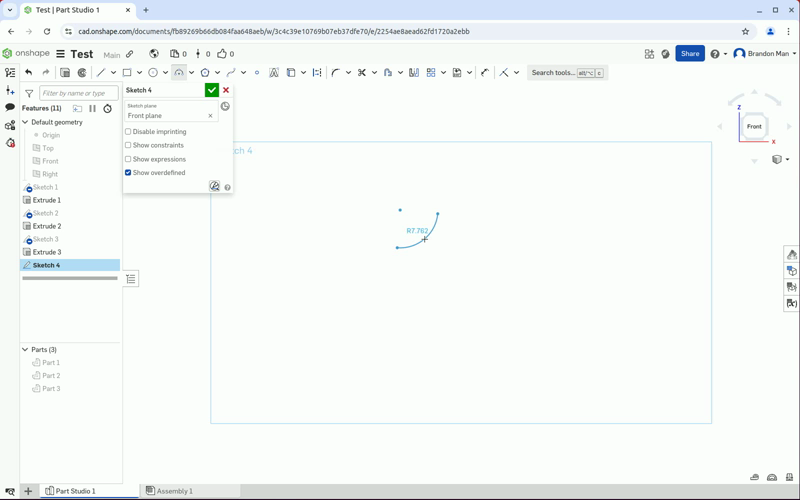
key_up(shift)
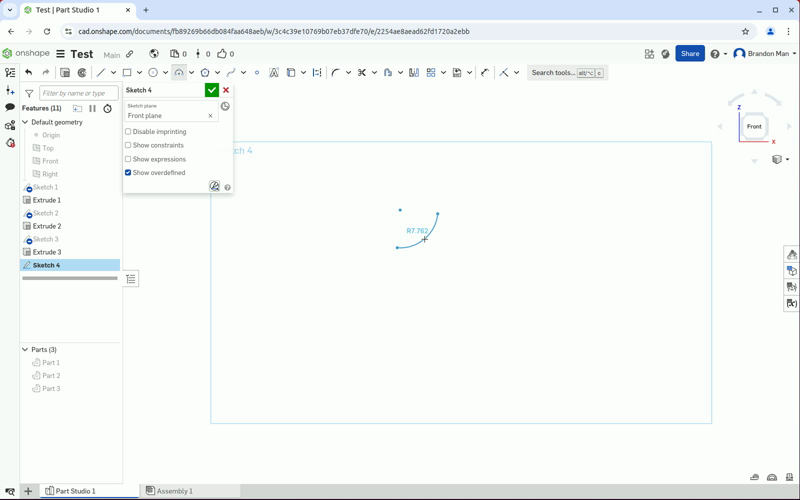
mouse_move(437, 213)
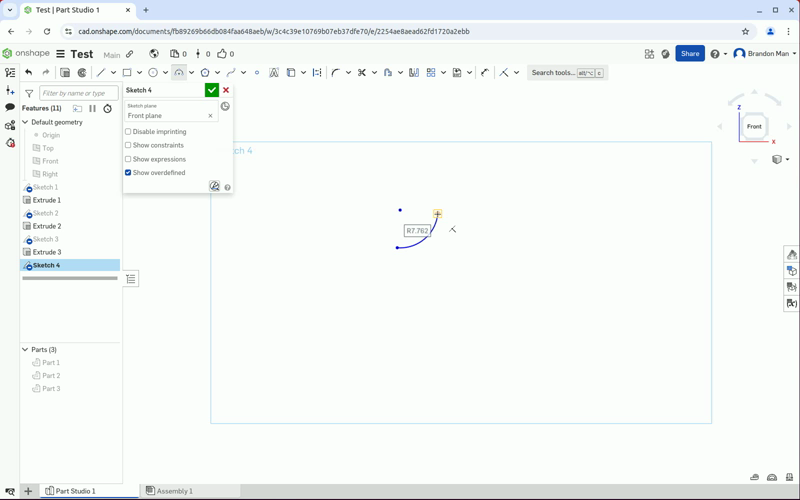
click(437, 213)
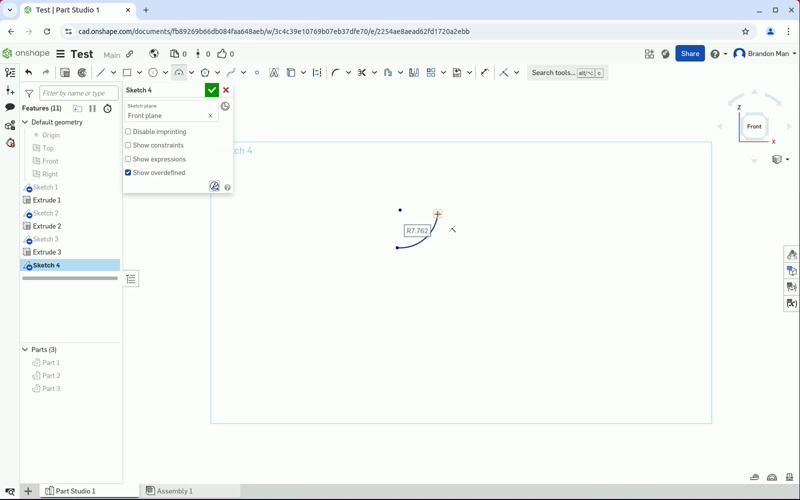
mouse_move(397, 247)
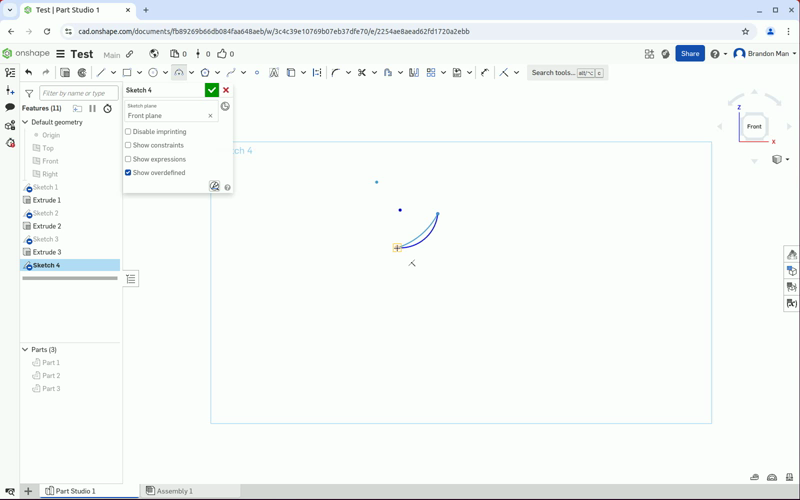
click(397, 247)
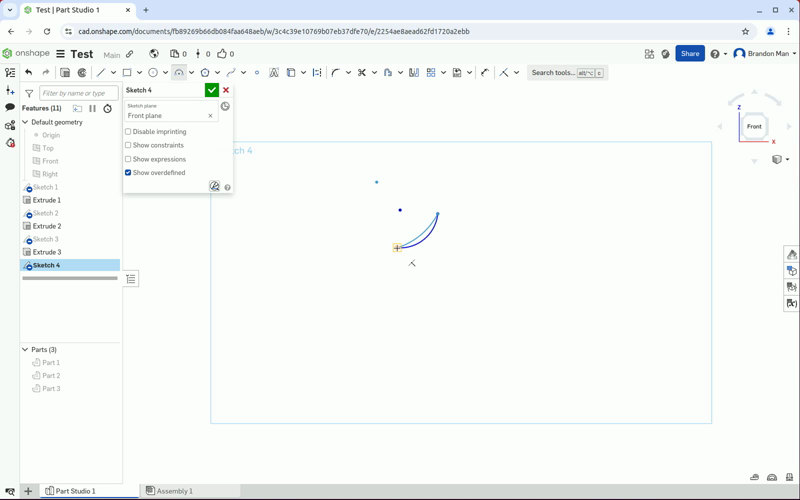
key_down(shift)
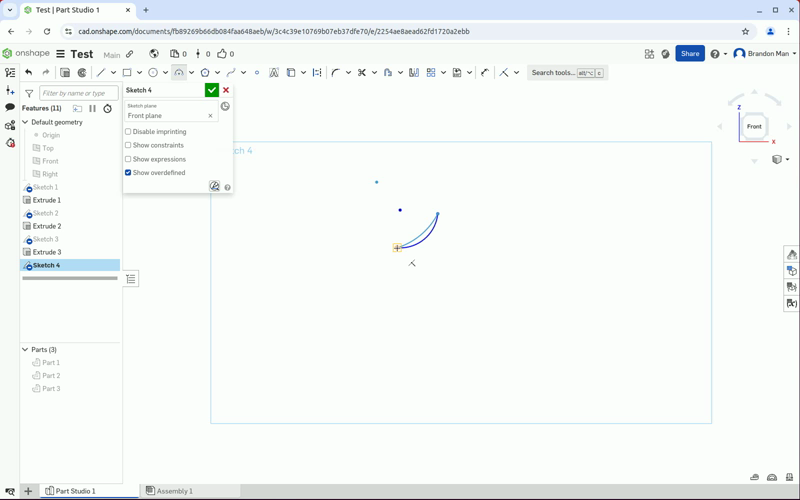
mouse_move(414, 226)
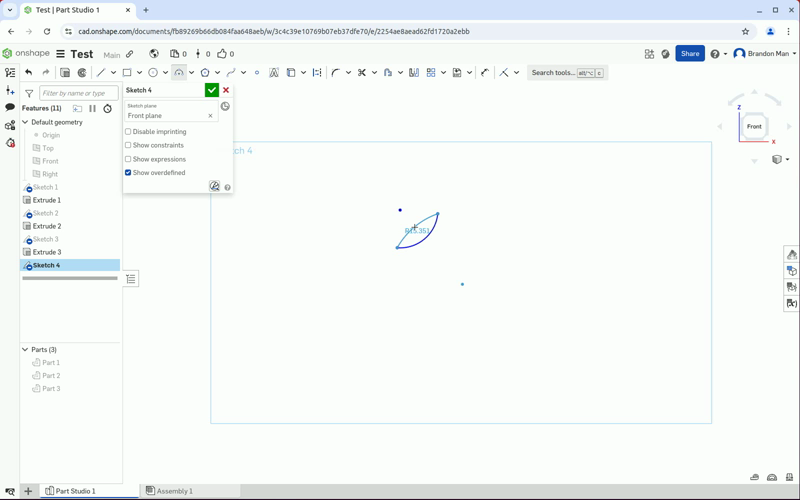
click(414, 226)
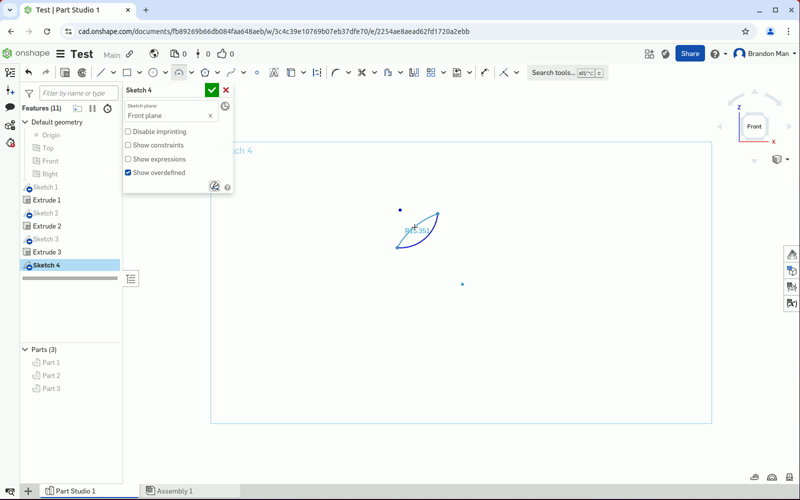
key_up(shift)
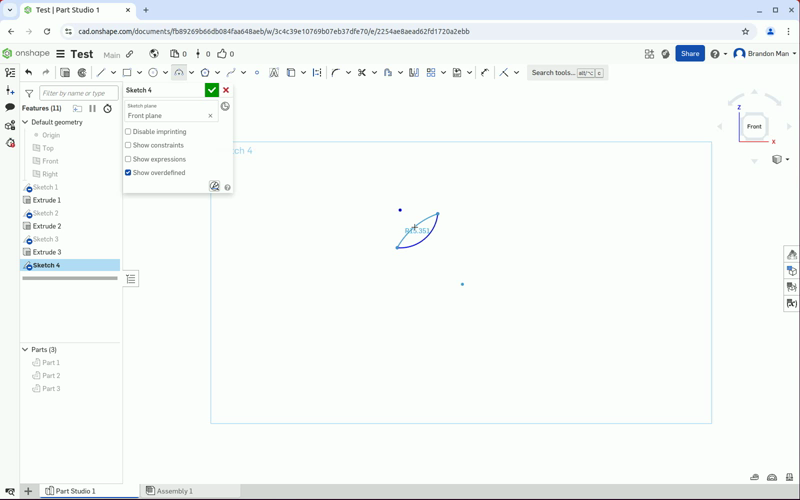
key(esc)
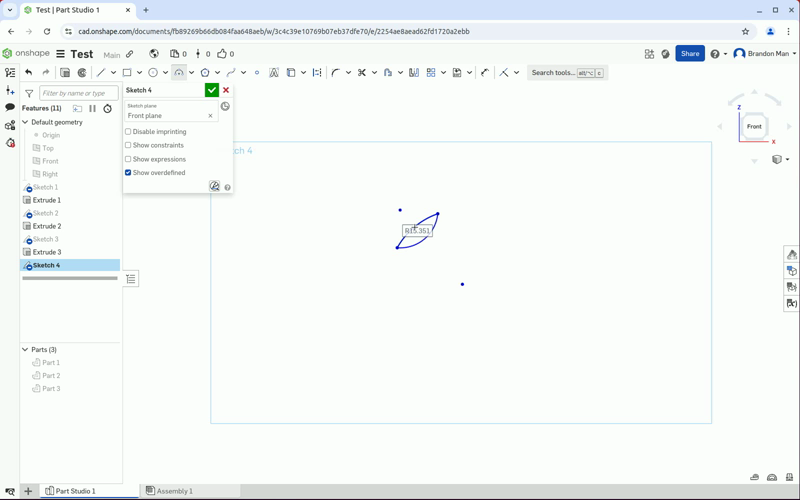
mouse_move(406, 244)
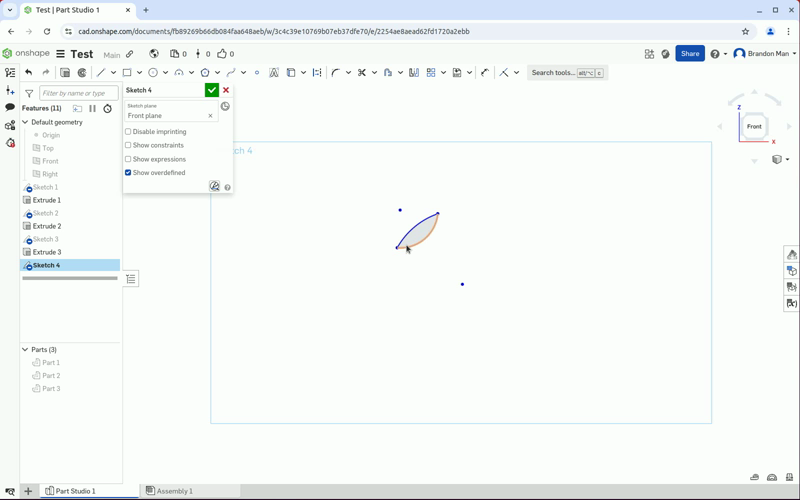
scroll(6)
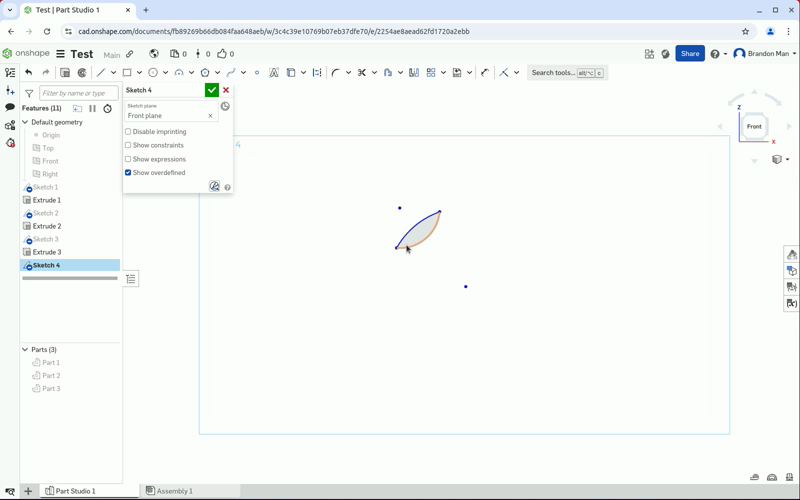
scroll(6)
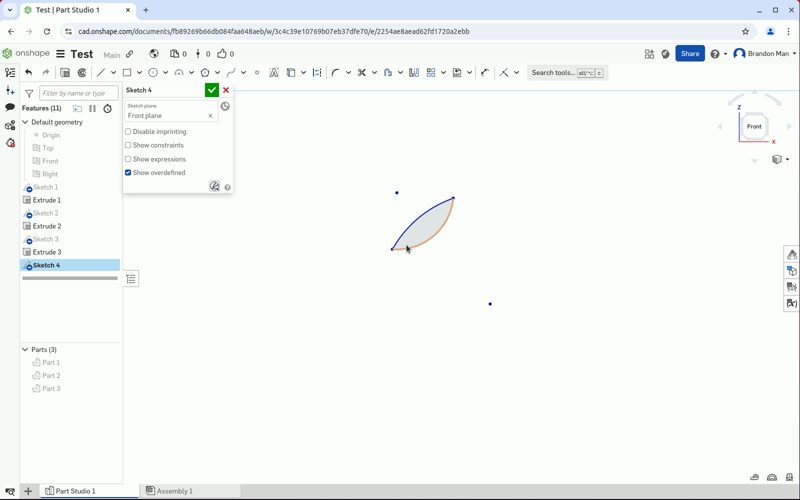
scroll(6)
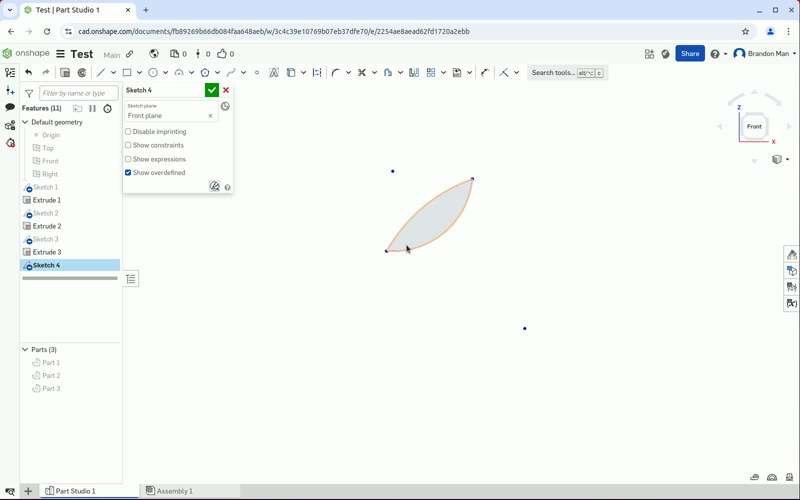
scroll(6)
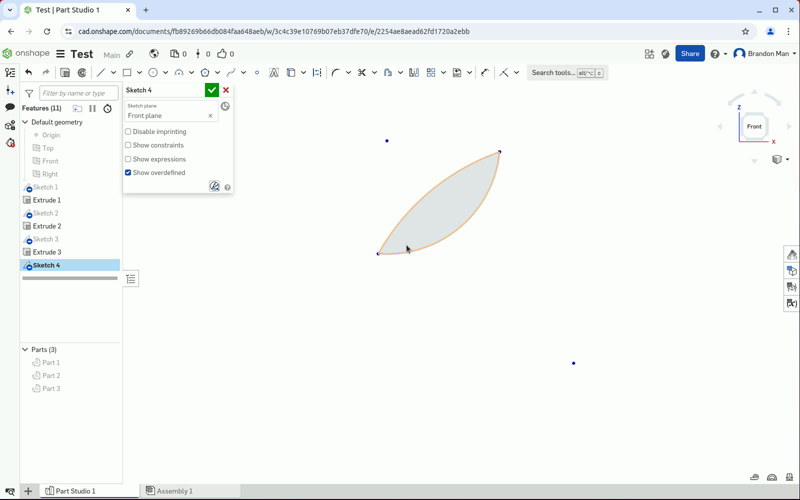
scroll(6)
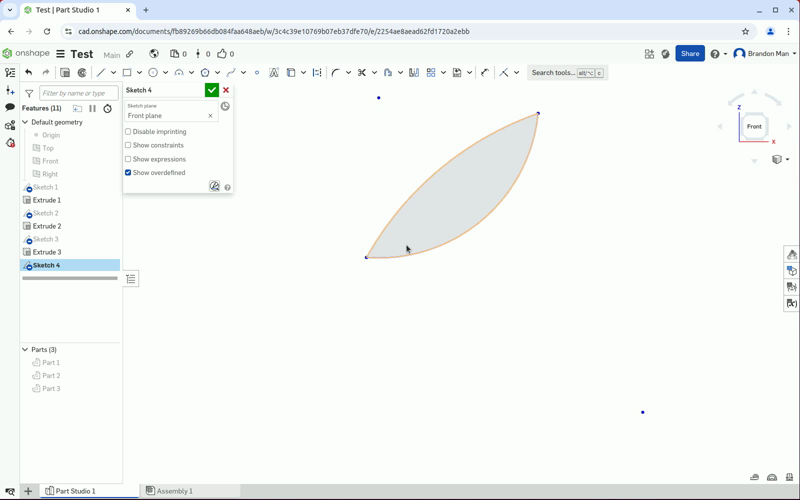
scroll(6)
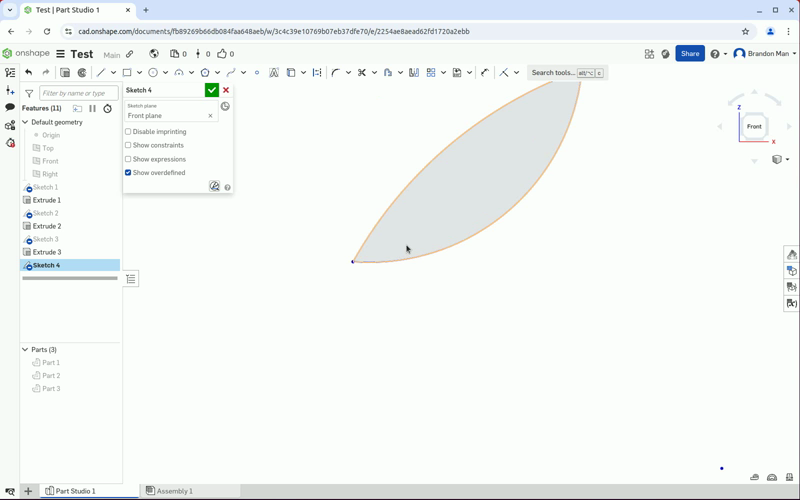
scroll(6)
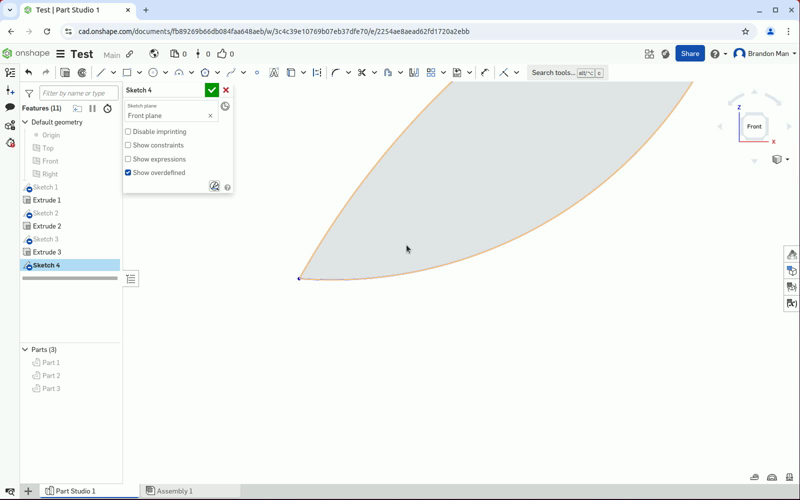
click(406, 244)
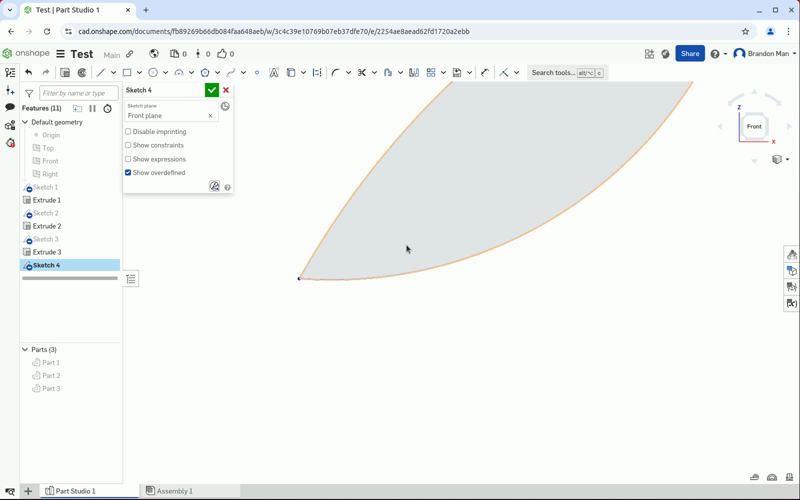
scroll(-6)
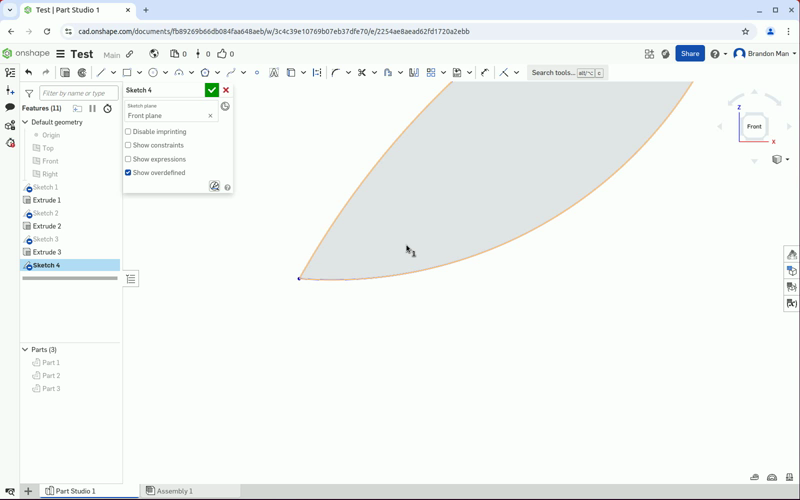
scroll(-6)
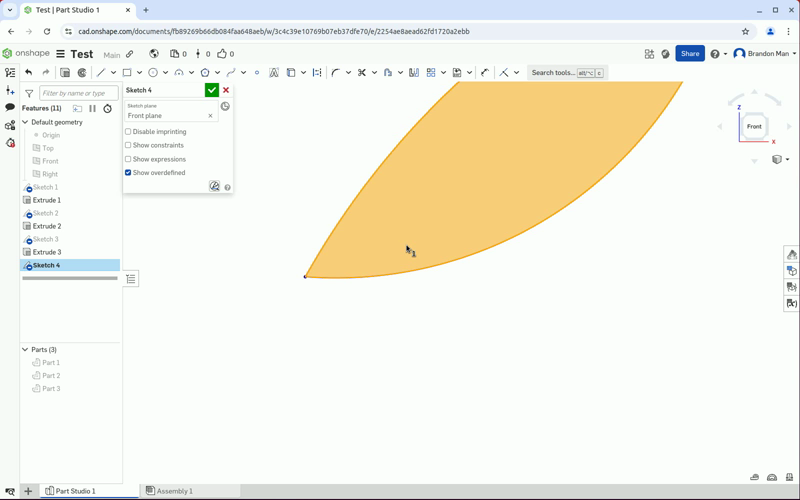
scroll(-6)
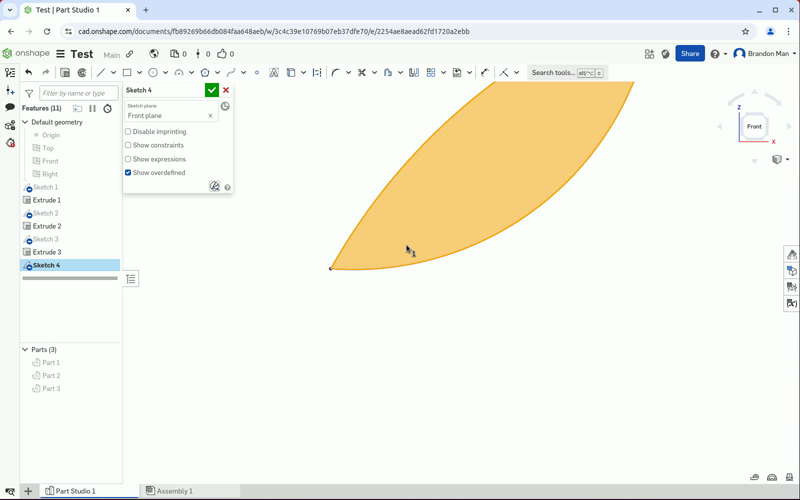
scroll(-6)
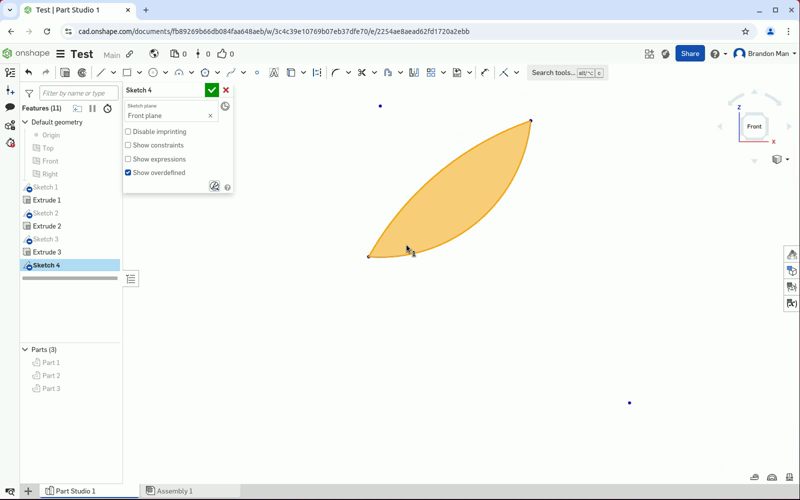
scroll(-6)
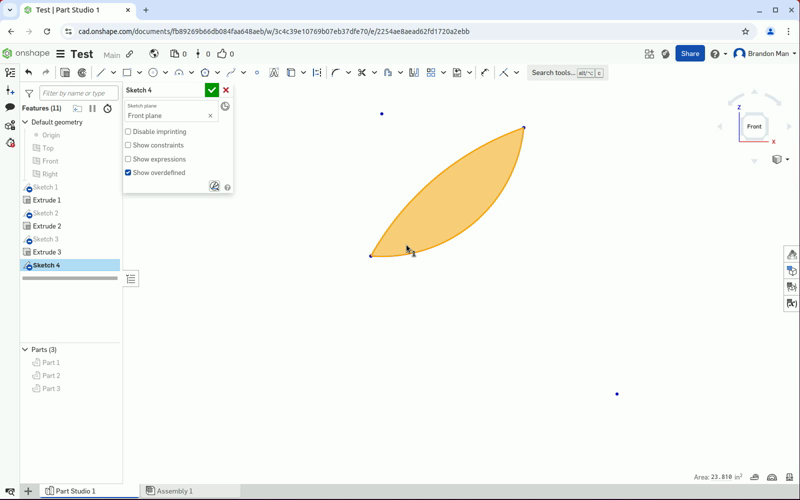
scroll(-6)
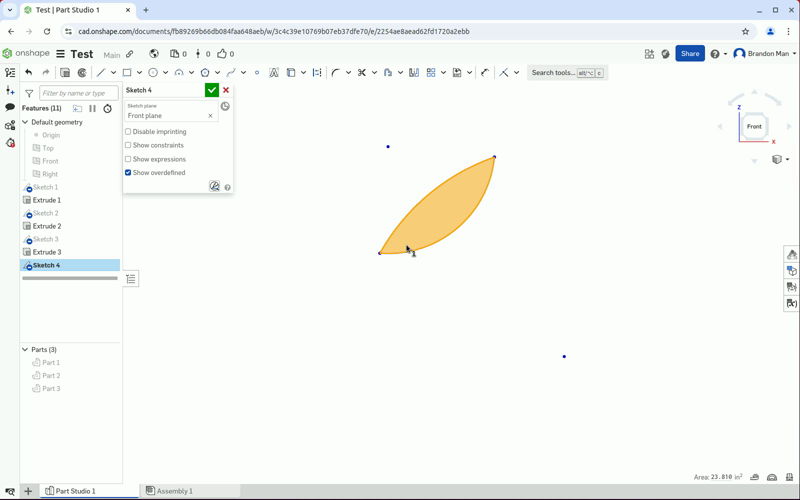
scroll(-6)
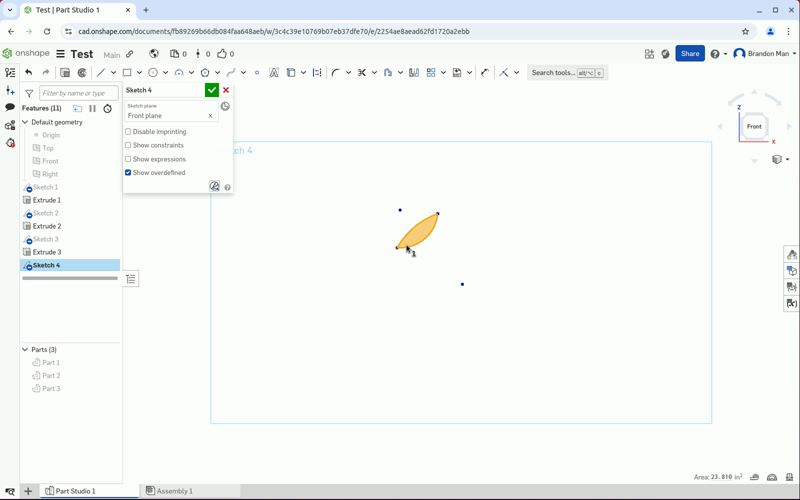
mouse_move(73, 352)
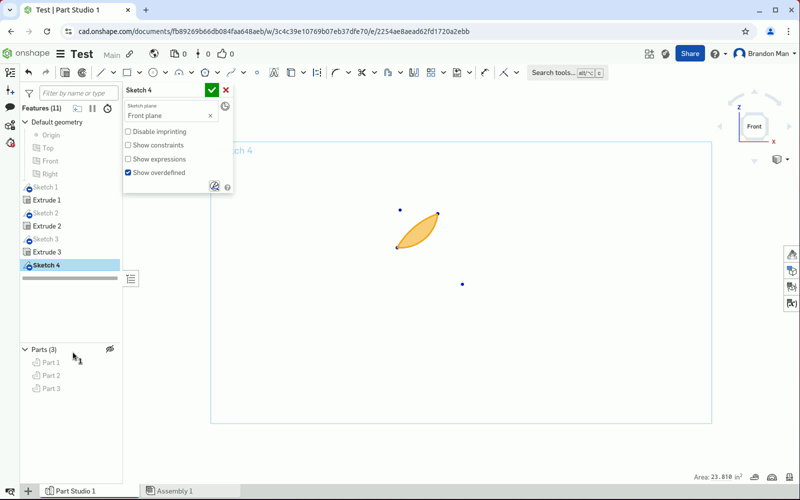
key(shift+y)
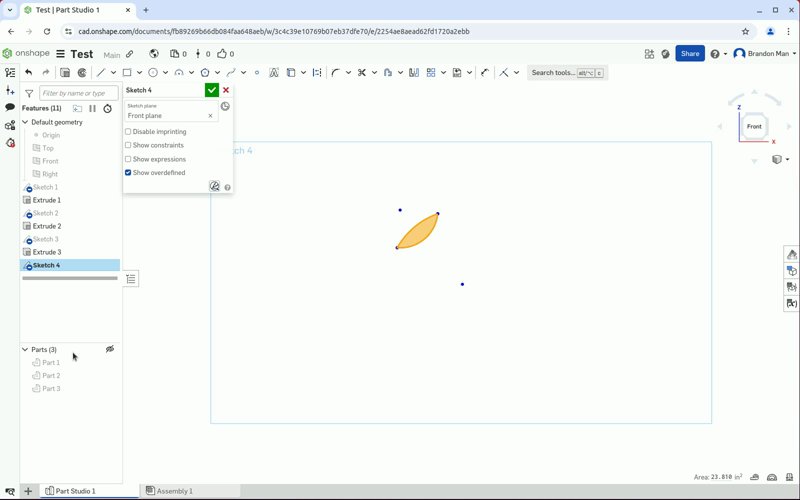
key(shift+e)
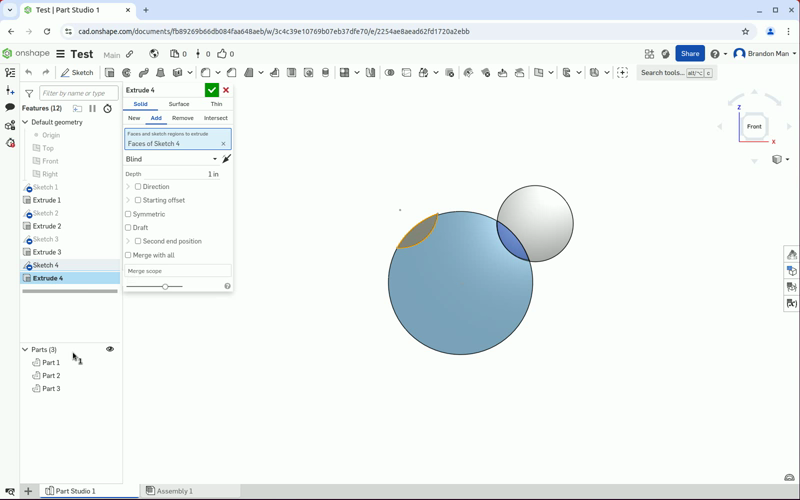
mouse_move(143, 106)
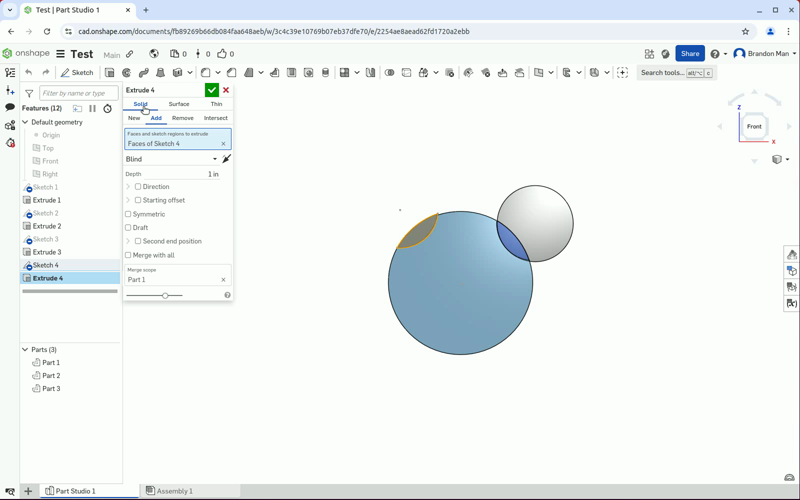
click(143, 106)
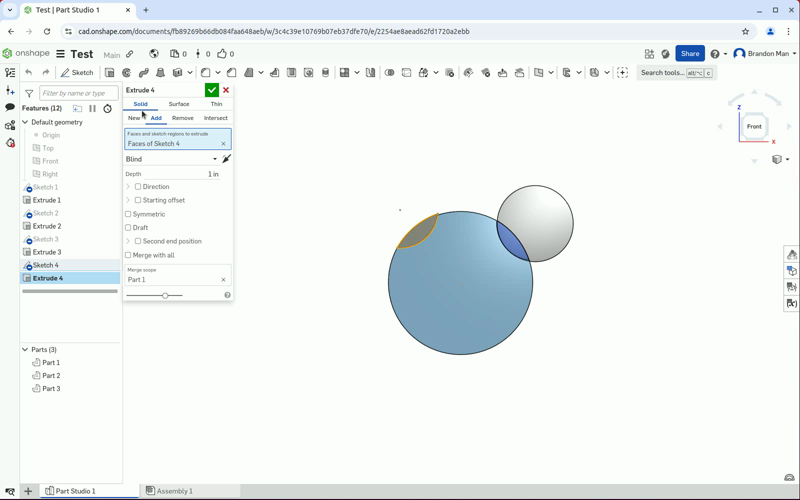
mouse_move(137, 120)
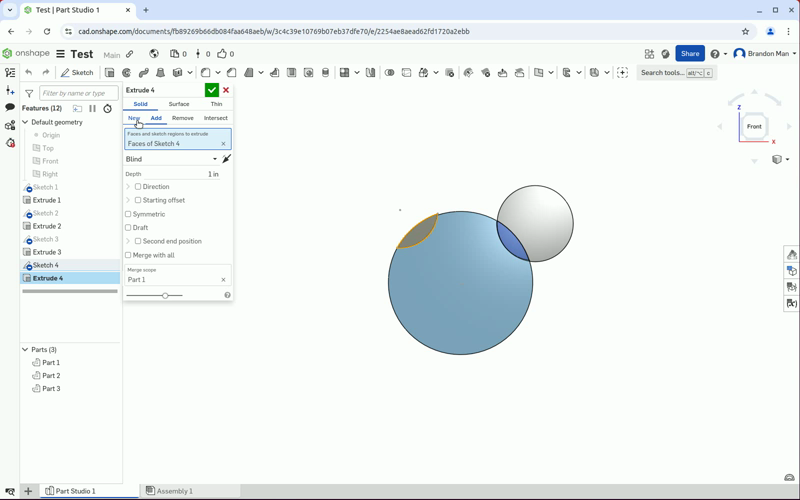
click(137, 120)
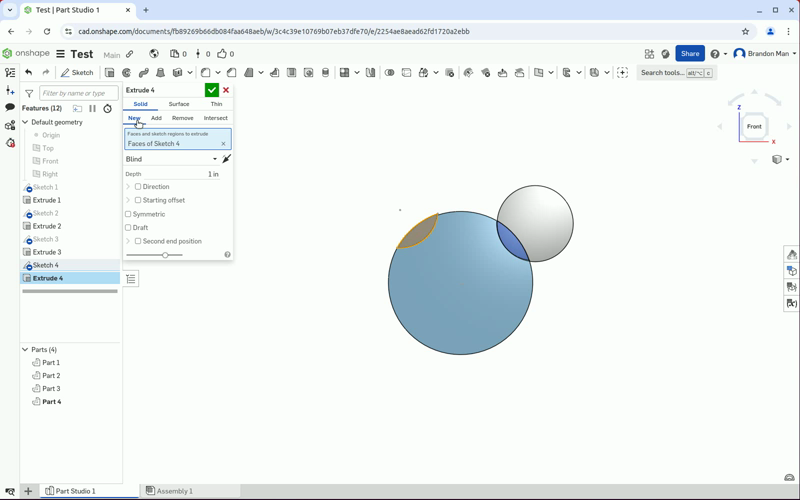
key(tab, 4)
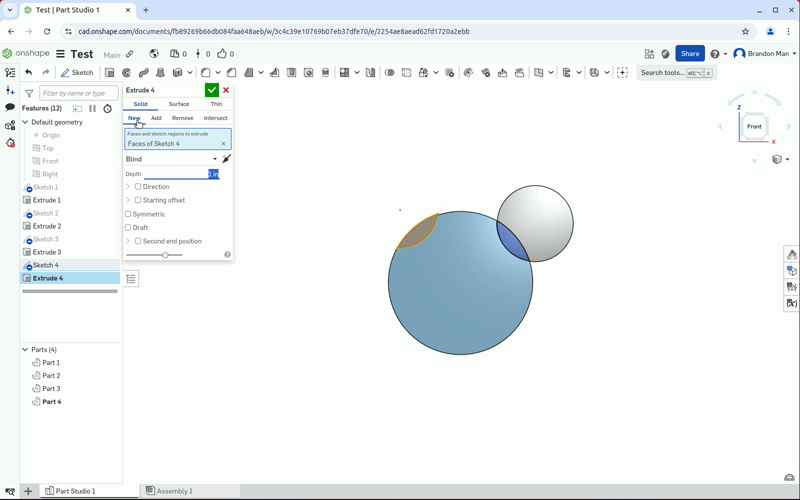
text(7.943)
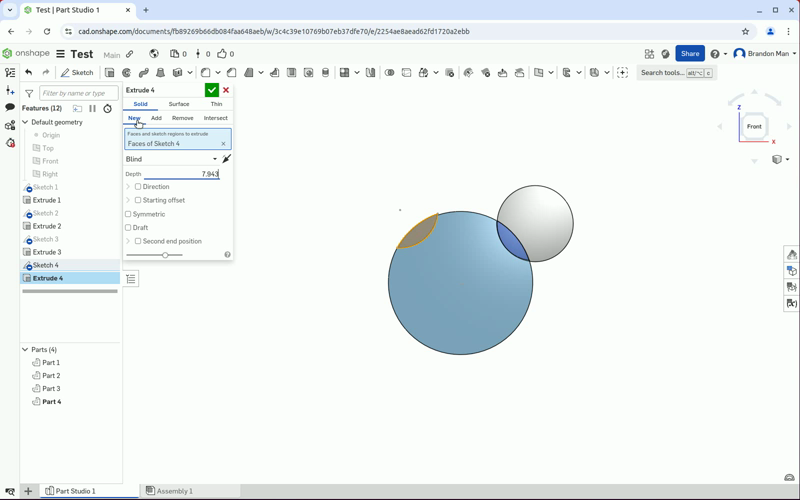
key(enter)
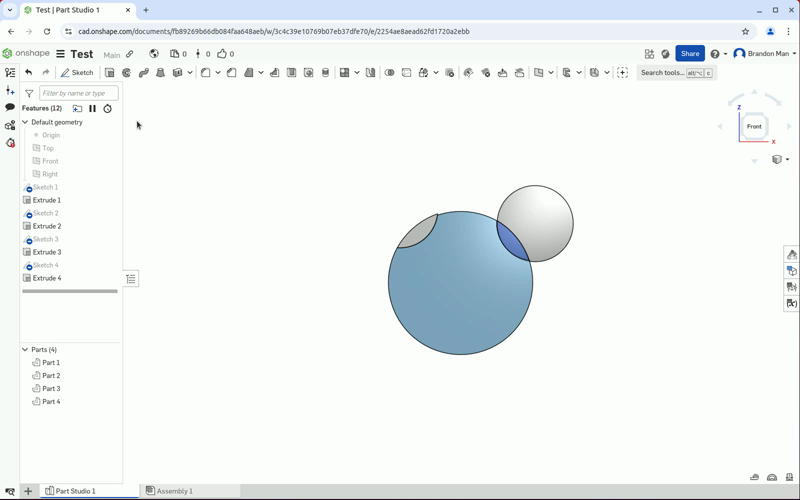
key(shift+h)
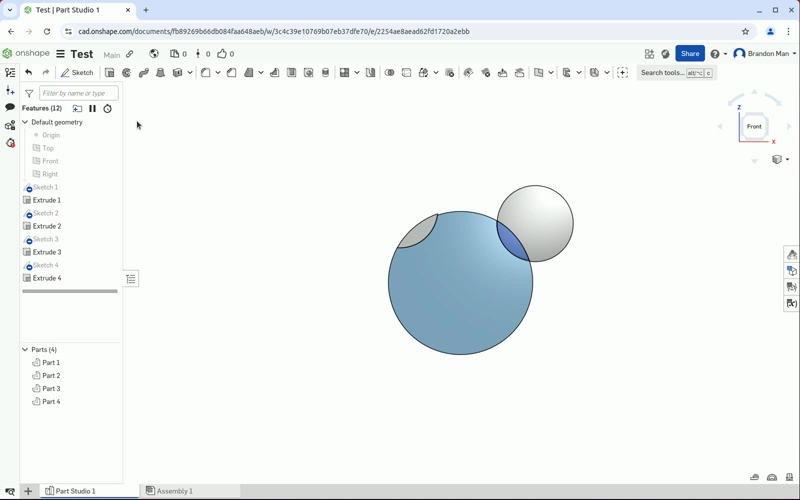
key(shift+h)
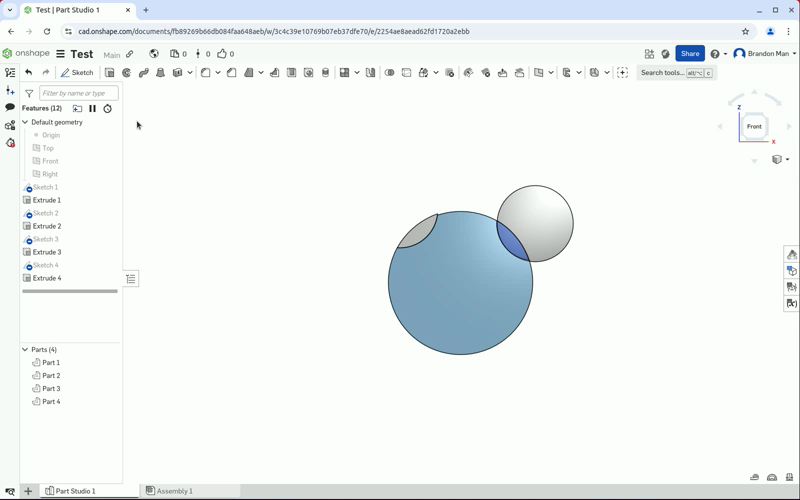
mouse_move(73, 189)
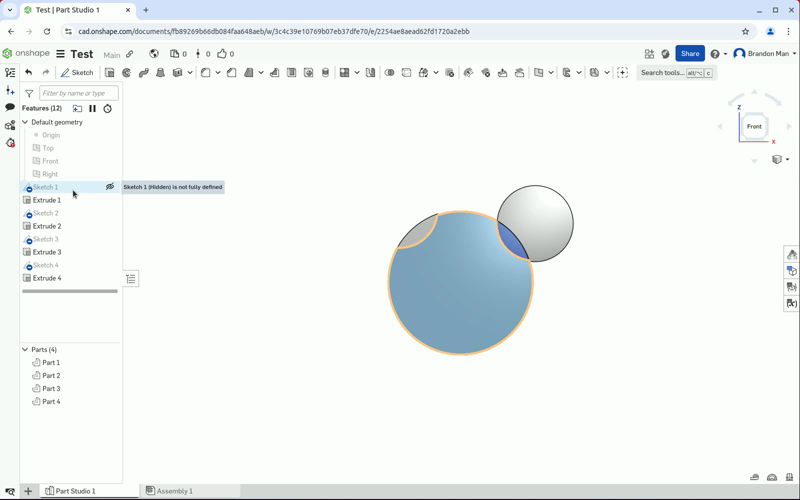
click(73, 189)
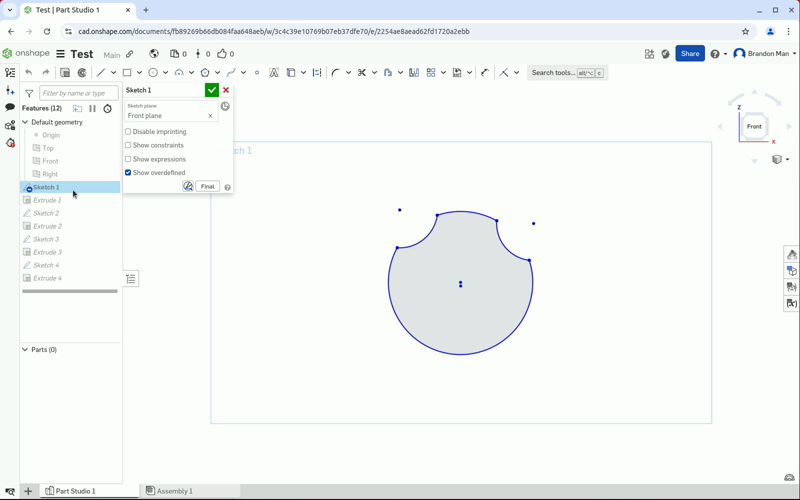
mouse_move(229, 92)
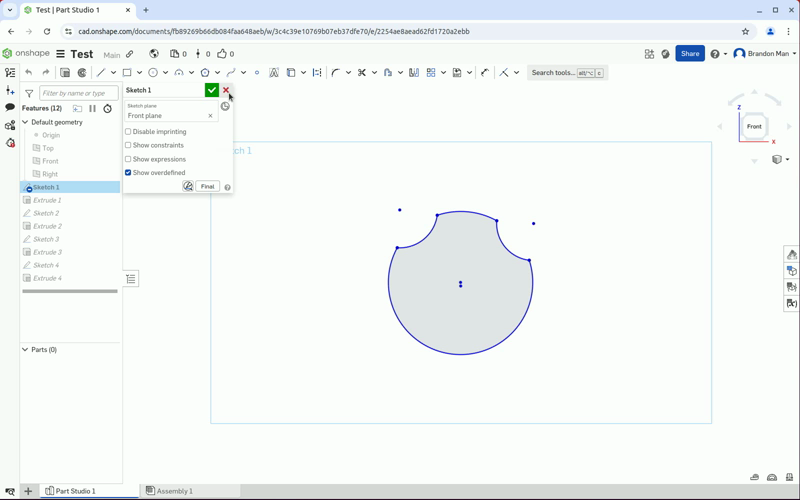
click(229, 92)
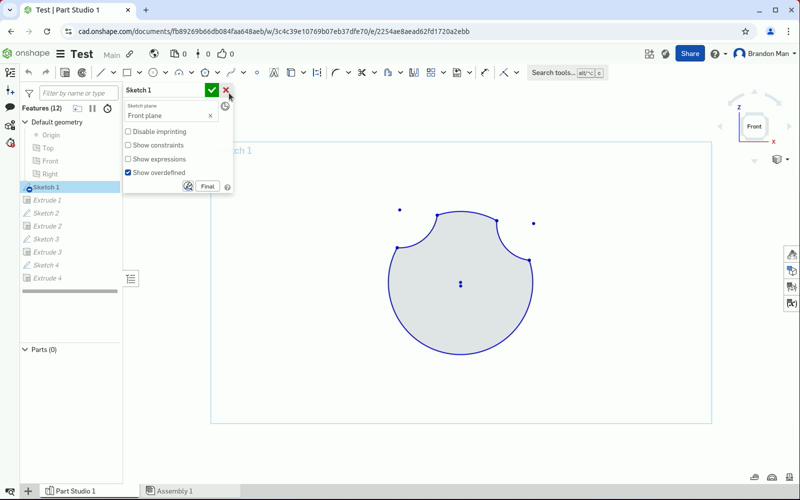
key(shift+s)
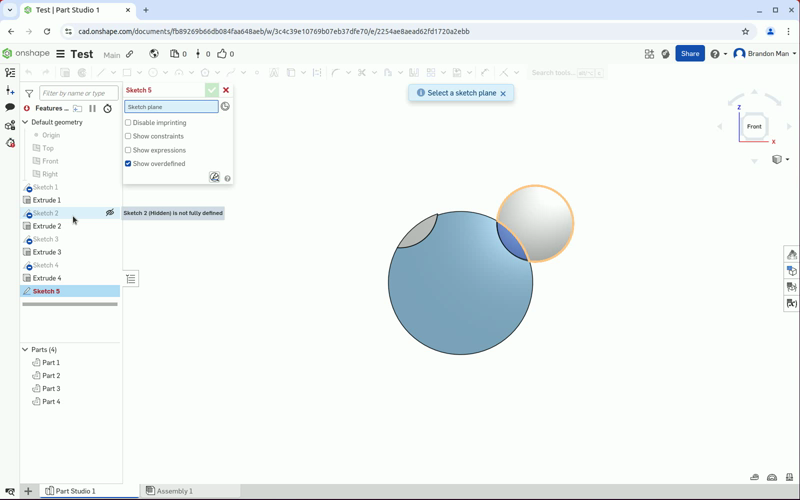
scroll(3)
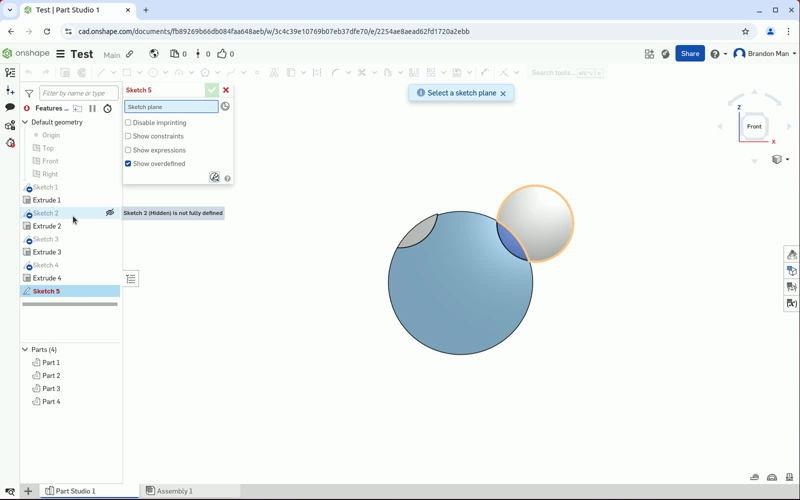
mouse_move(73, 163)
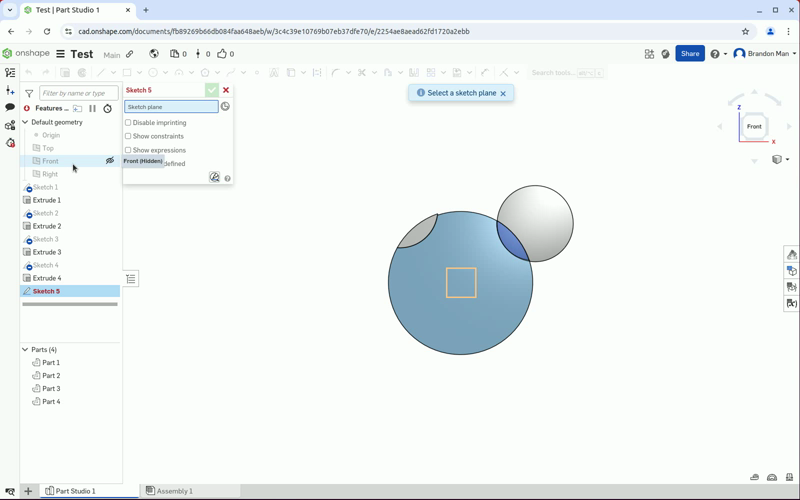
click(73, 163)
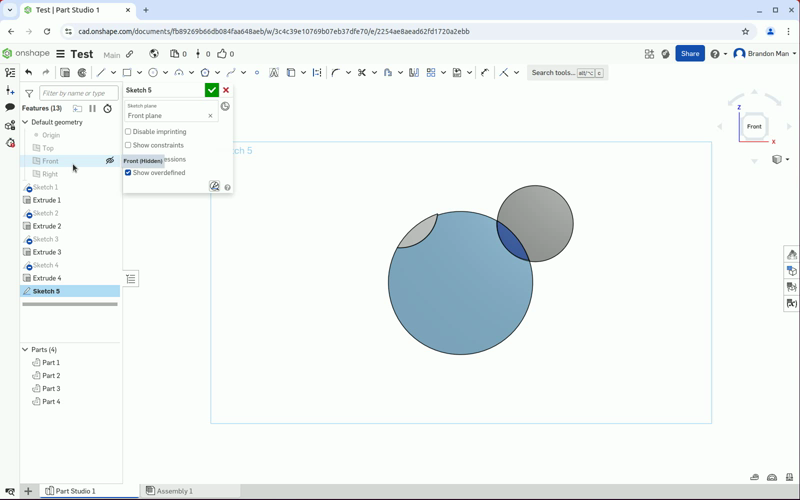
mouse_move(73, 352)
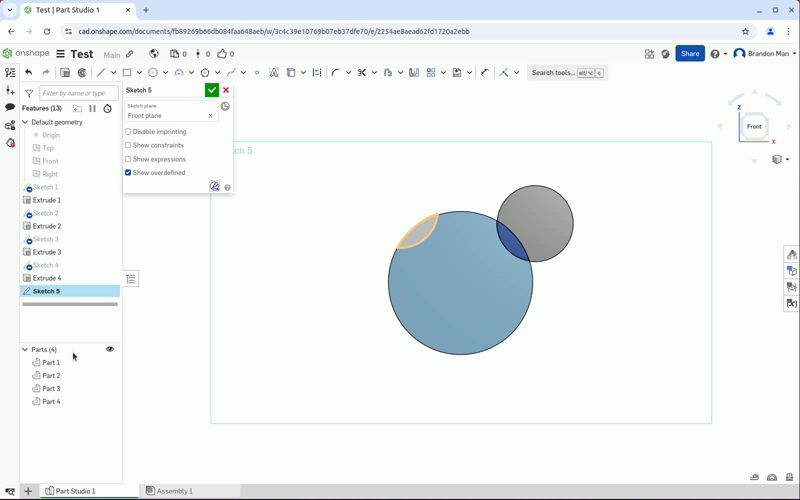
key(y)
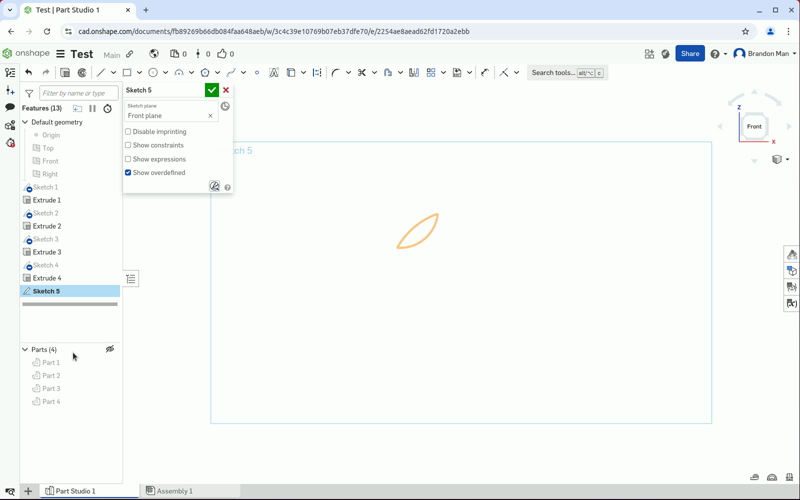
key(a)
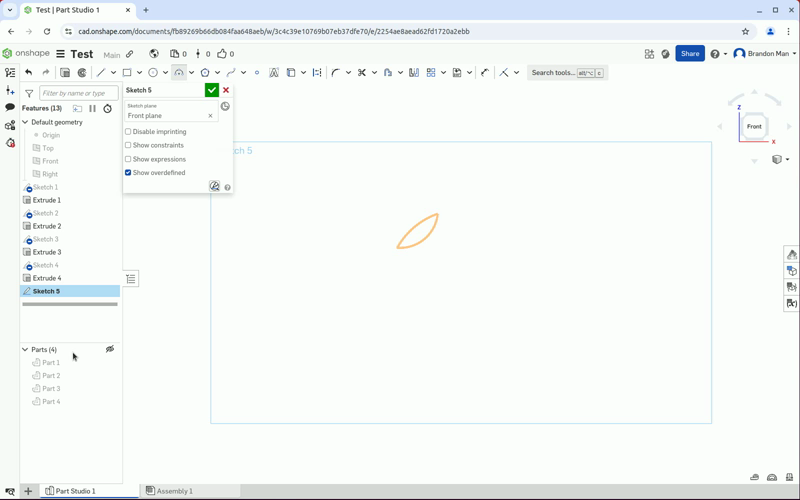
key_down(shift)
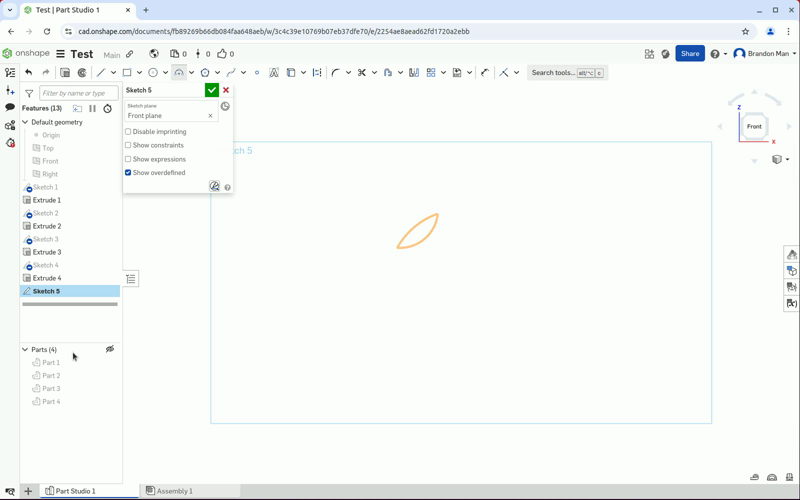
mouse_move(397, 247)
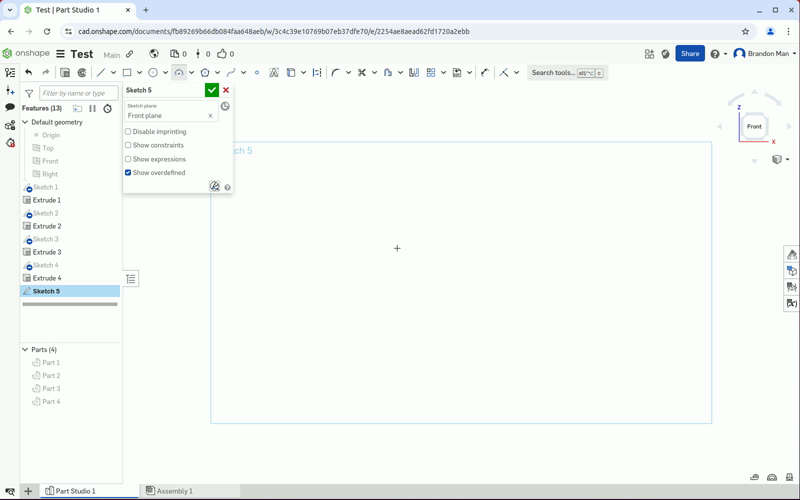
click(397, 247)
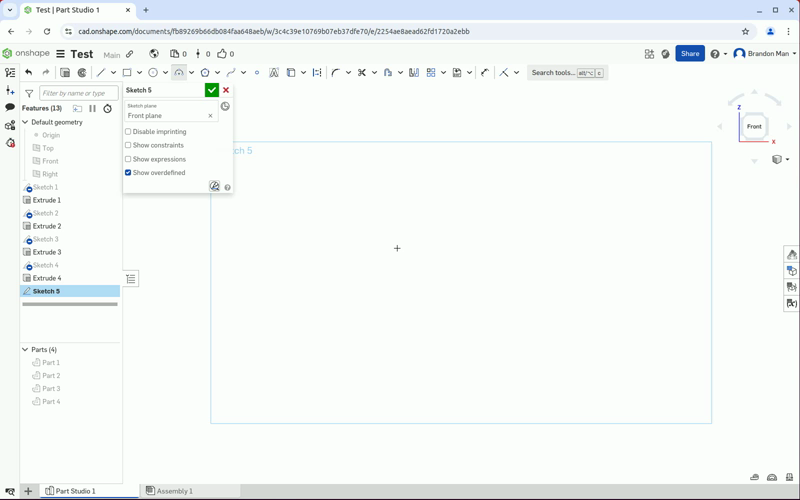
key_up(shift)
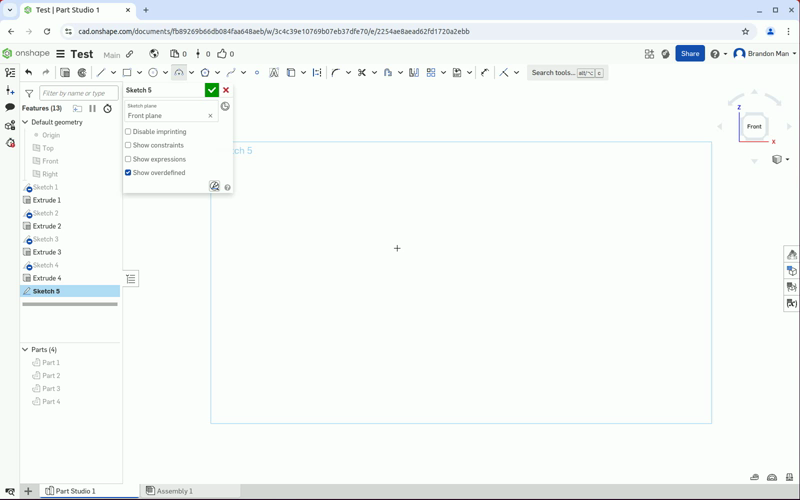
key_down(shift)
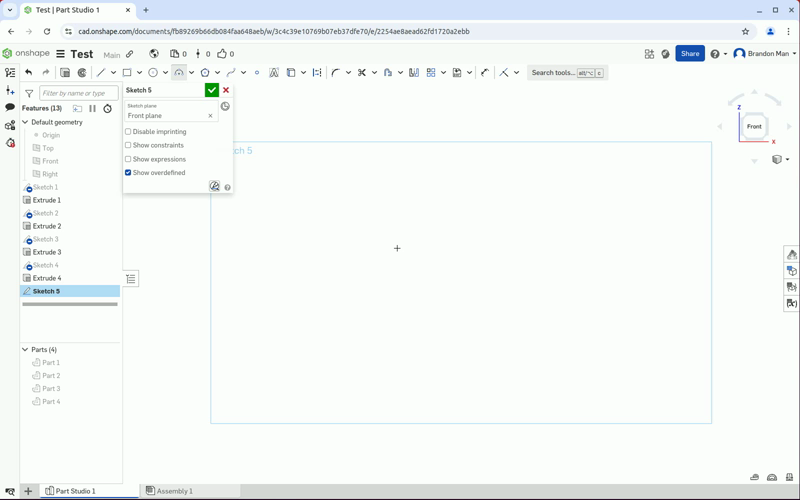
mouse_move(437, 214)
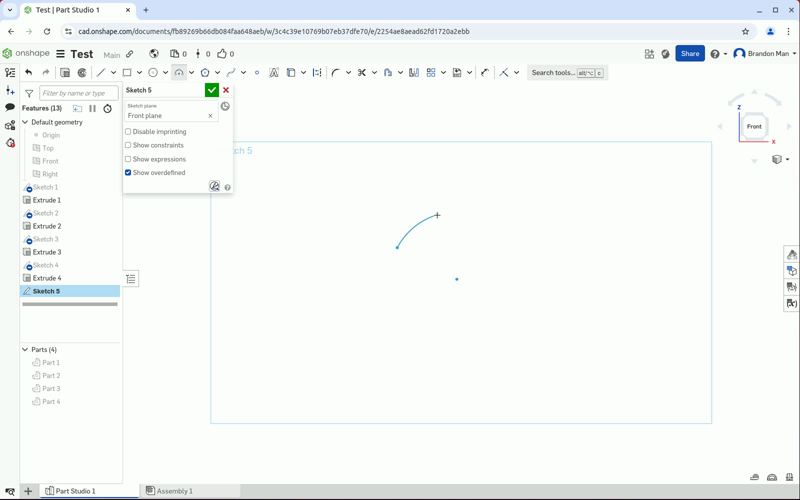
click(437, 214)
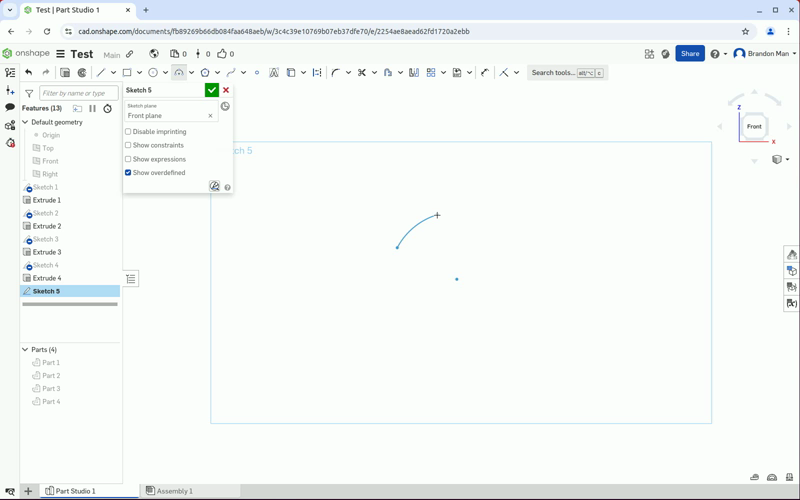
mouse_move(414, 227)
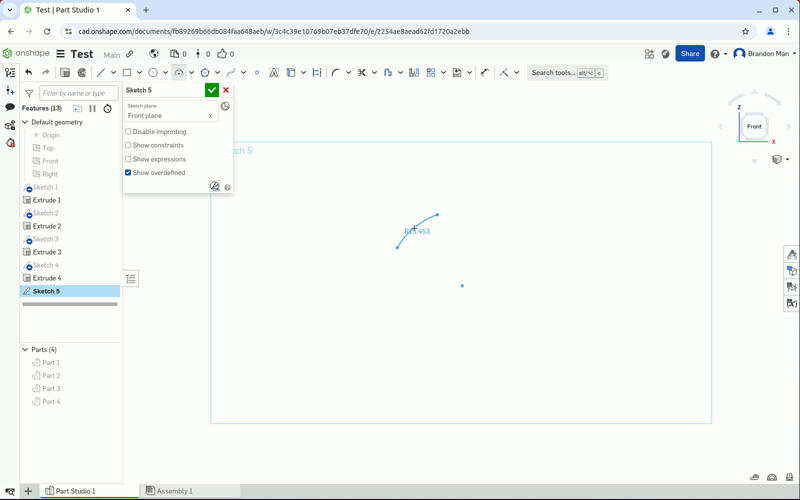
click(414, 227)
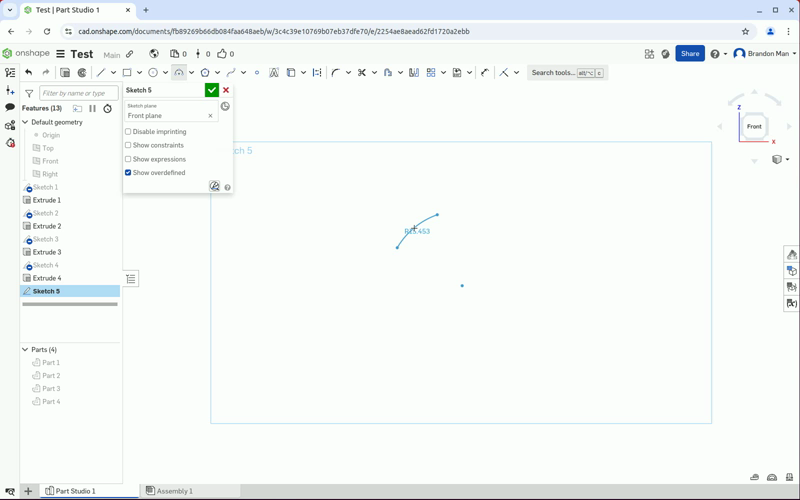
key_up(shift)
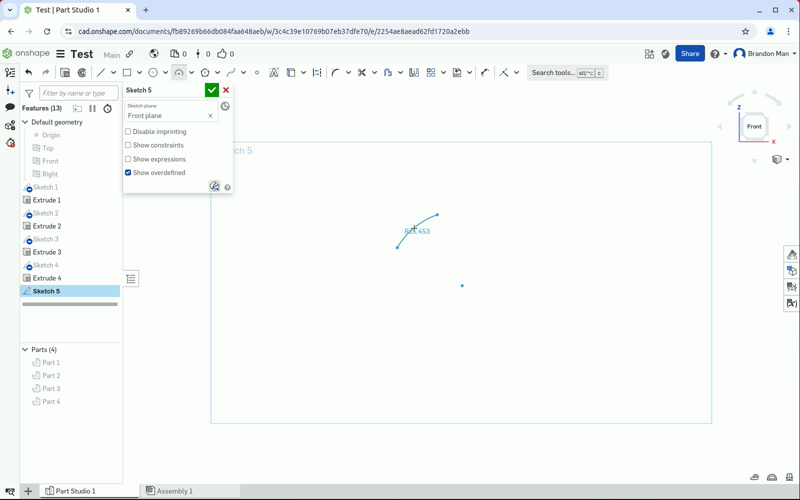
mouse_move(437, 214)
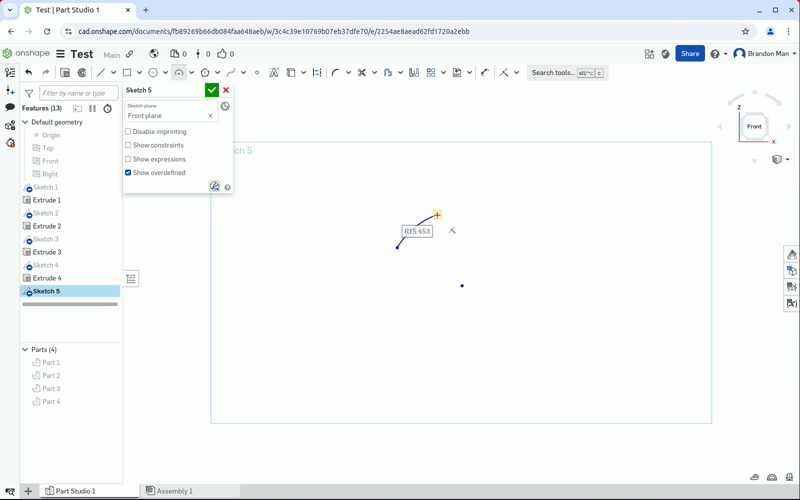
click(437, 214)
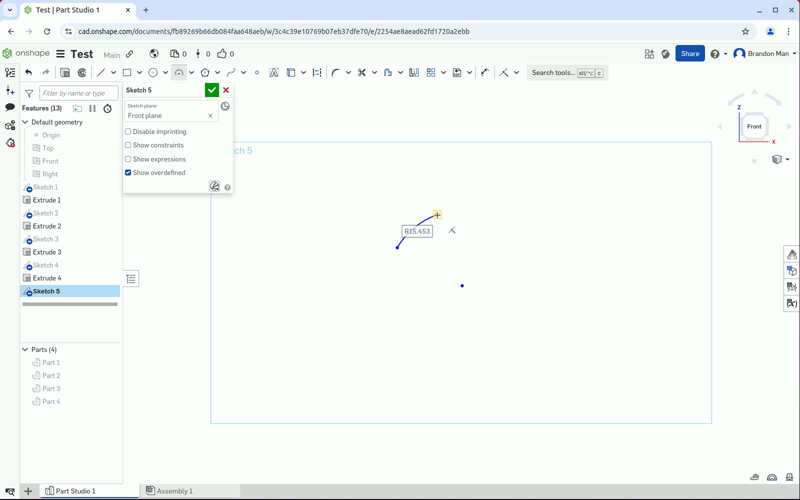
mouse_move(397, 247)
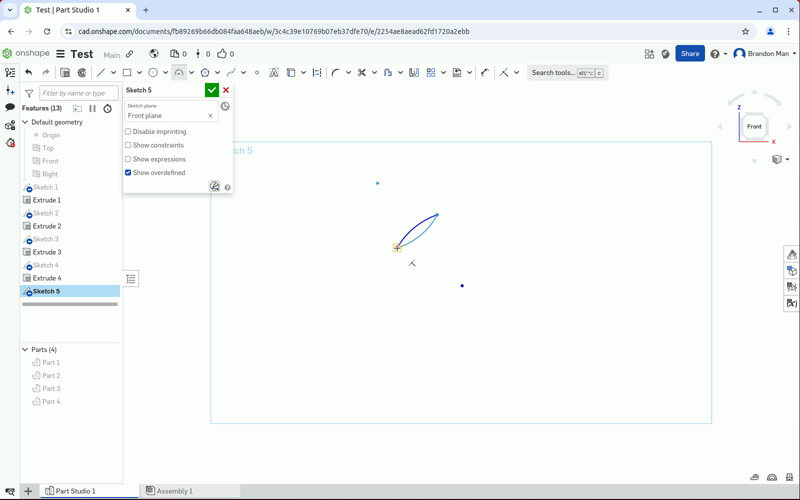
click(397, 247)
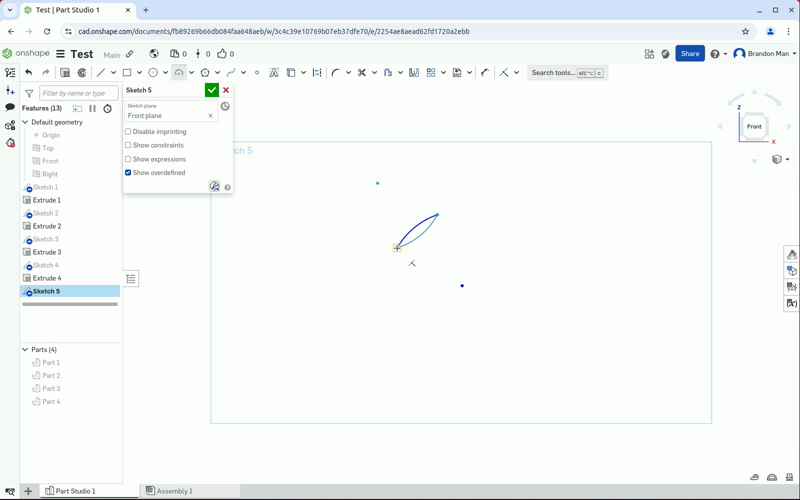
key_down(shift)
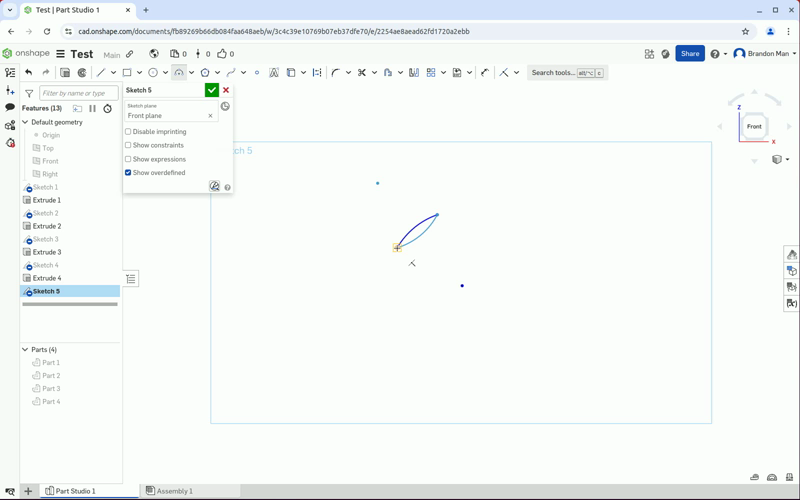
mouse_move(375, 180)
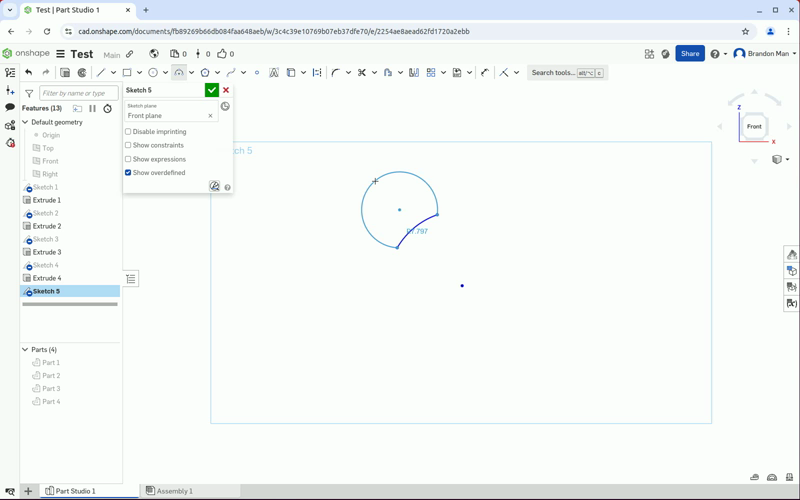
click(375, 180)
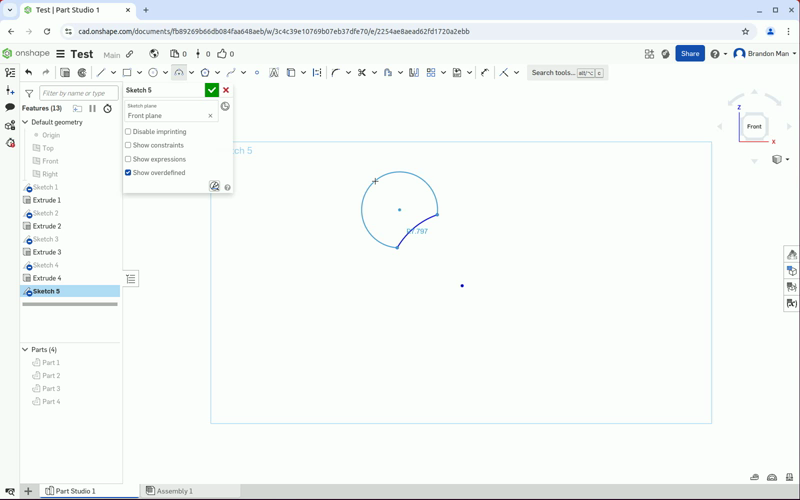
key_up(shift)
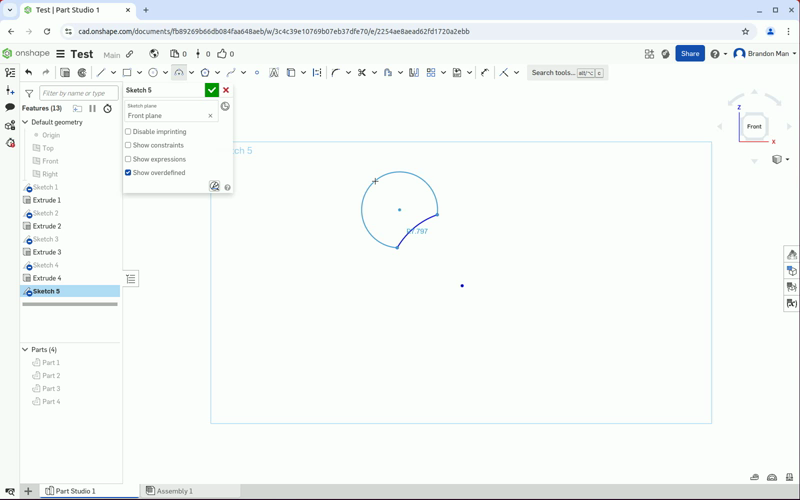
key(esc)
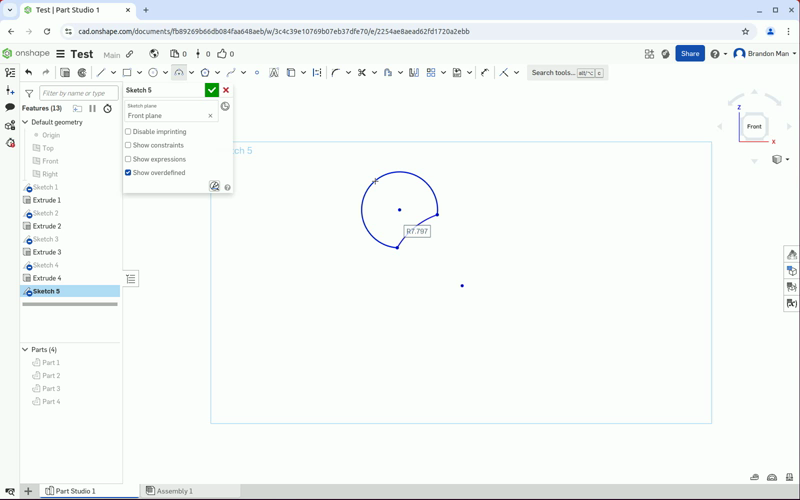
mouse_move(392, 213)
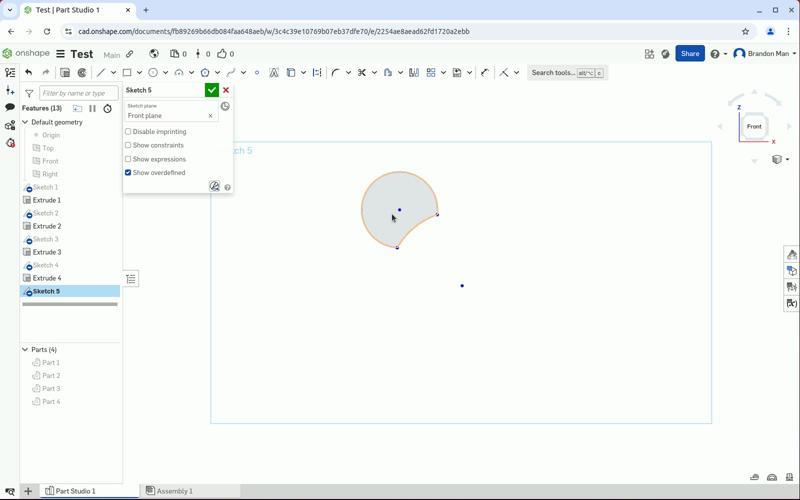
click(392, 213)
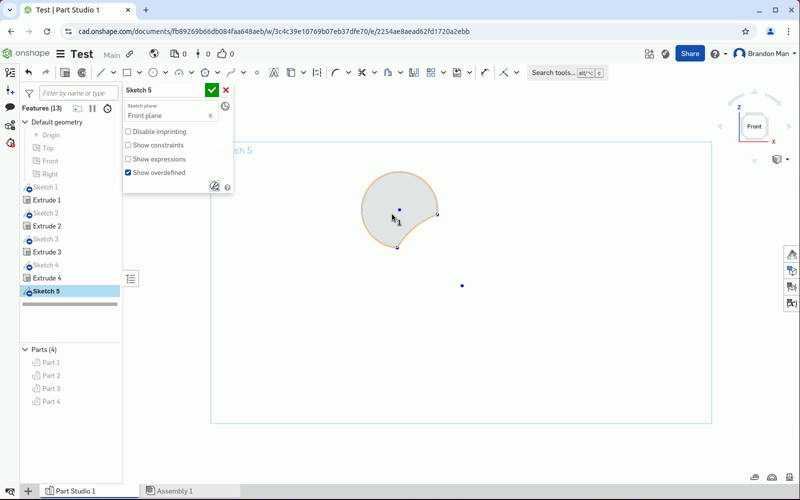
mouse_move(73, 352)
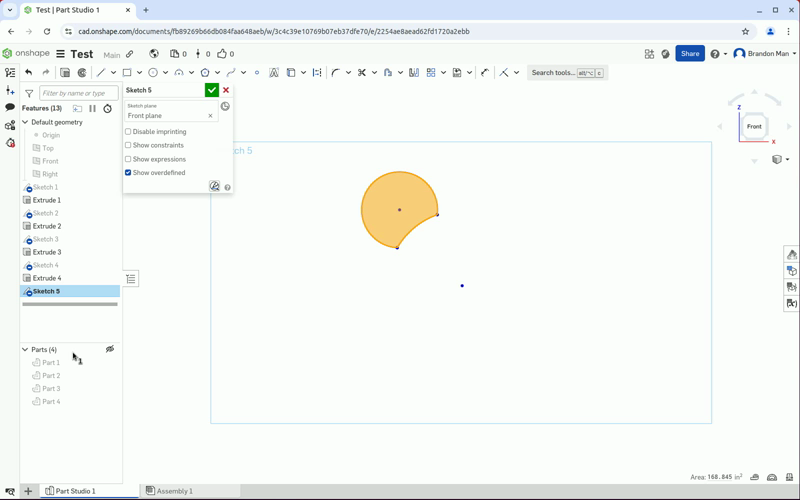
key(shift+y)
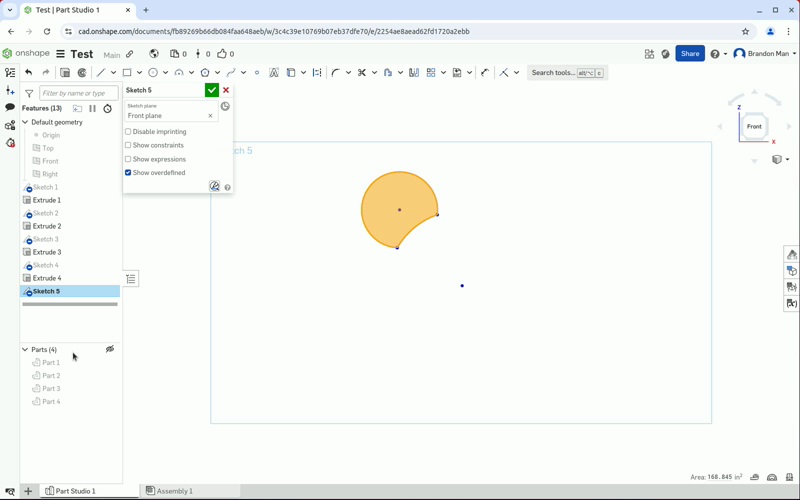
key(shift+e)
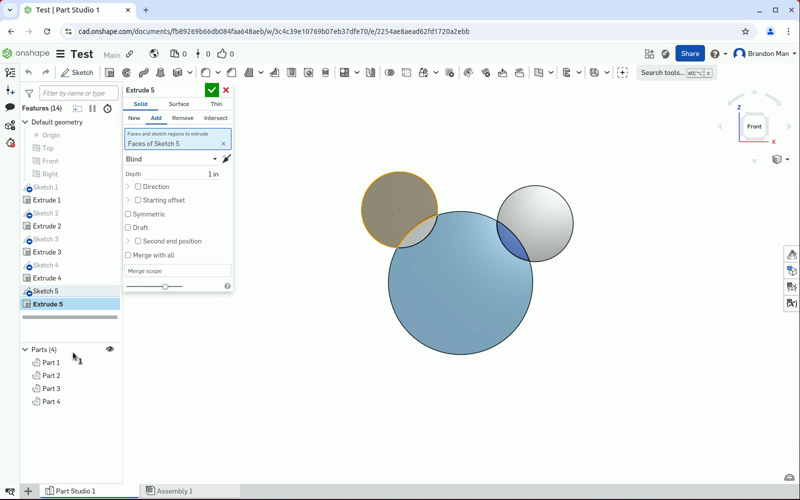
mouse_move(143, 106)
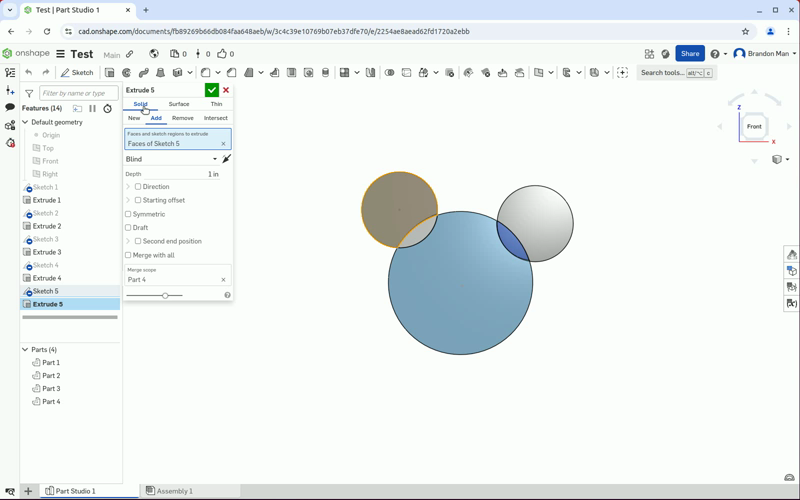
click(143, 106)
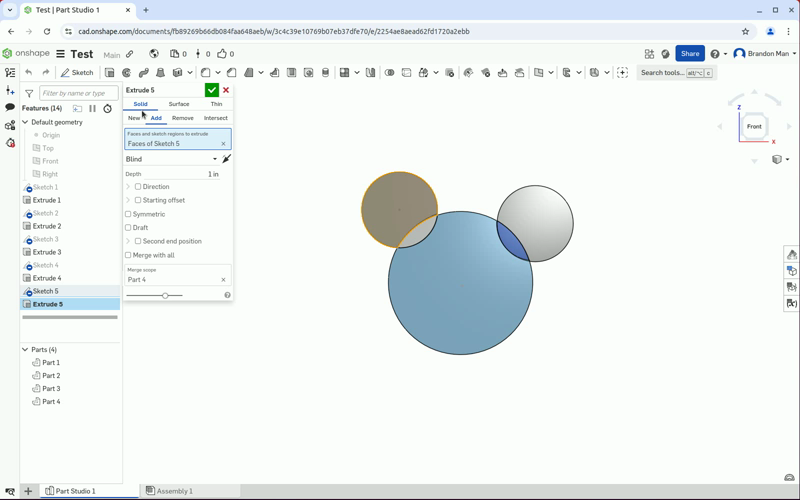
mouse_move(137, 120)
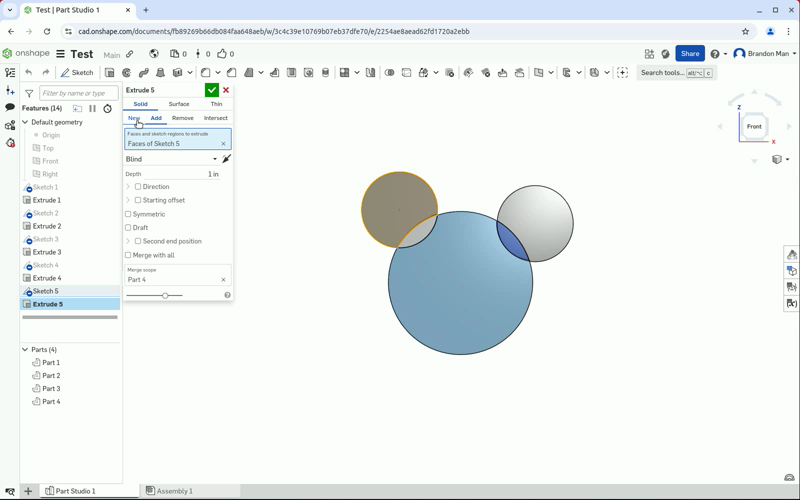
click(137, 120)
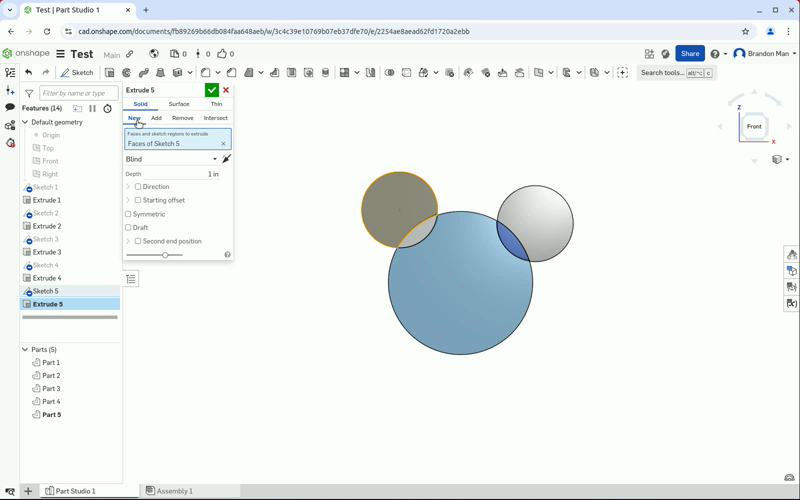
key(tab, 4)
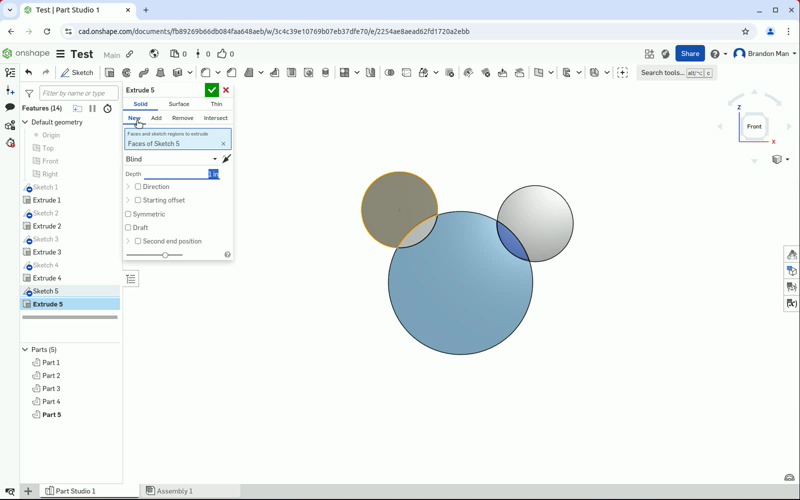
text(7.943)
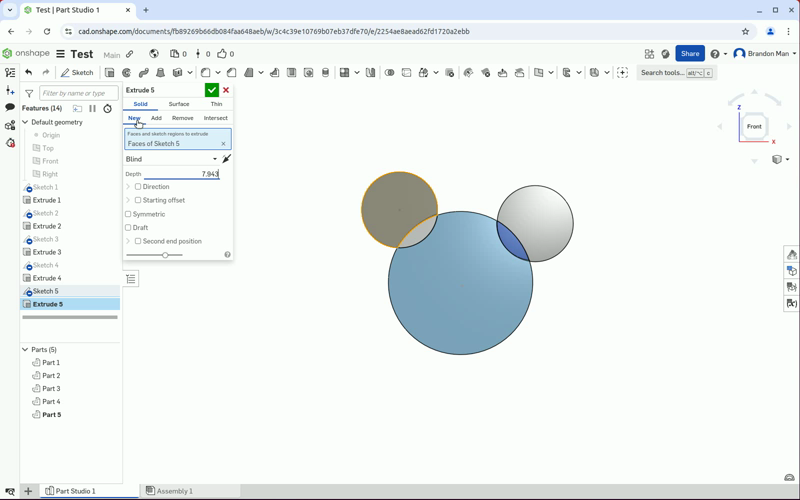
key(enter)
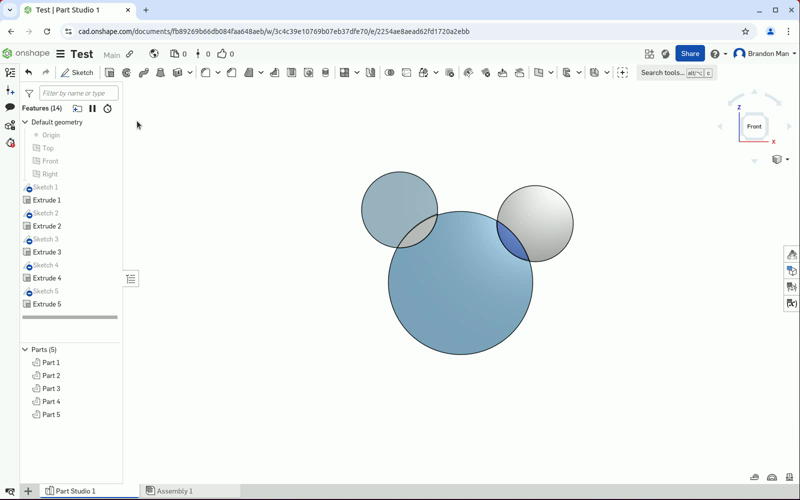
key(shift+h)
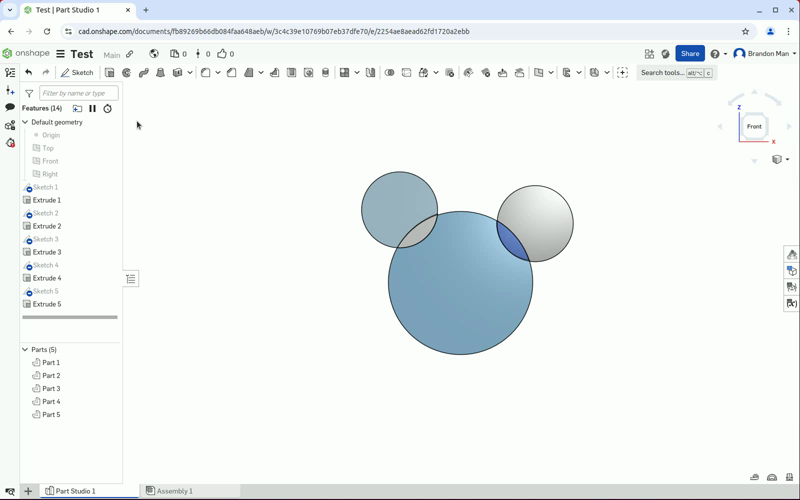
key(shift+h)
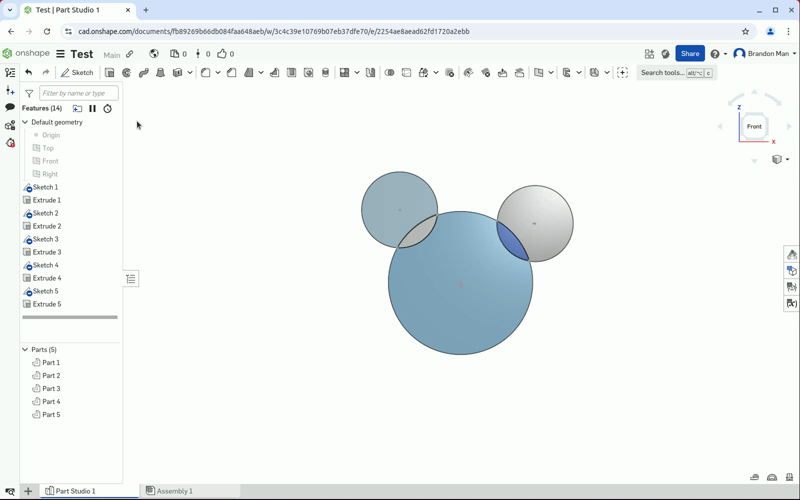
key(shift+7)
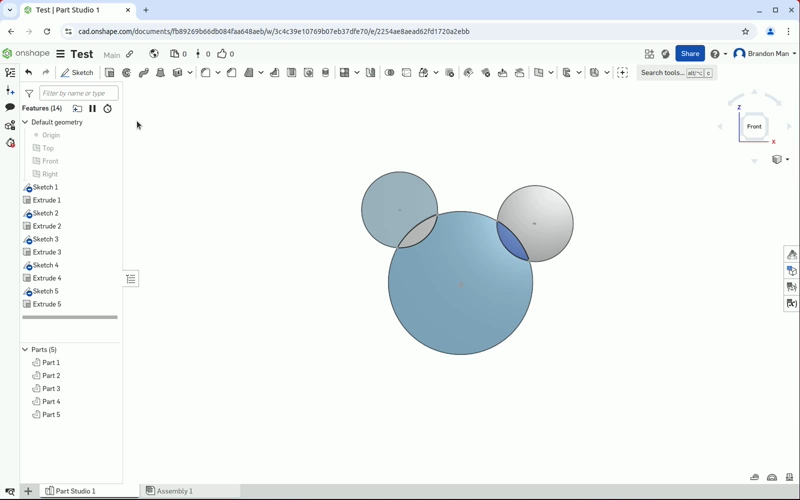
key(left, 2)
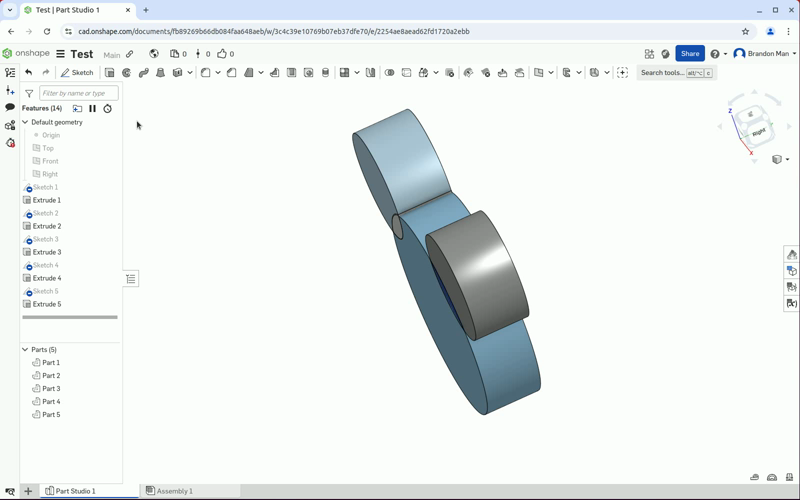
key(down, 2)
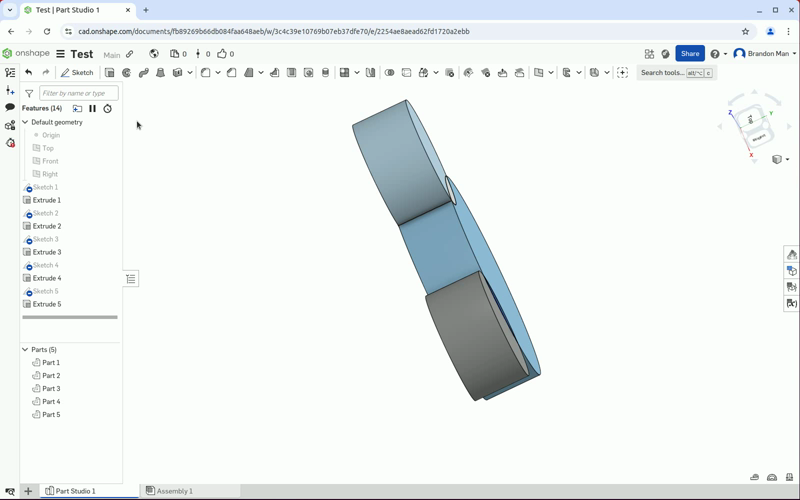
key(up, 2)
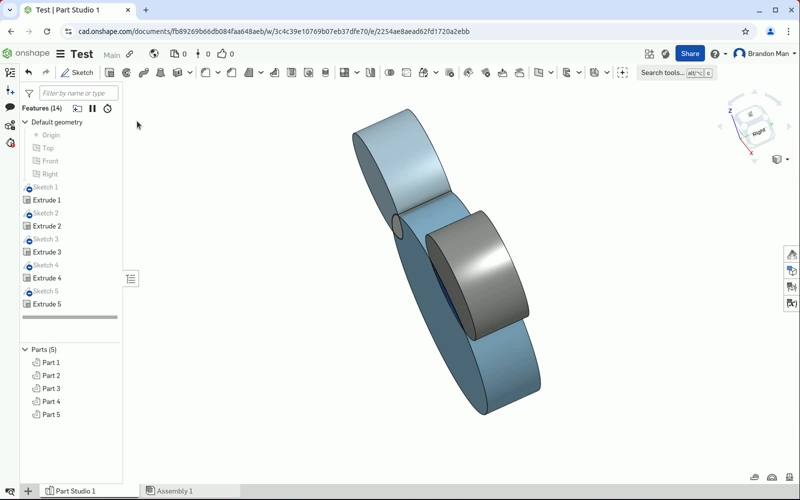
key(right, 2)
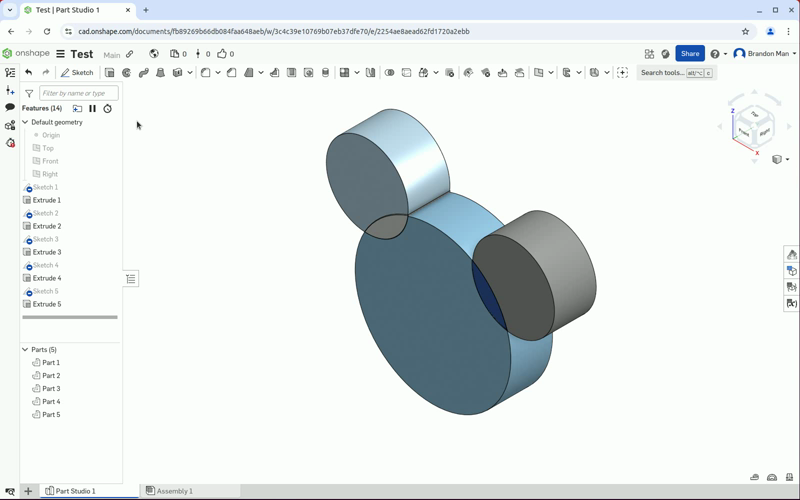
mouse_move(73, 189)
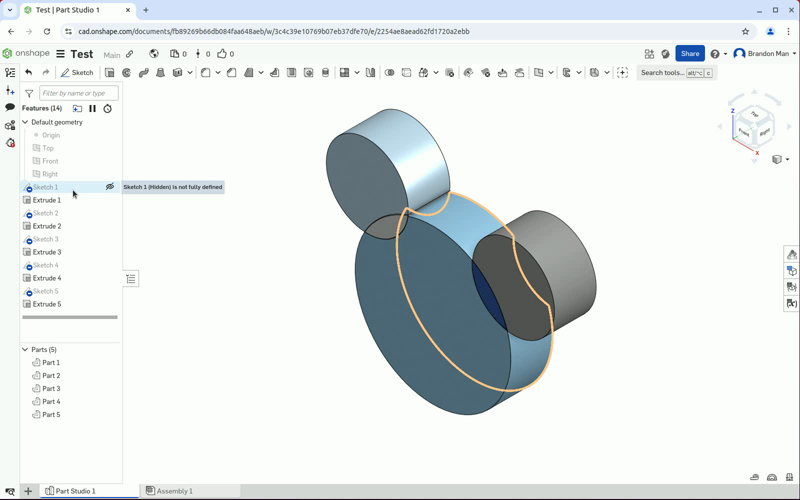
click(73, 189)